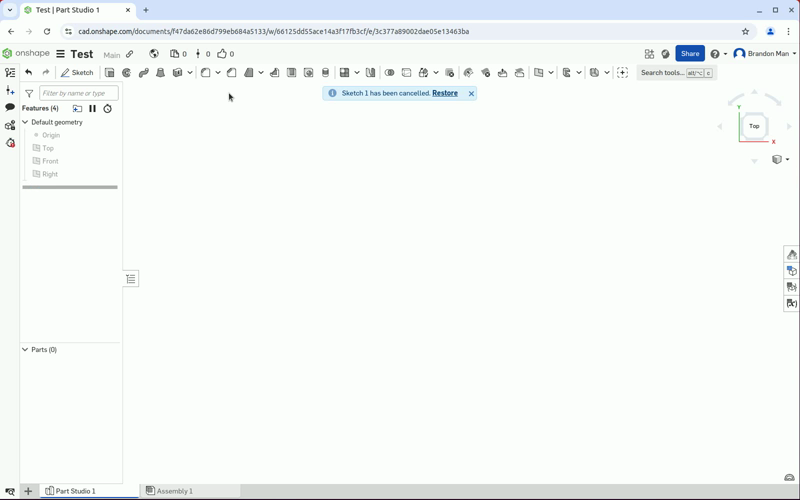
key(shift+h)
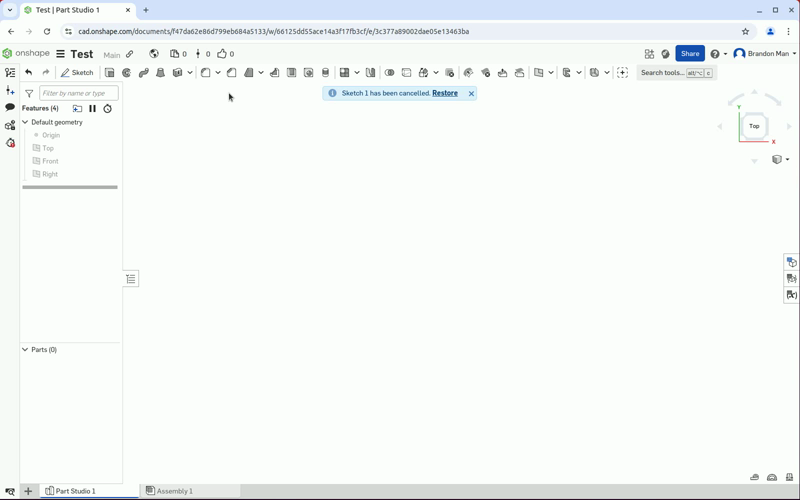
mouse_move(73, 352)
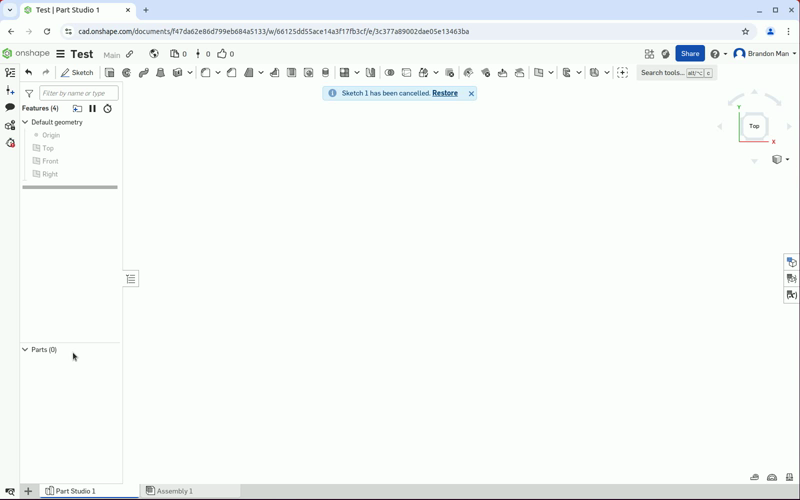
key(y)
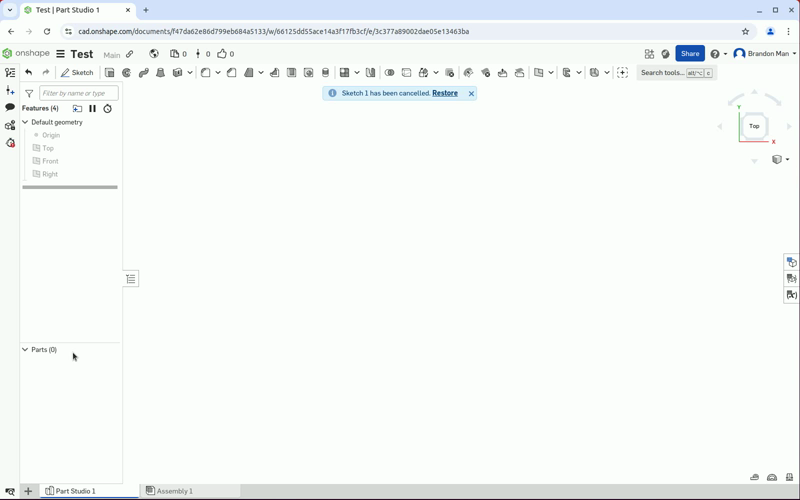
key(shift+p)
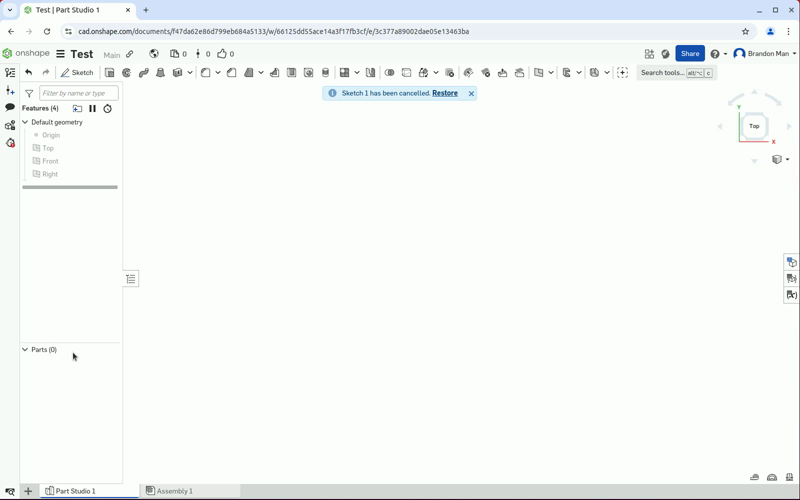
key(space)
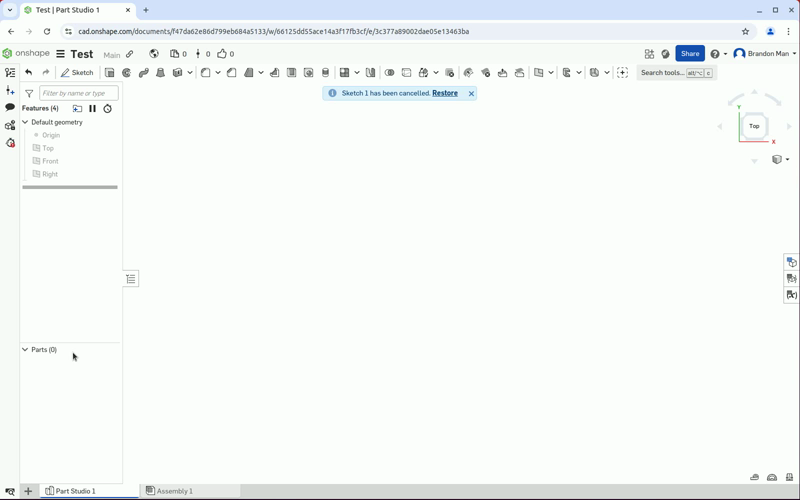
key_down(shift)
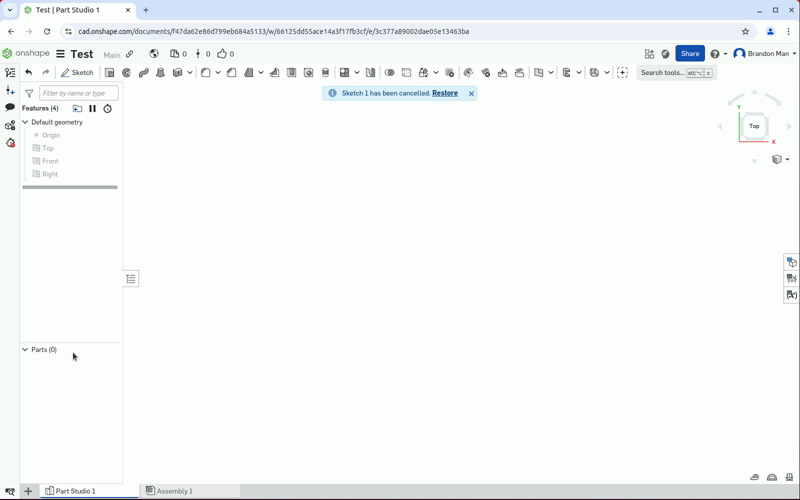
key(up)
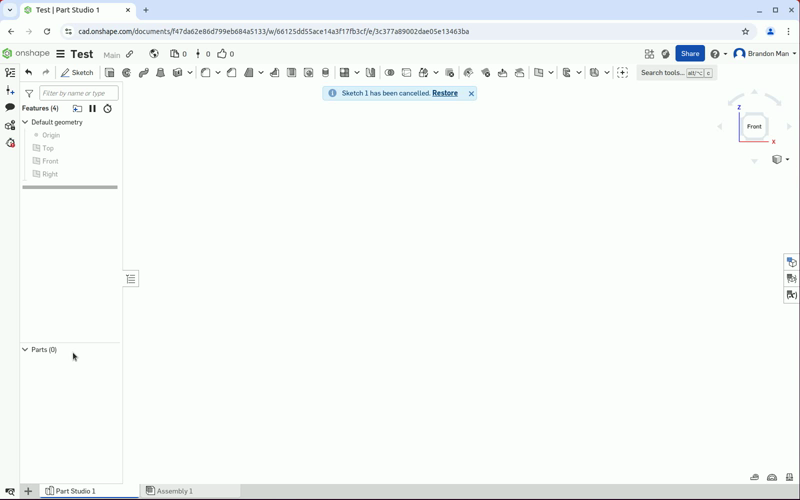
key_up(shift)
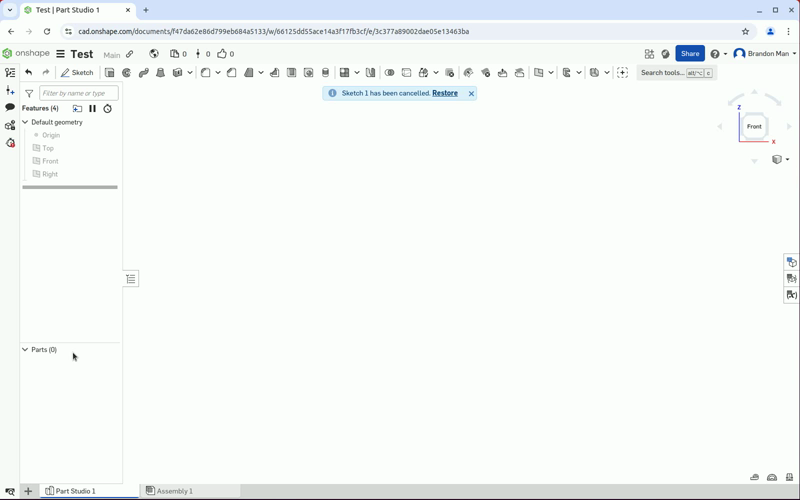
mouse_move(73, 352)
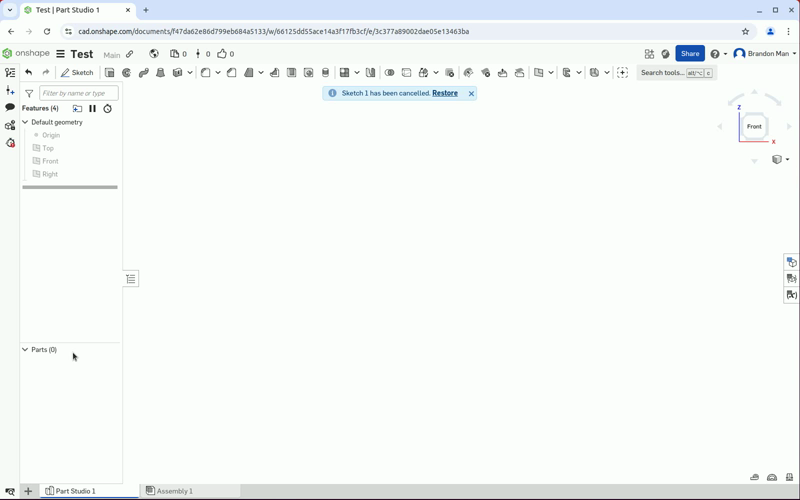
key(shift+y)
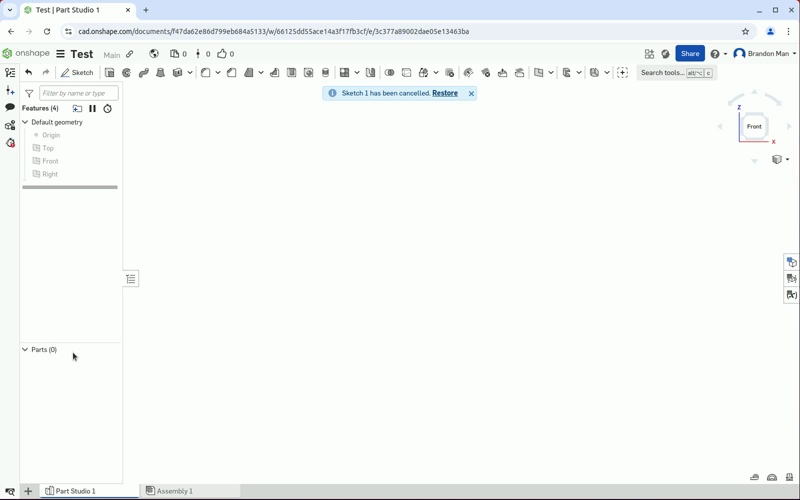
key(shift+s)
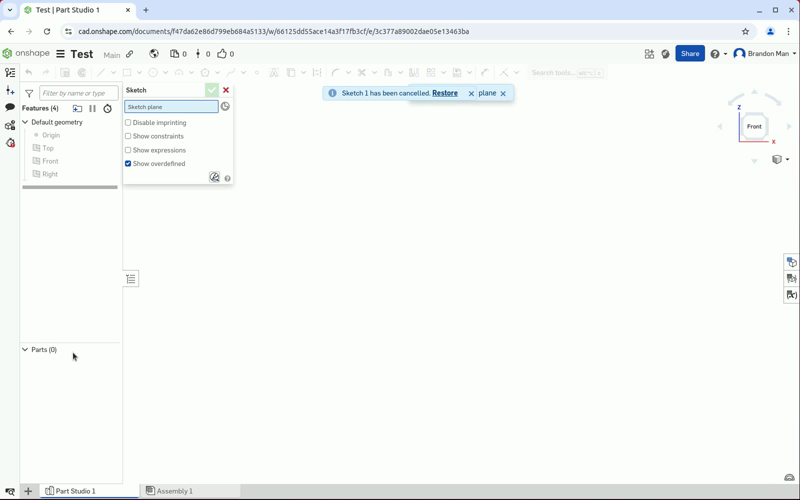
mouse_move(73, 163)
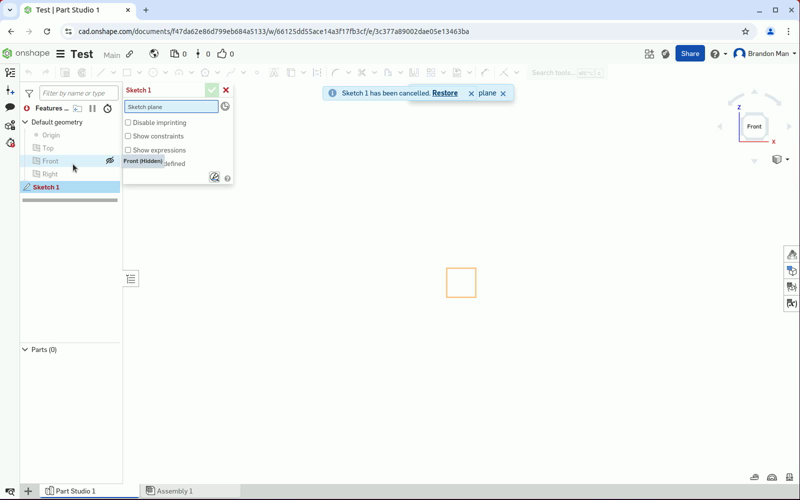
click(73, 163)
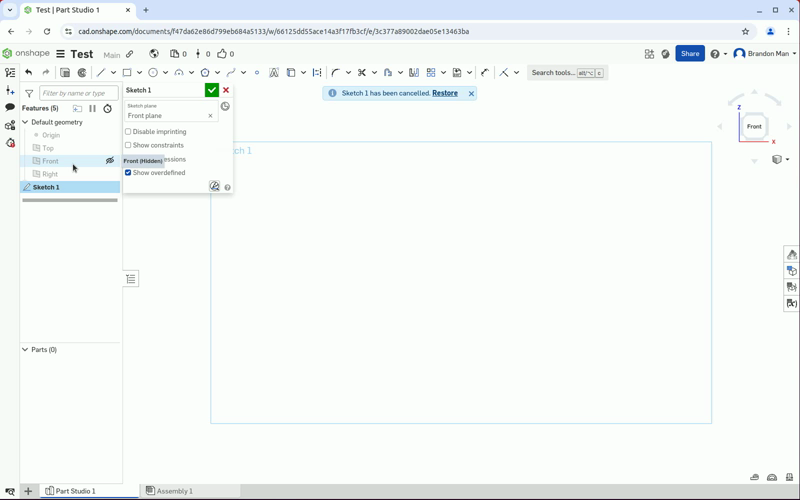
mouse_move(73, 352)
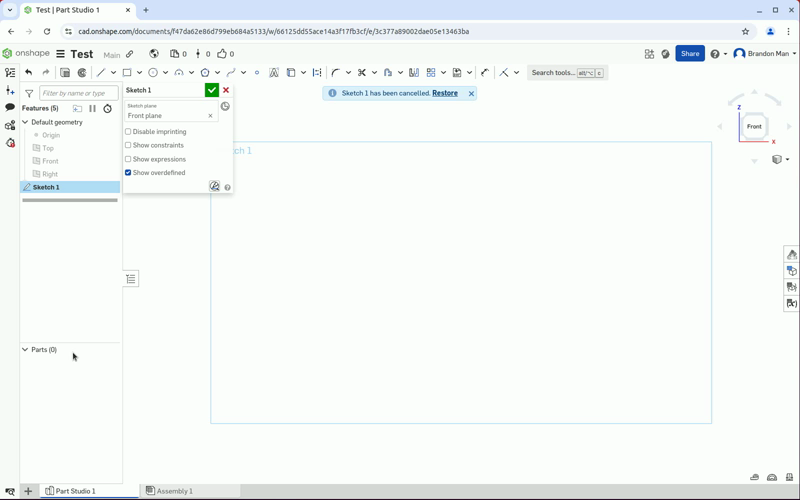
key(y)
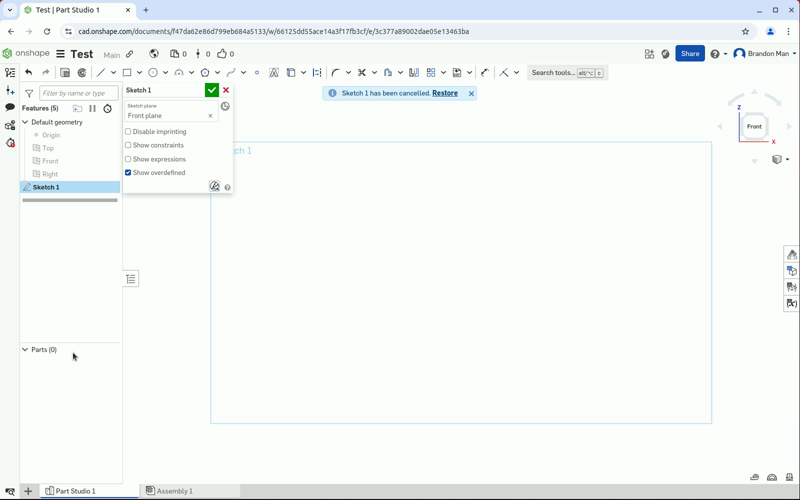
key(l)
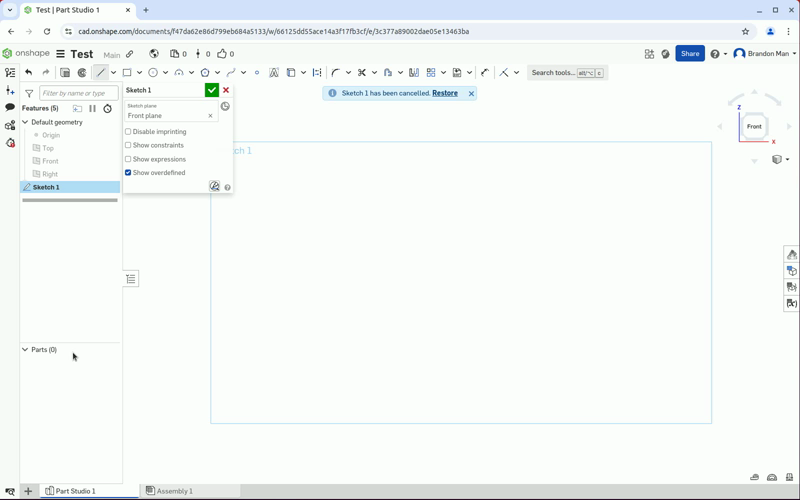
key_down(shift)
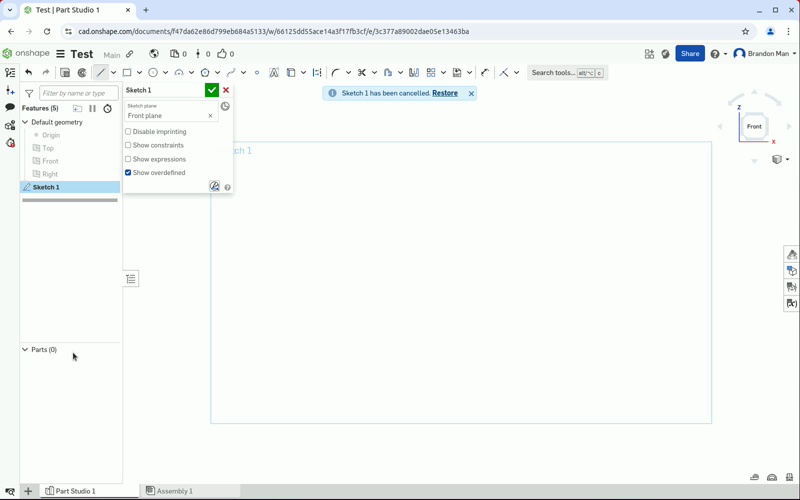
mouse_move(443, 318)
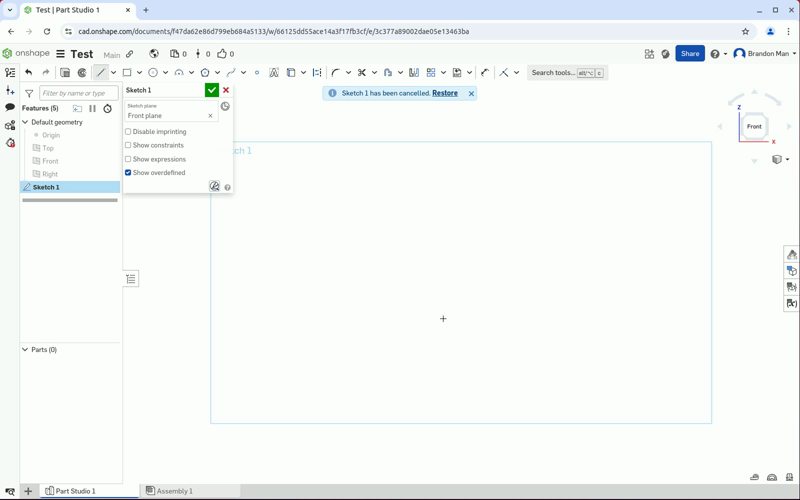
click(443, 318)
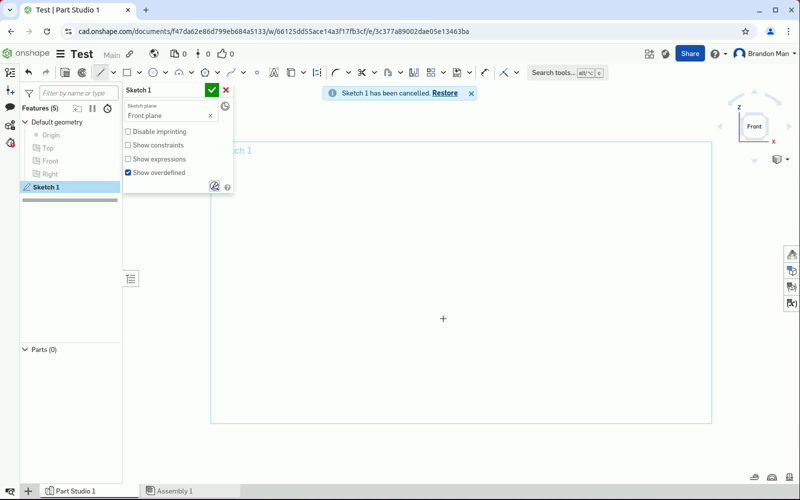
key_up(shift)
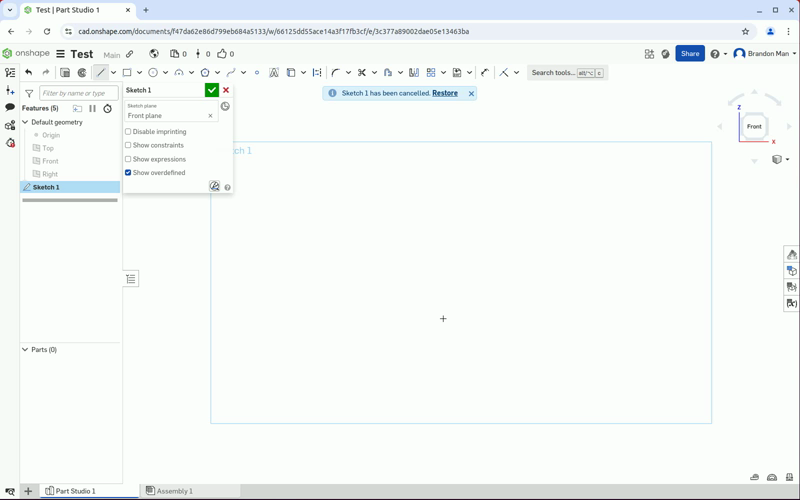
key_down(shift)
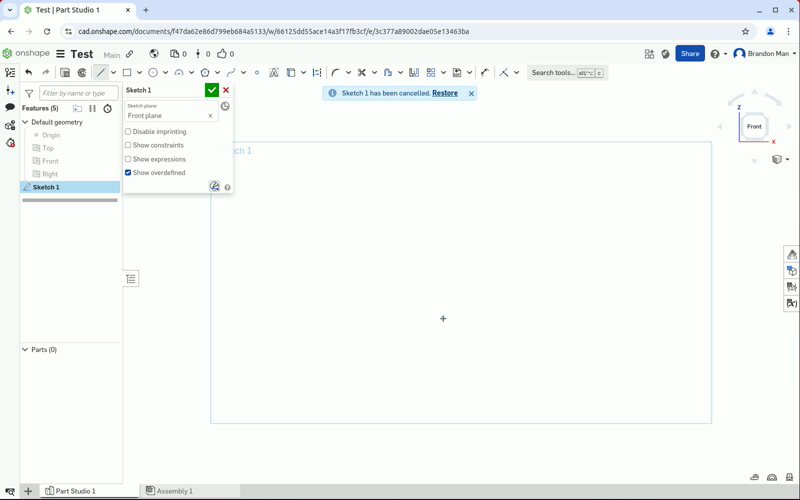
mouse_move(573, 318)
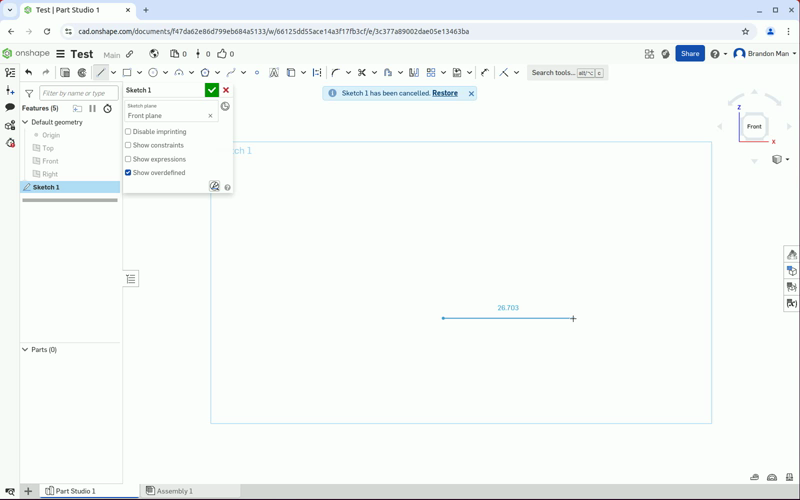
click(573, 318)
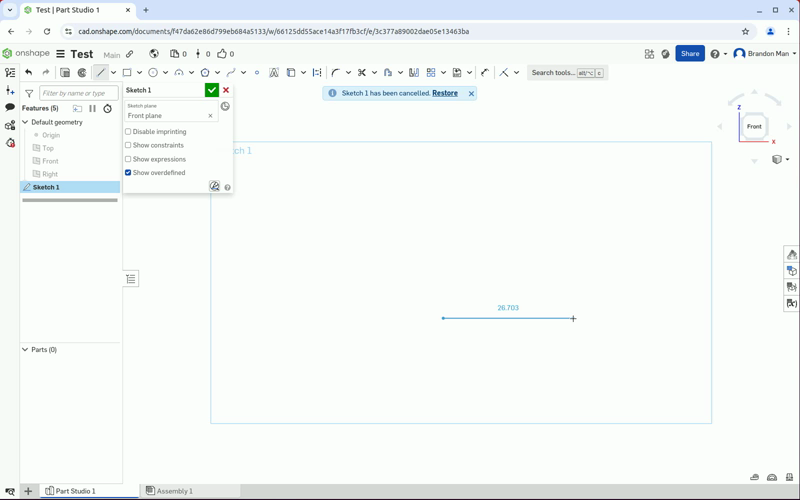
key_up(shift)
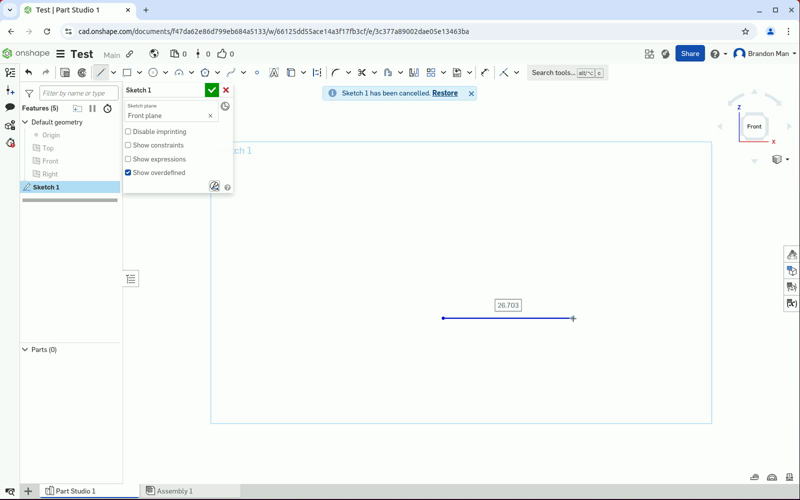
key_down(shift)
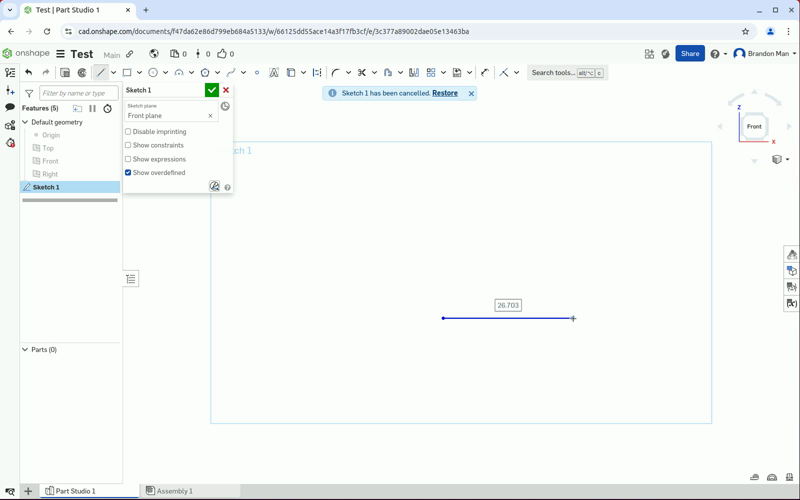
mouse_move(589, 318)
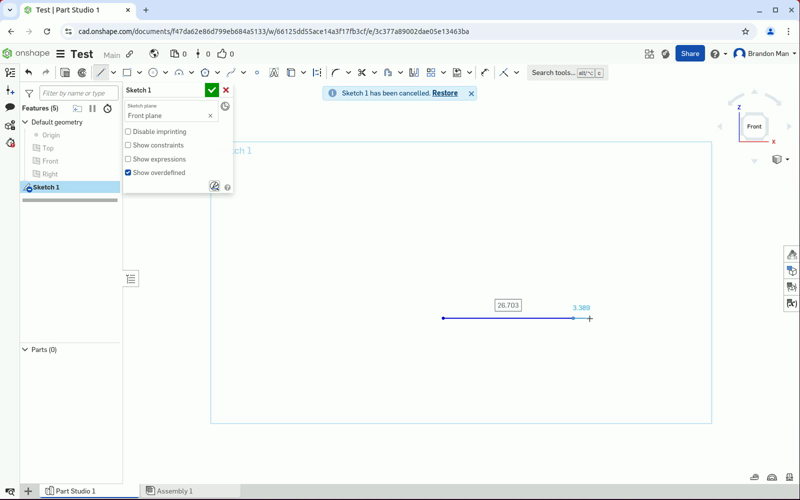
mouse_move(562, 311)
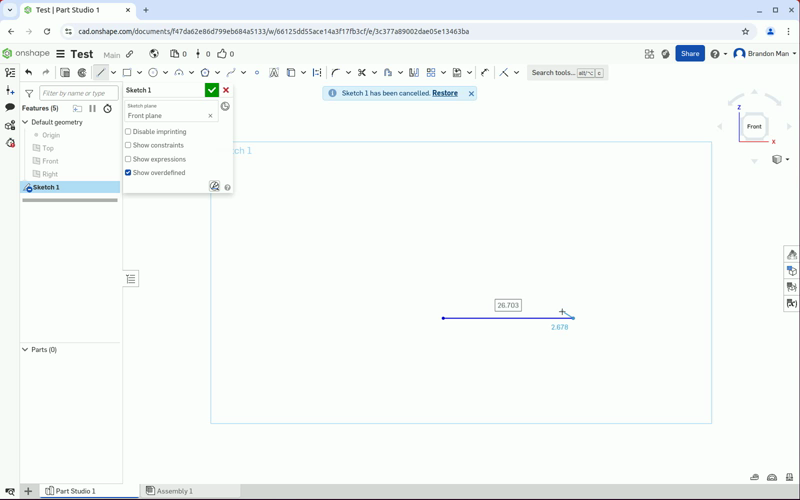
click(562, 311)
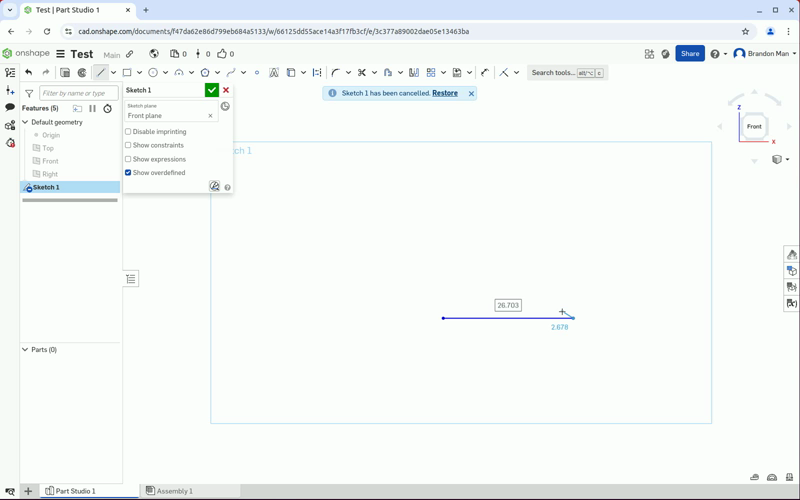
key_up(shift)
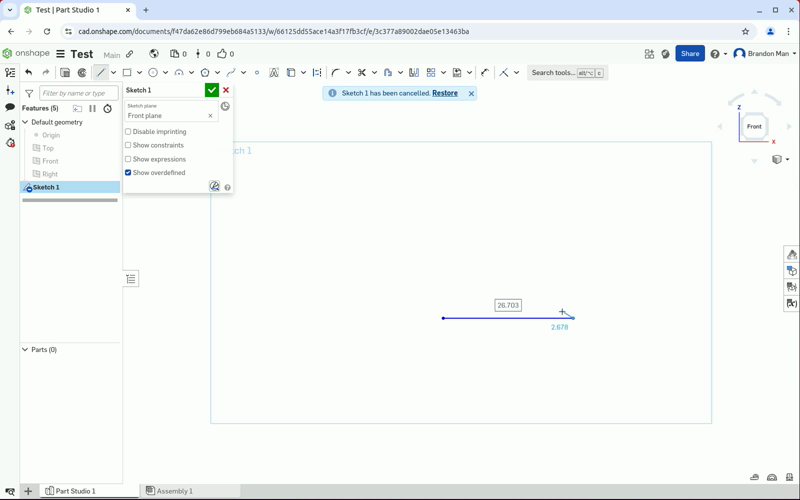
key_down(shift)
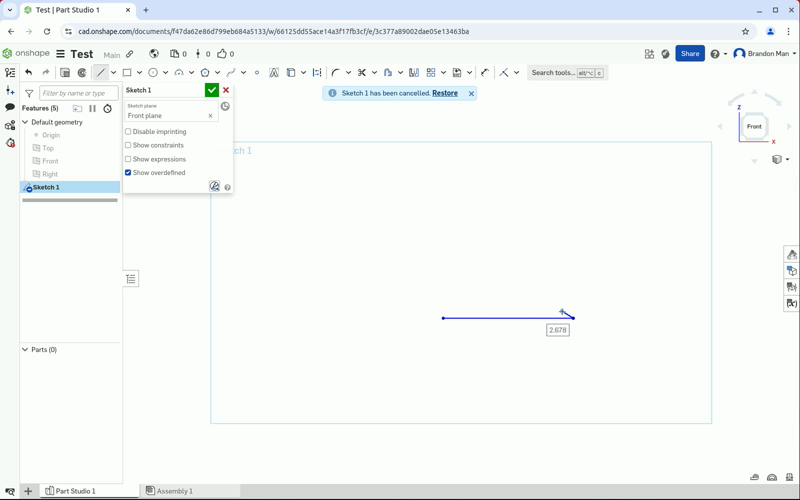
mouse_move(454, 311)
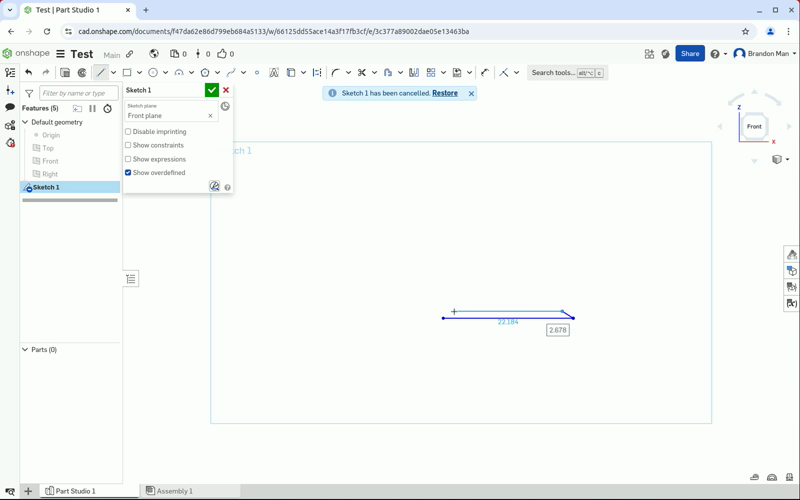
click(454, 311)
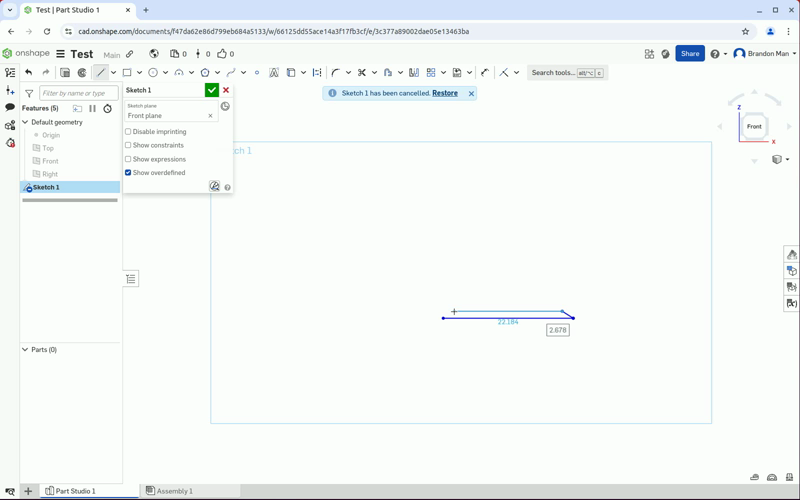
key_up(shift)
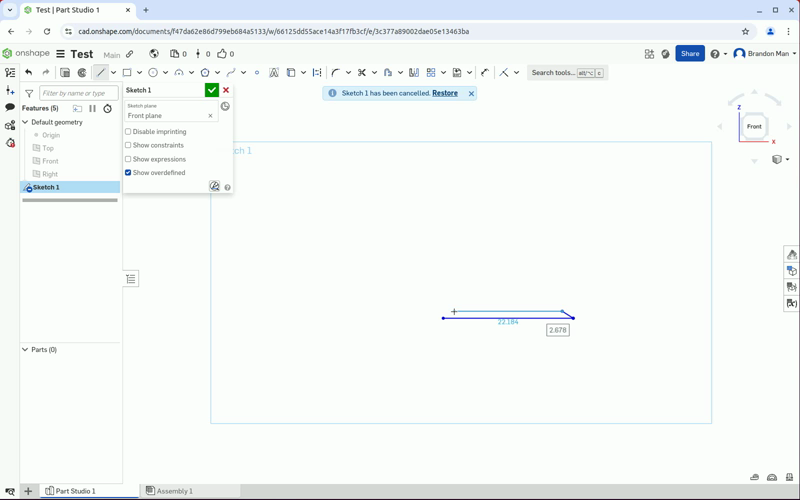
mouse_move(484, 311)
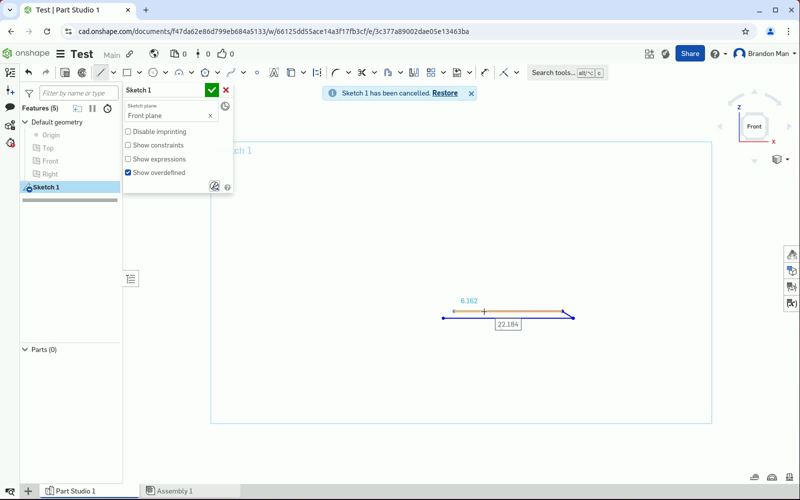
key_down(shift)
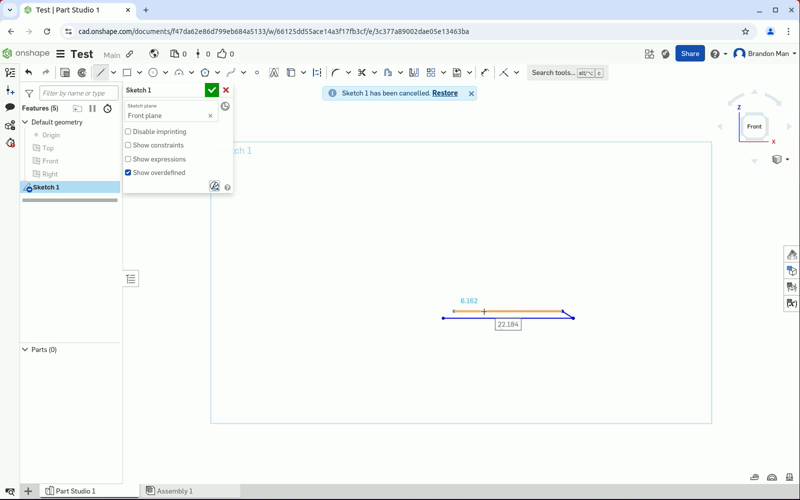
mouse_move(443, 318)
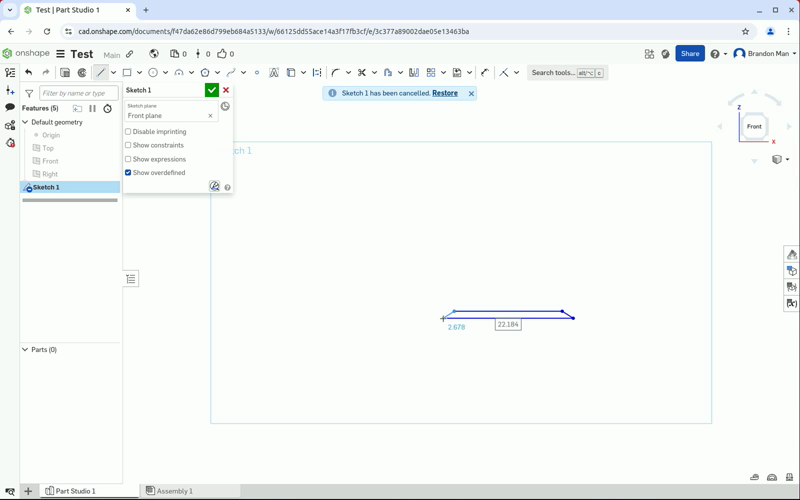
key_up(shift)
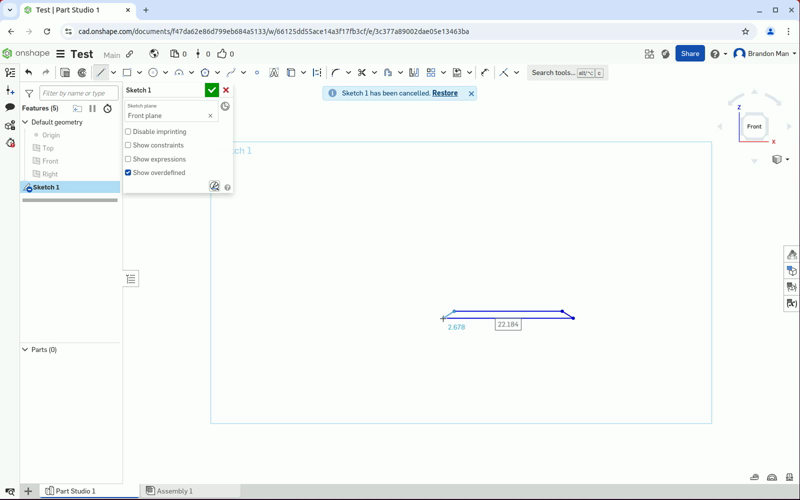
click(443, 318)
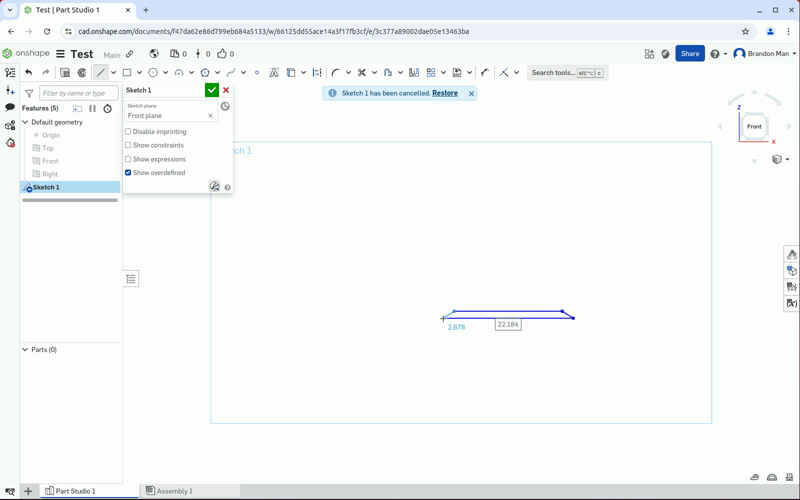
key(esc)
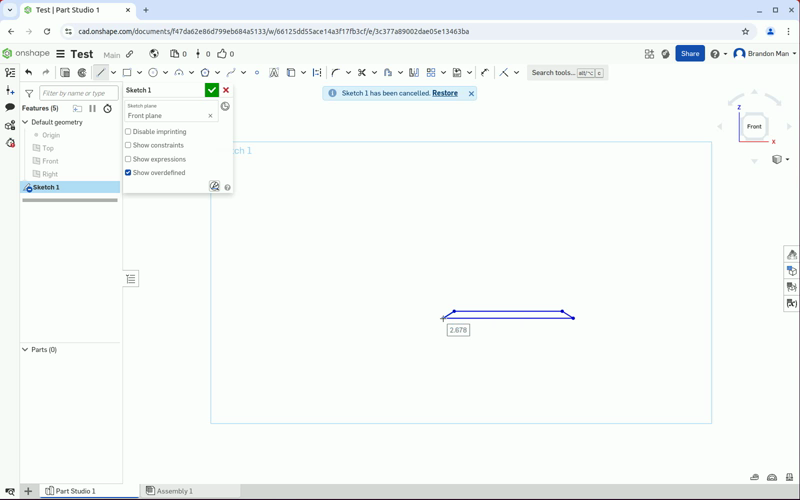
mouse_move(504, 315)
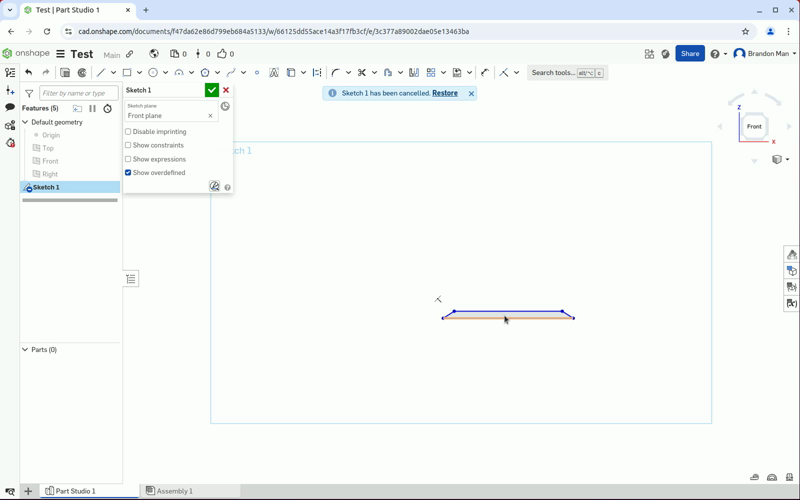
scroll(6)
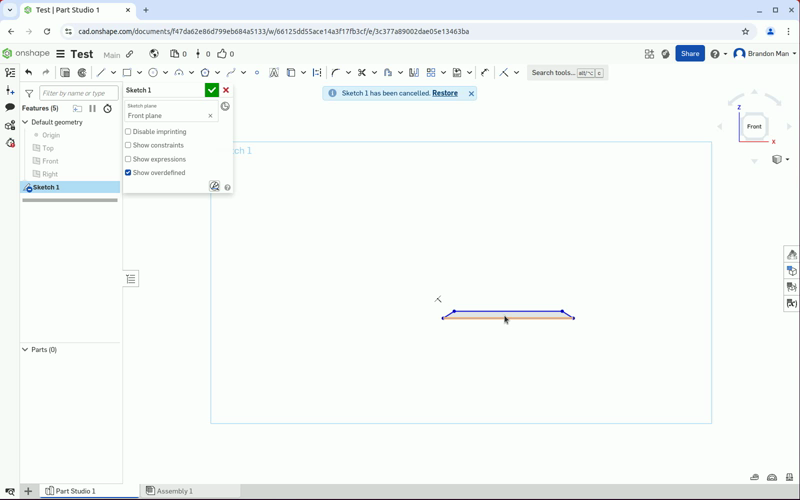
scroll(6)
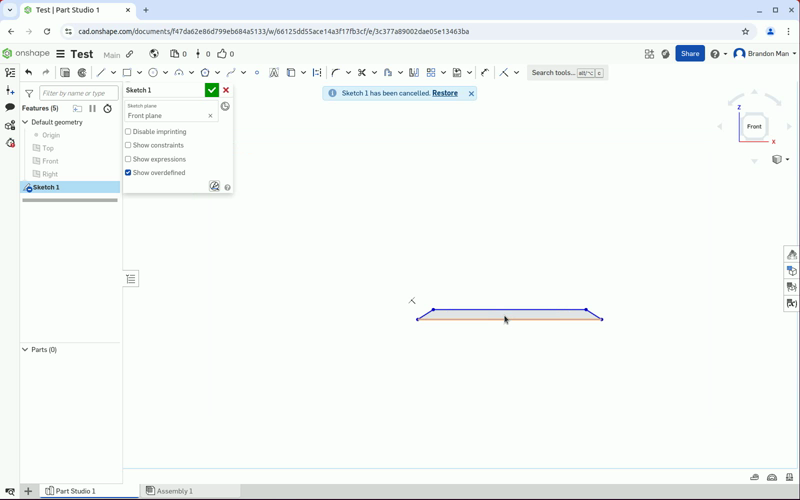
scroll(6)
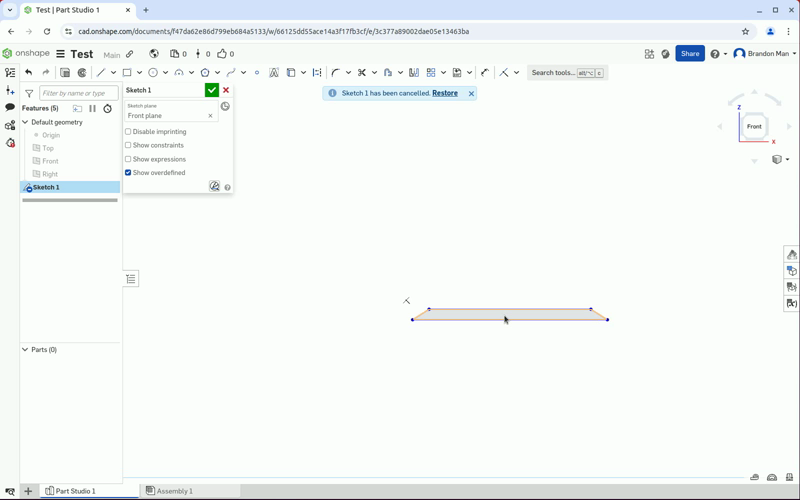
scroll(6)
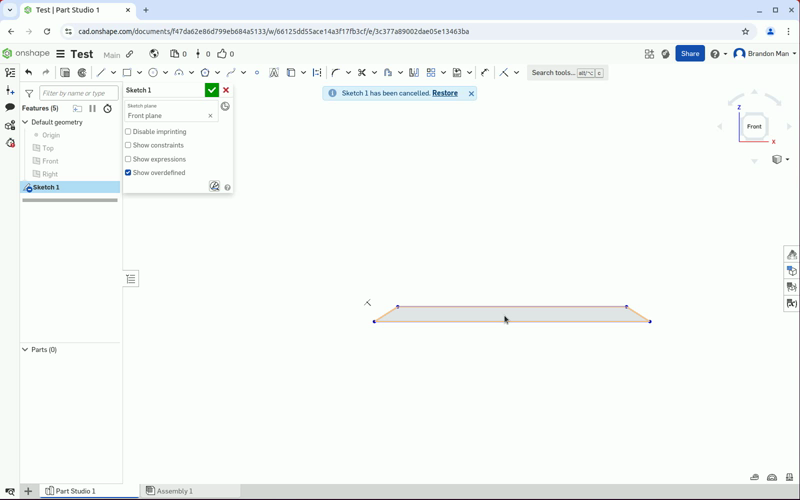
scroll(6)
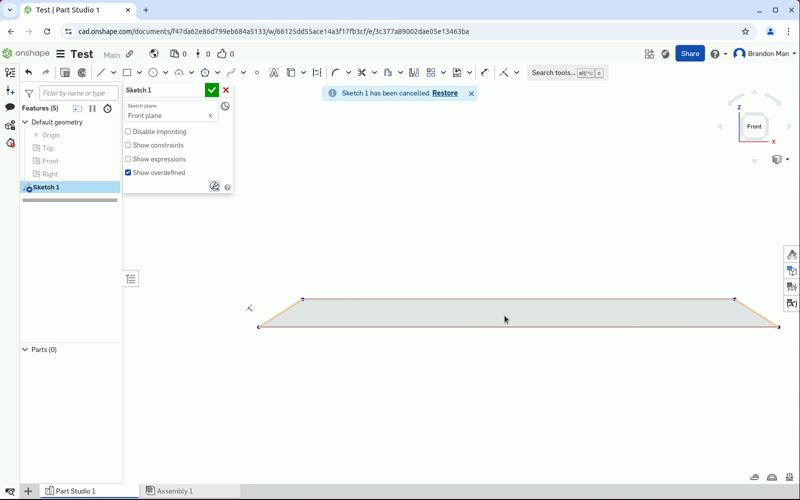
scroll(6)
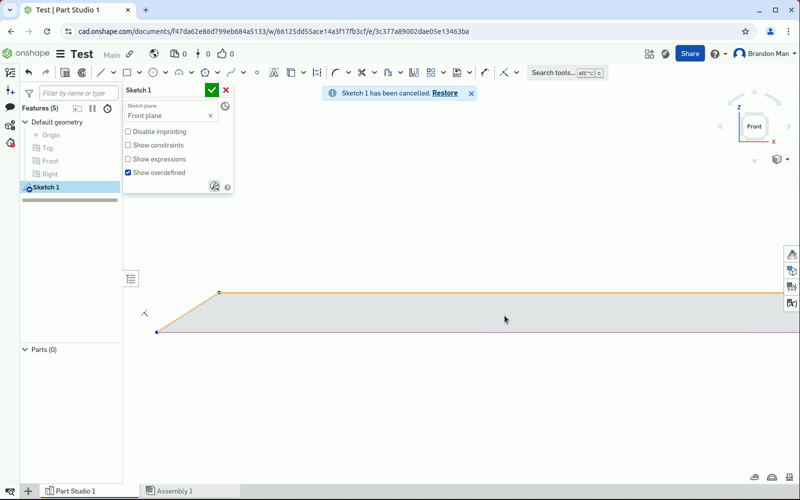
scroll(6)
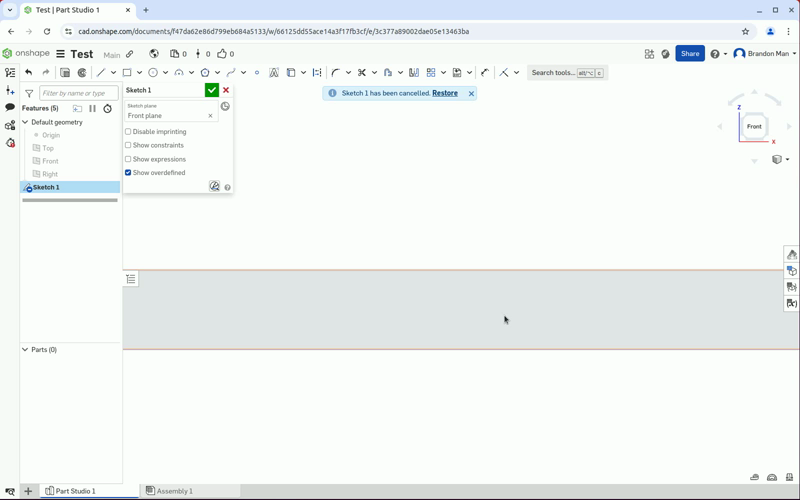
click(504, 315)
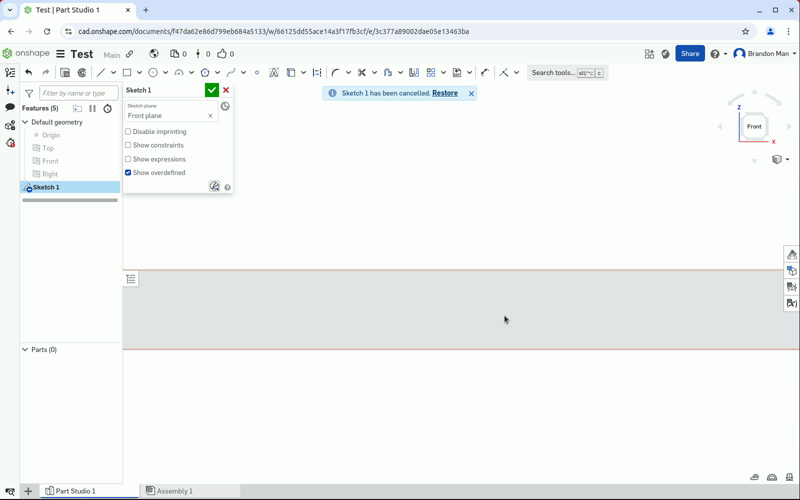
scroll(-6)
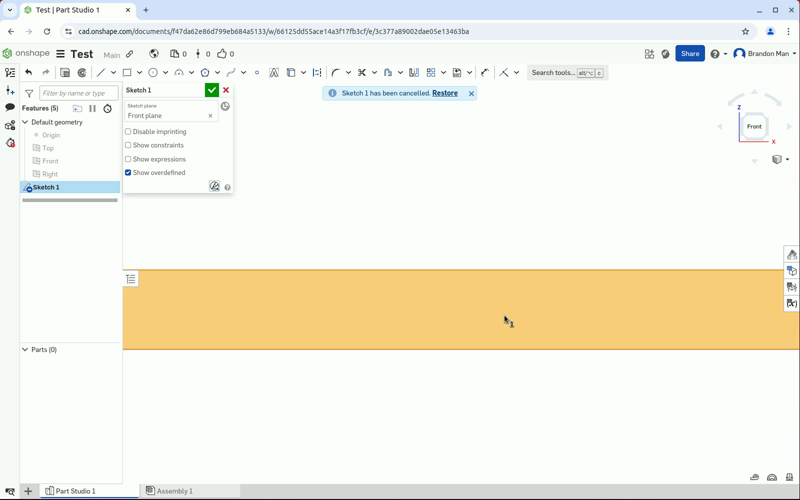
scroll(-6)
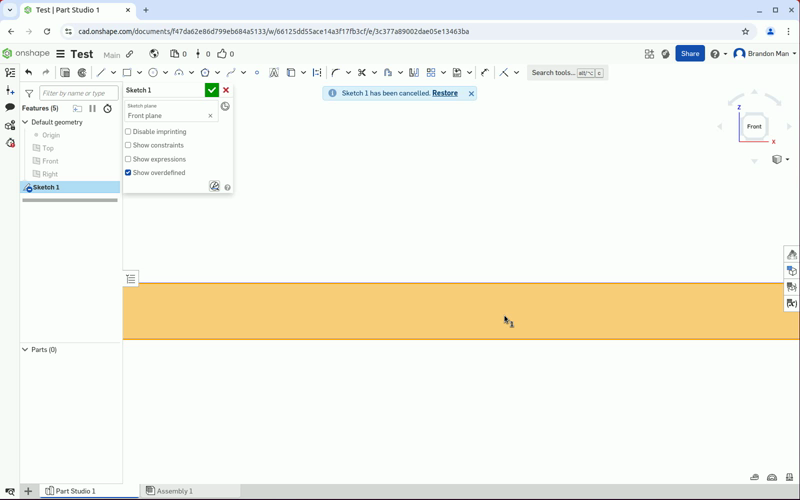
scroll(-6)
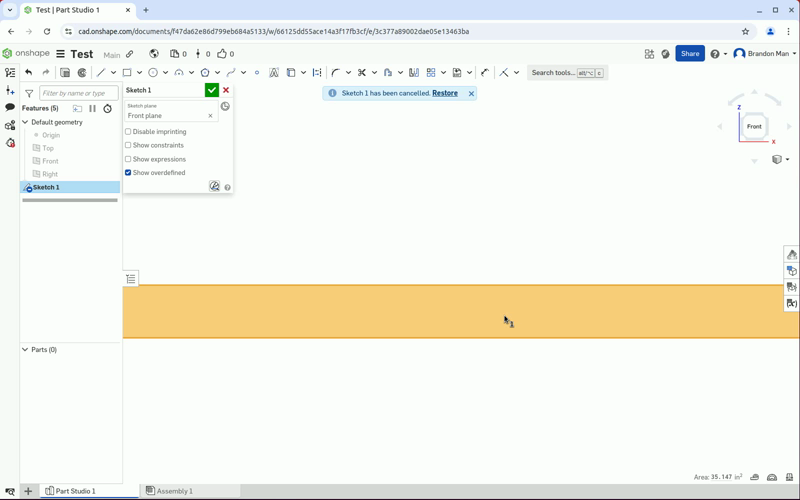
scroll(-6)
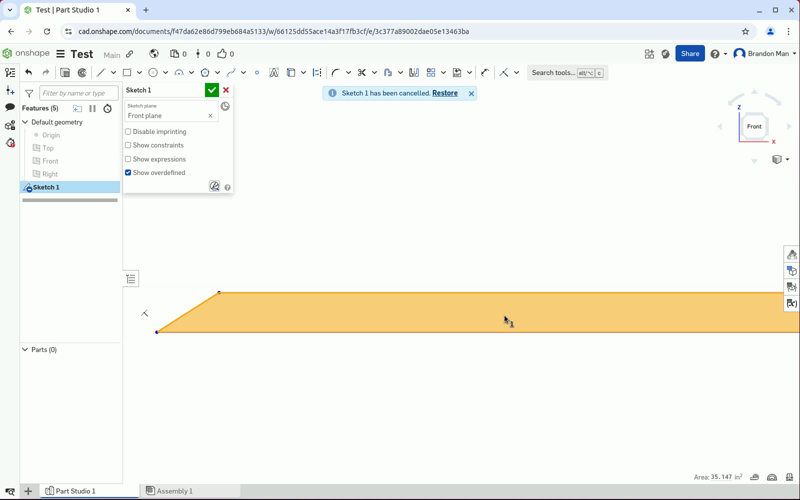
scroll(-6)
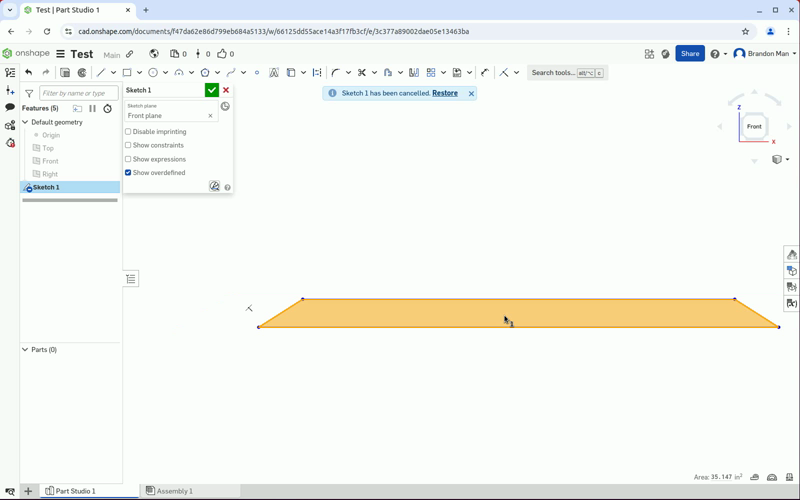
scroll(-6)
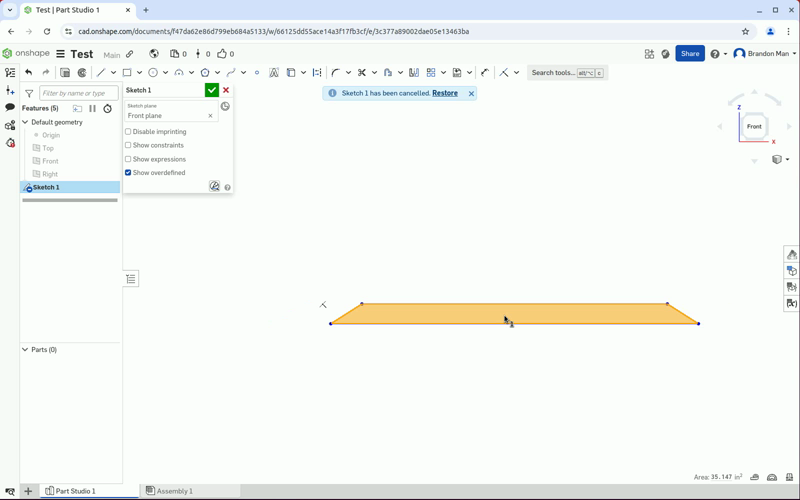
scroll(-6)
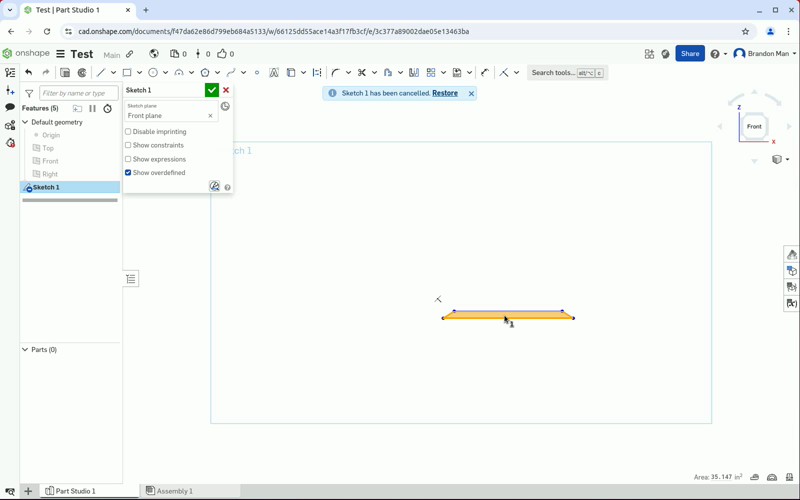
mouse_move(73, 352)
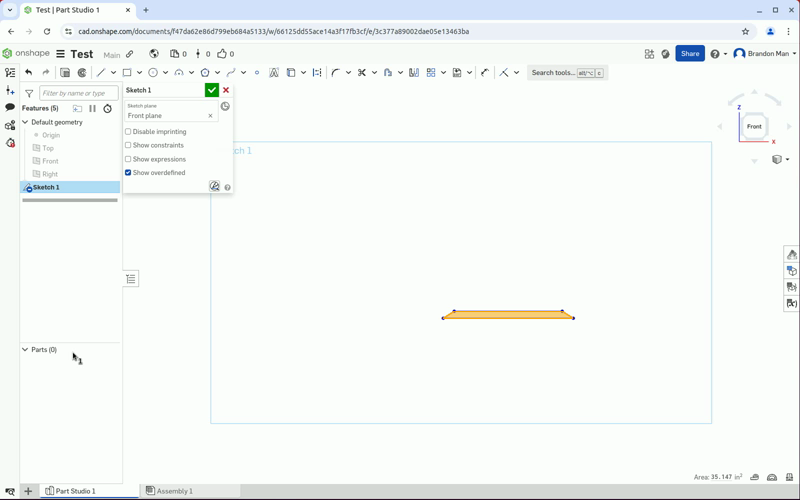
key(shift+y)
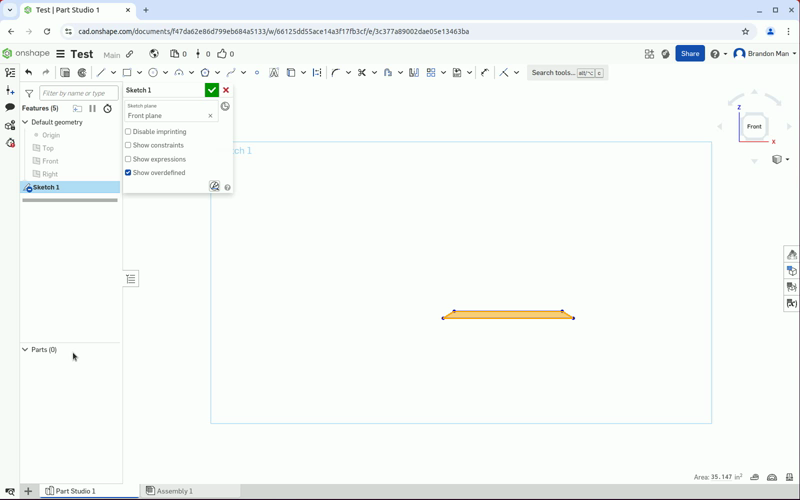
key(shift+e)
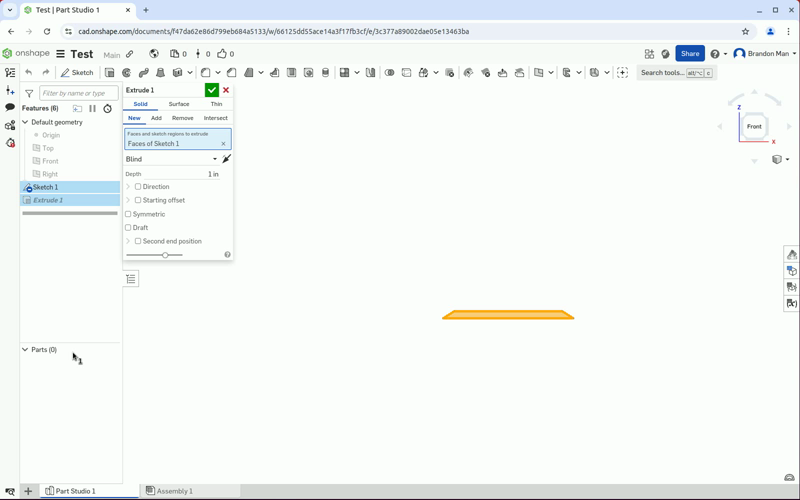
mouse_move(143, 106)
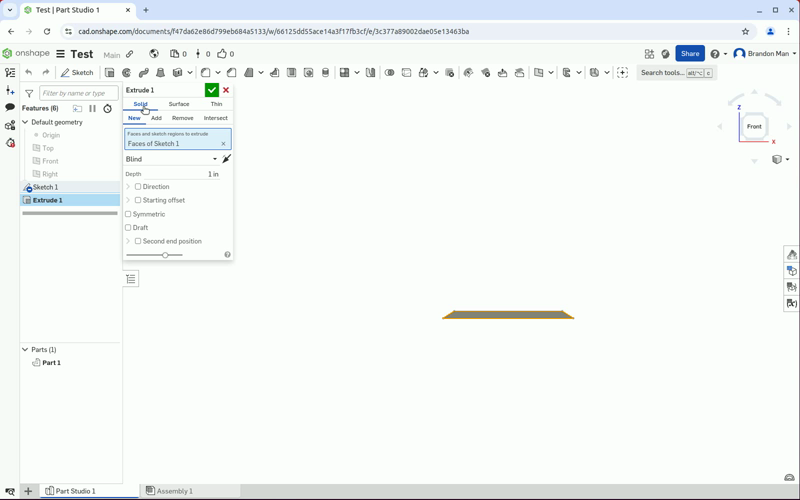
click(143, 106)
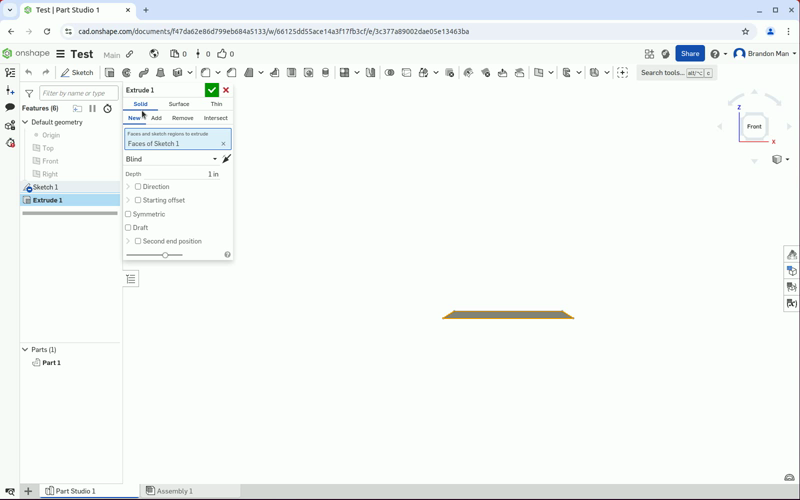
mouse_move(137, 120)
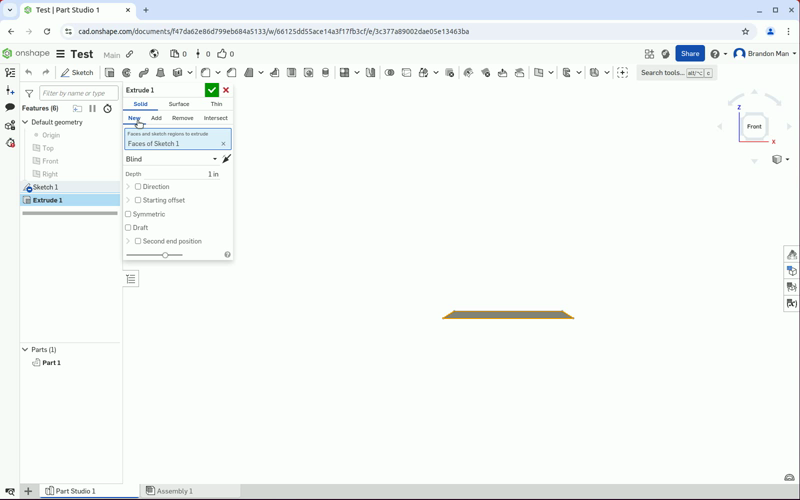
click(137, 120)
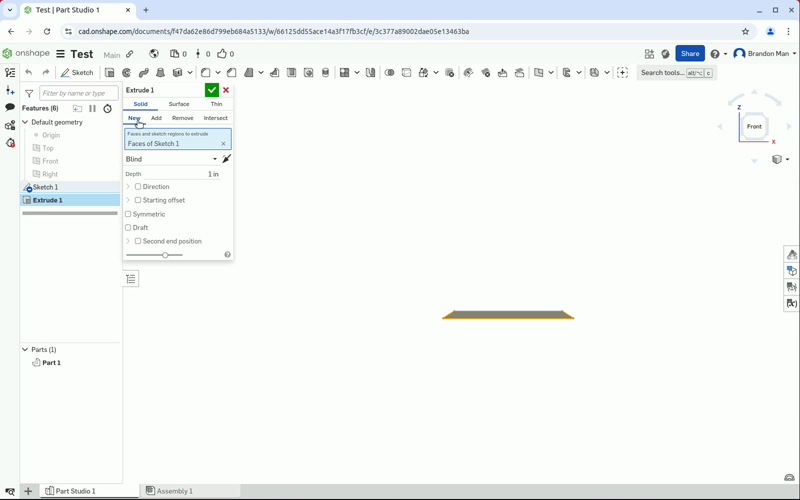
key(tab, 4)
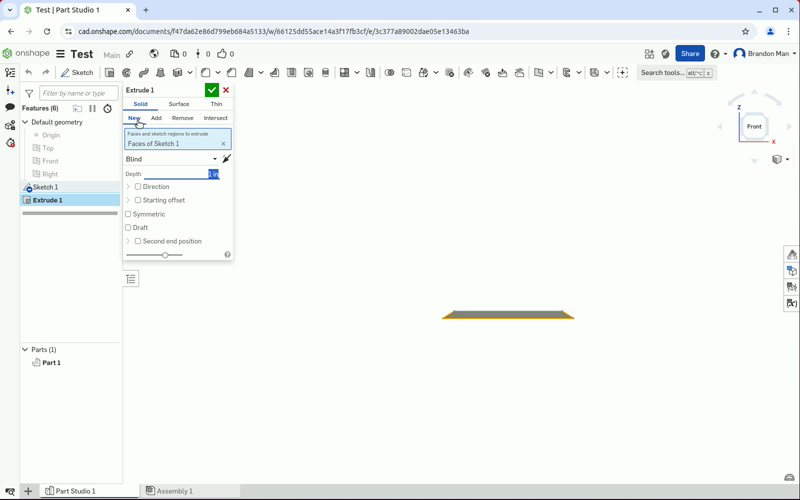
text(5.296)
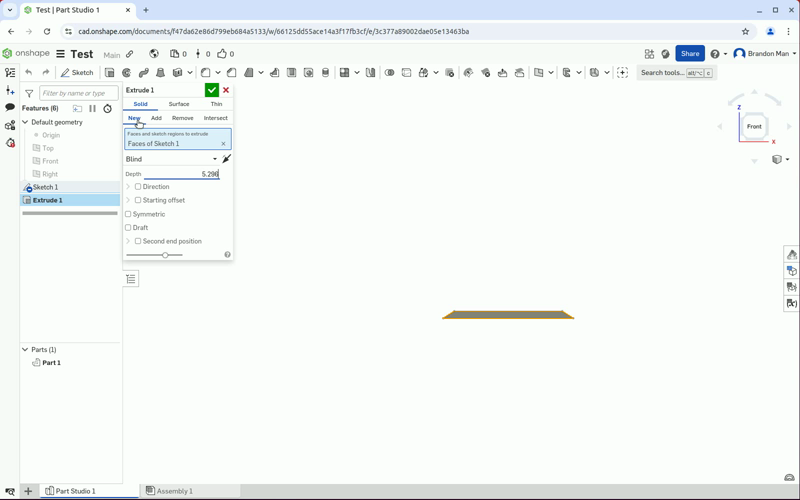
key(enter)
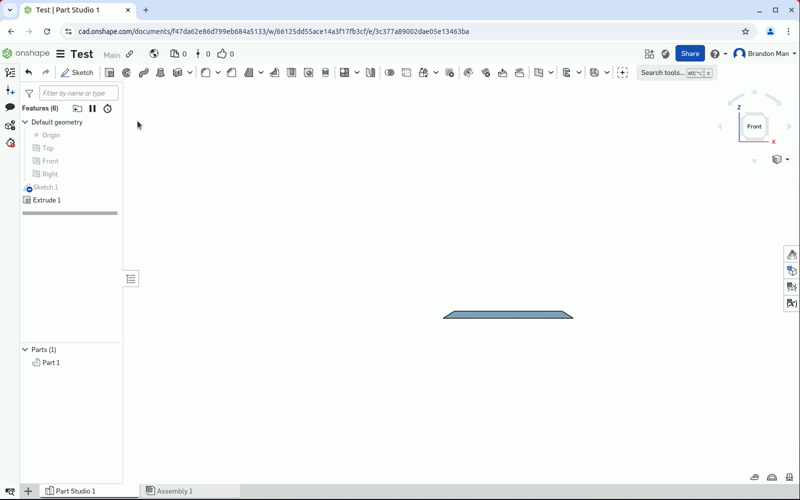
key(shift+h)
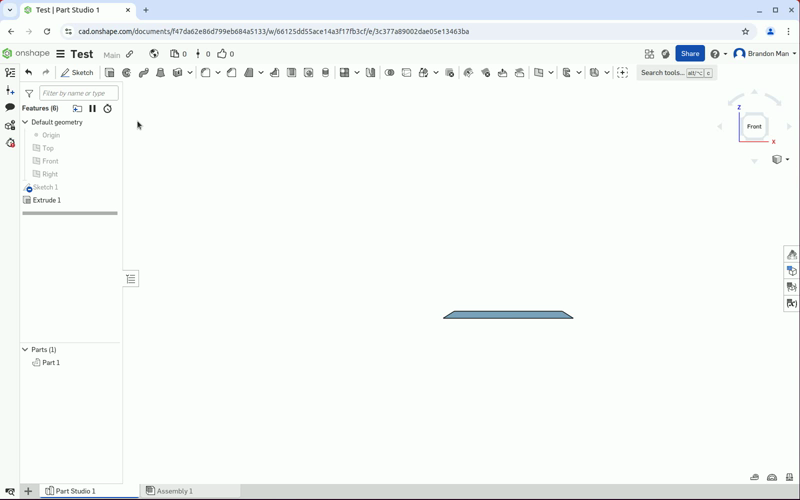
key(shift+h)
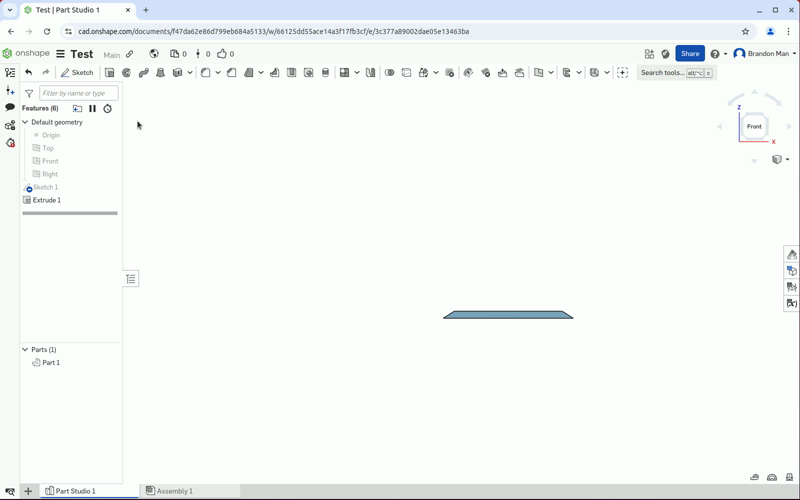
mouse_move(73, 189)
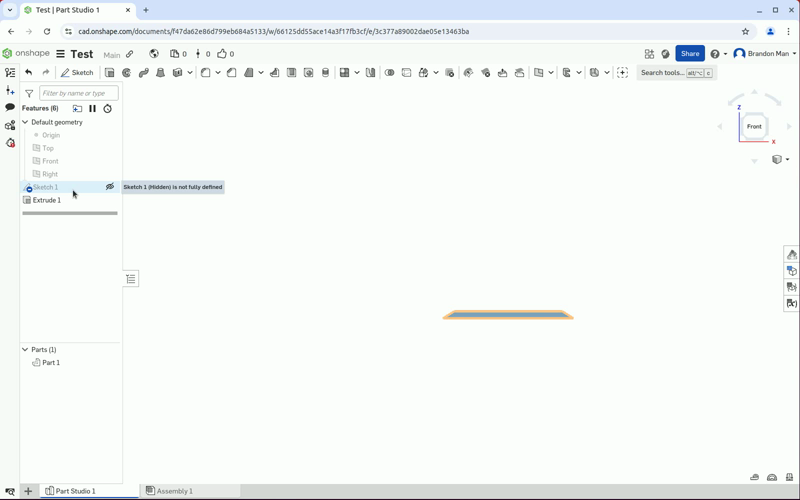
click(73, 189)
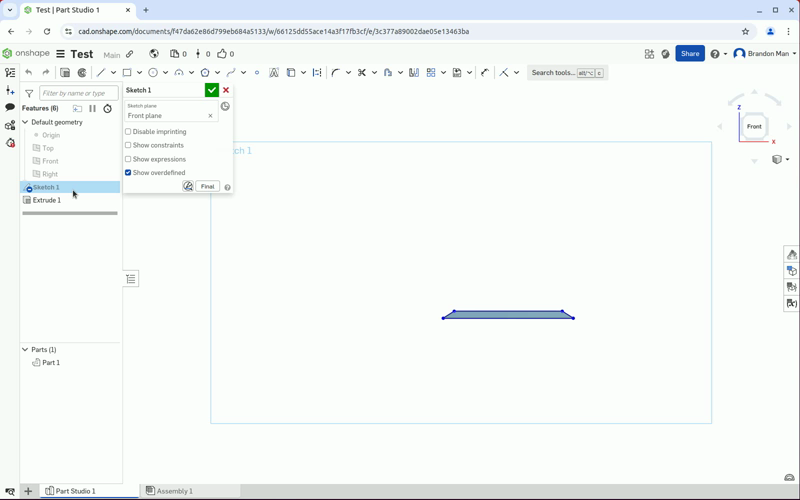
mouse_move(229, 92)
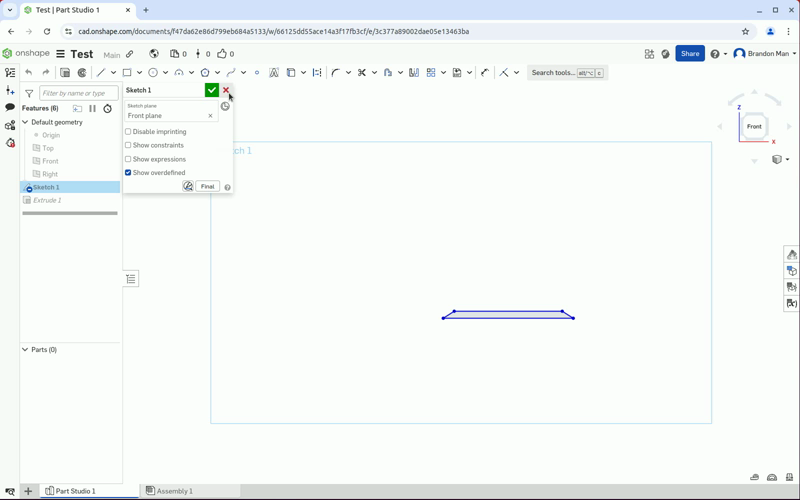
click(229, 92)
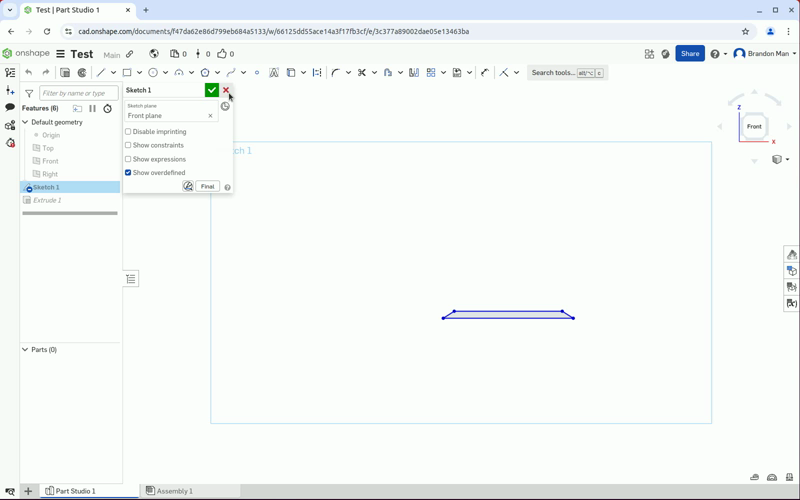
key(shift+s)
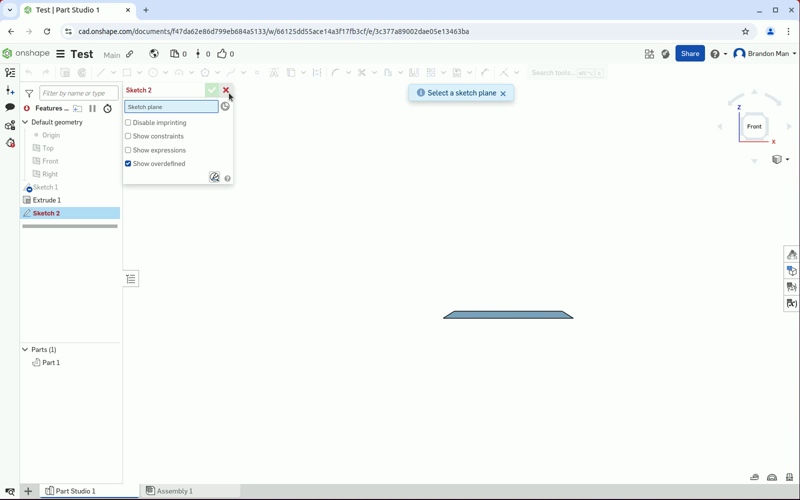
mouse_move(73, 163)
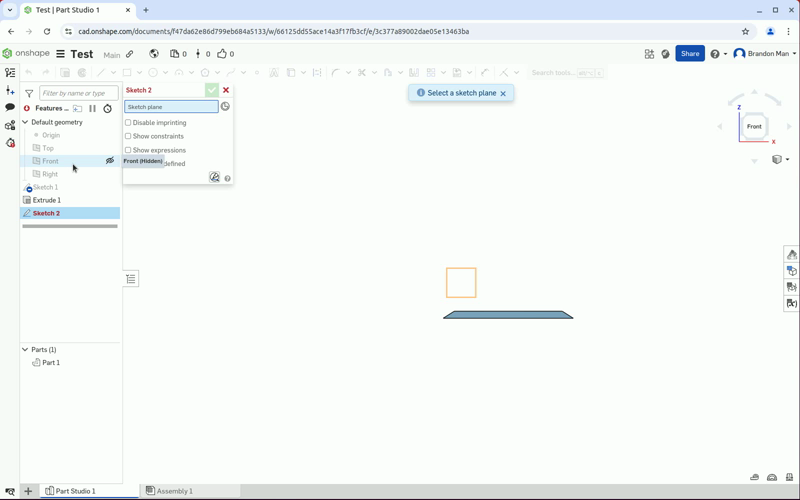
click(73, 163)
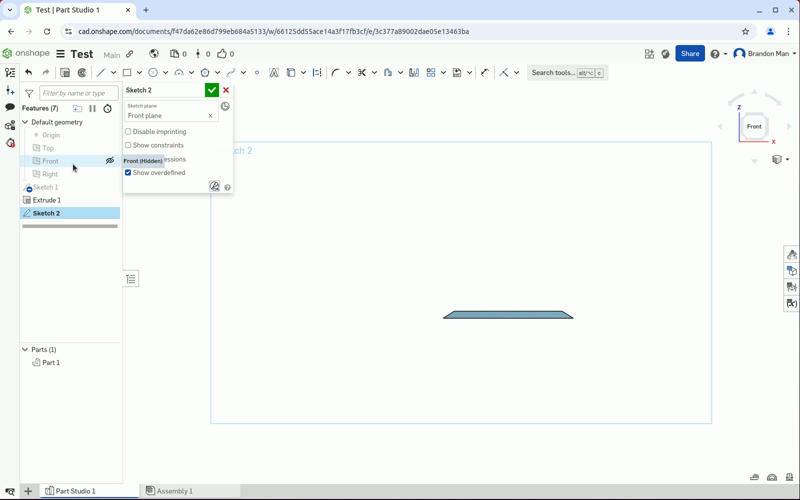
mouse_move(73, 352)
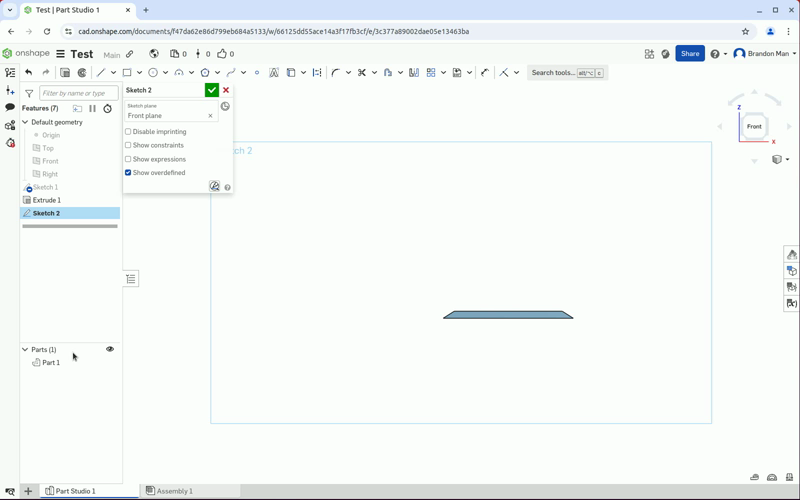
key(y)
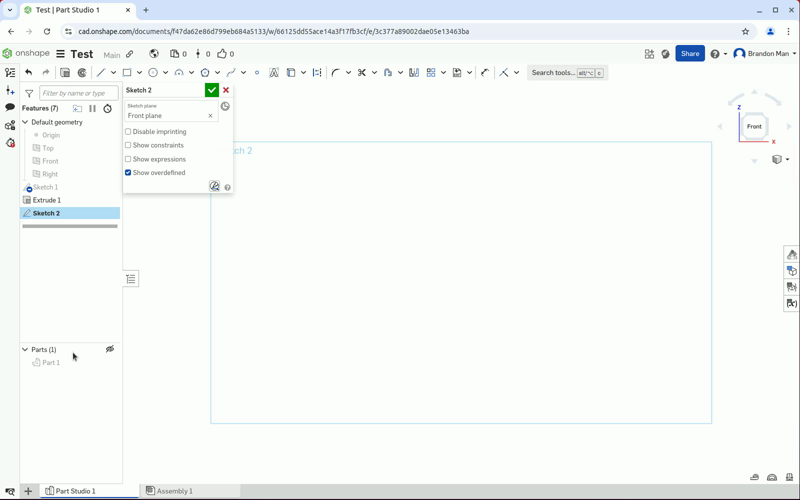
key(l)
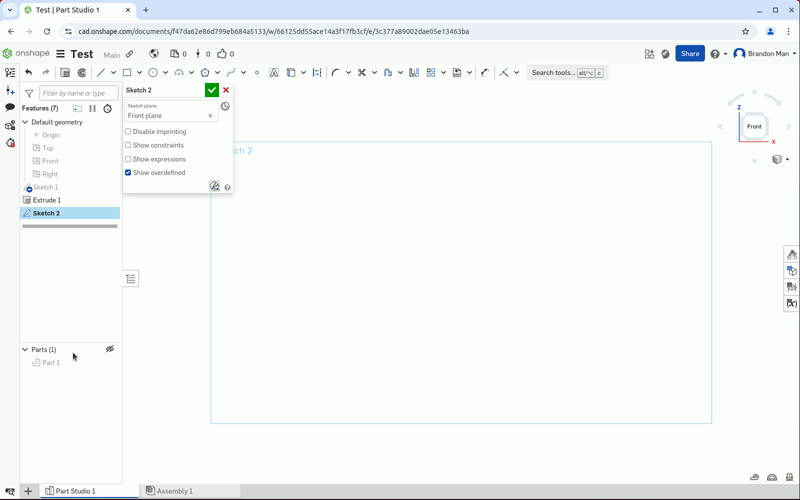
key_down(shift)
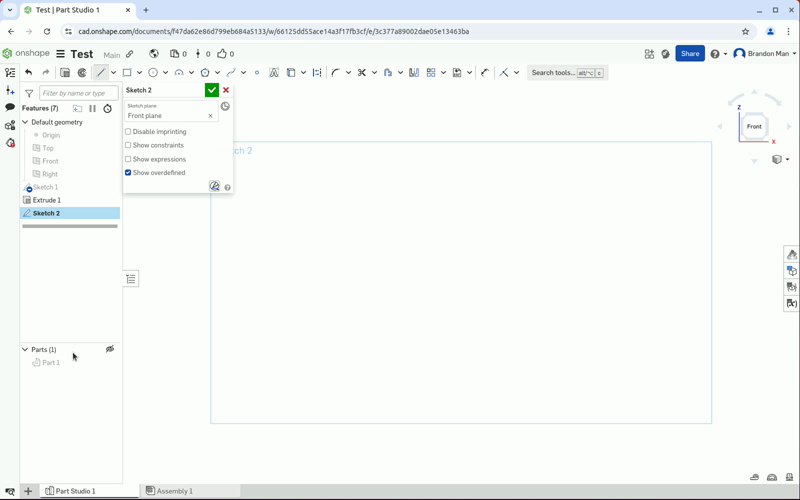
mouse_move(507, 218)
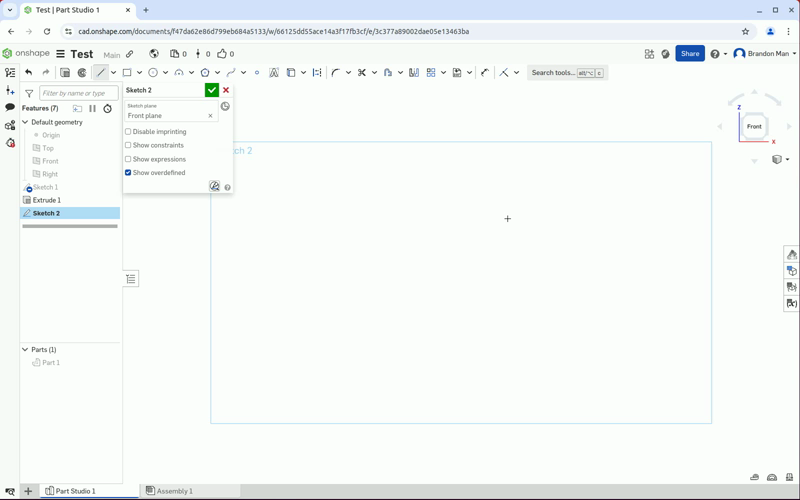
click(507, 218)
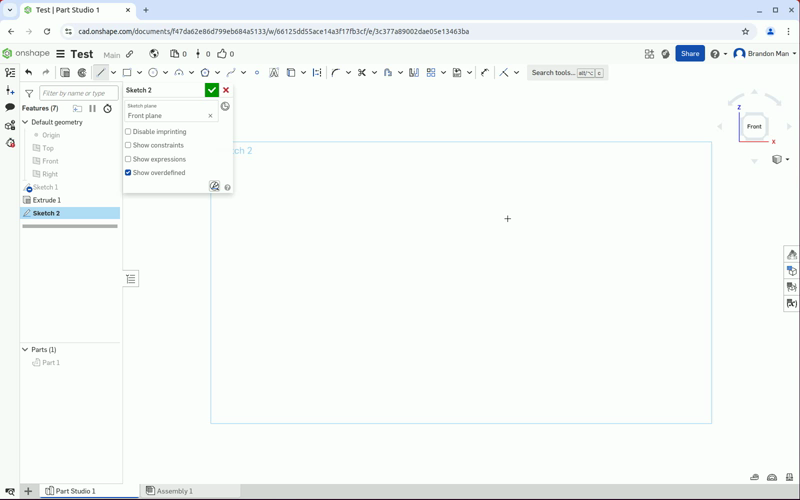
key_up(shift)
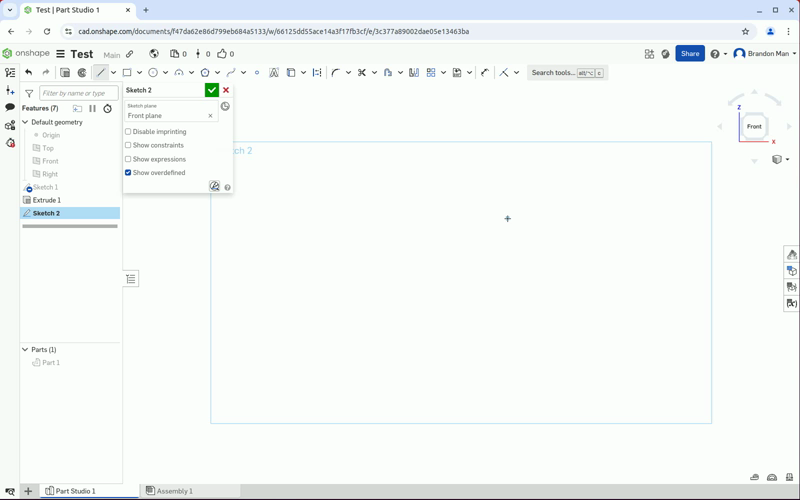
key_down(shift)
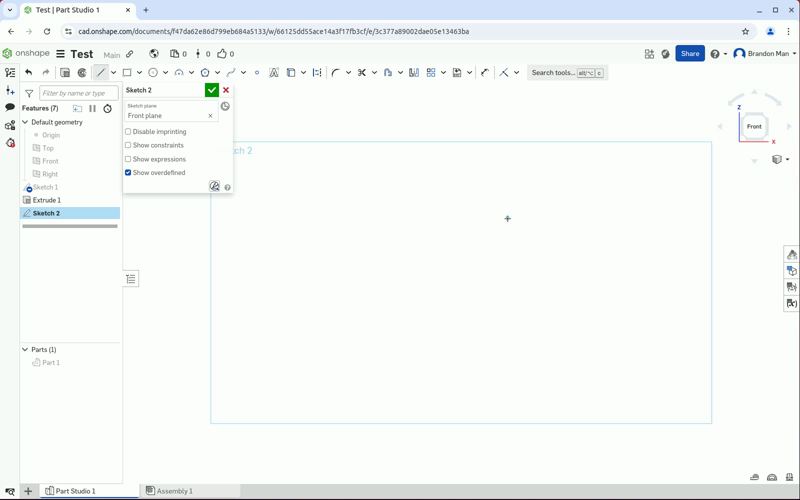
mouse_move(561, 311)
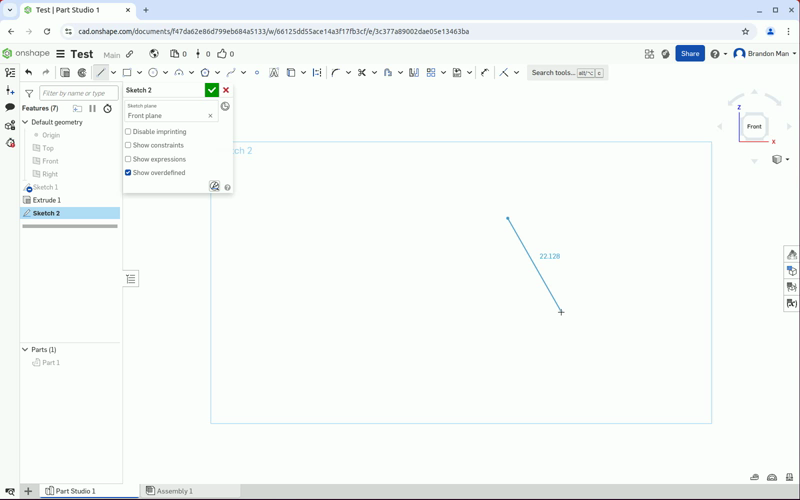
click(561, 311)
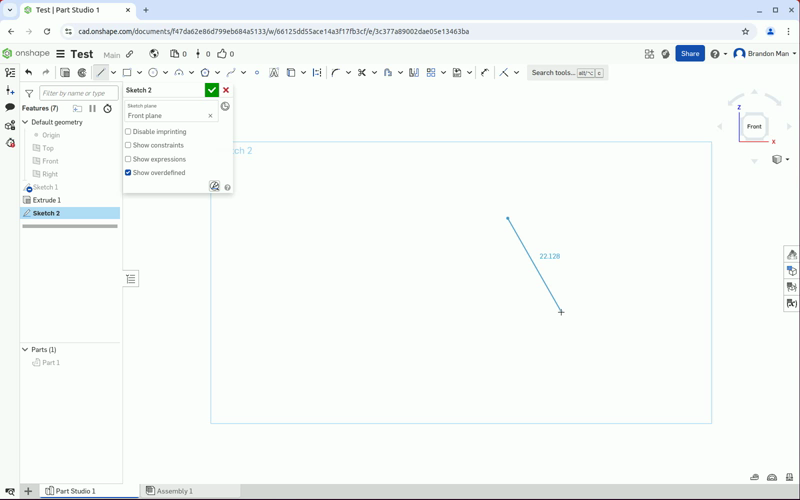
key_up(shift)
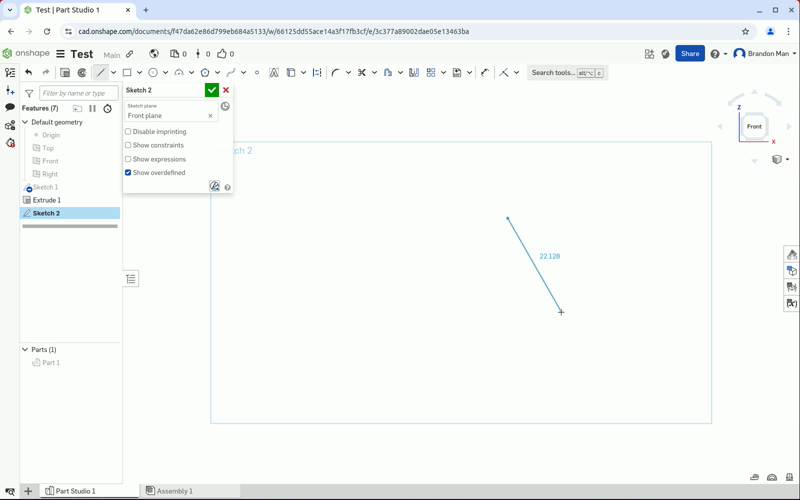
key_down(shift)
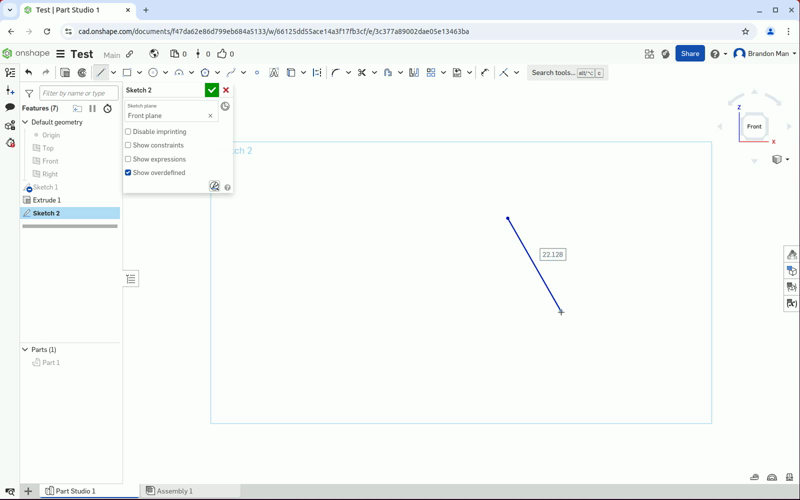
mouse_move(589, 311)
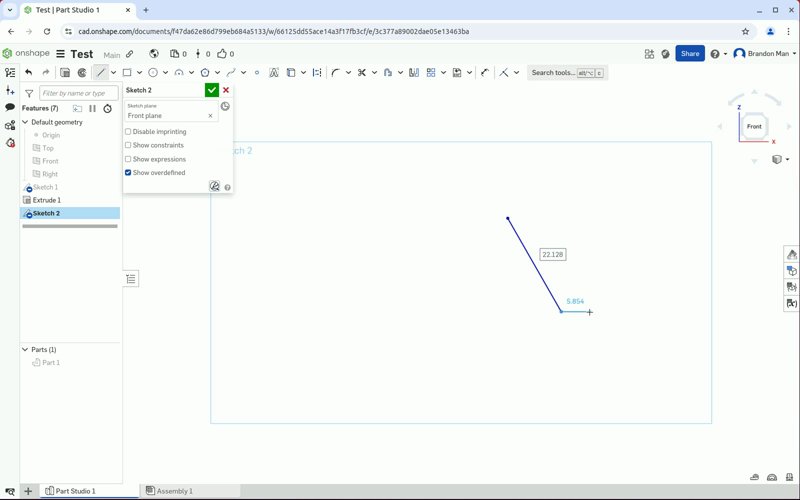
mouse_move(572, 318)
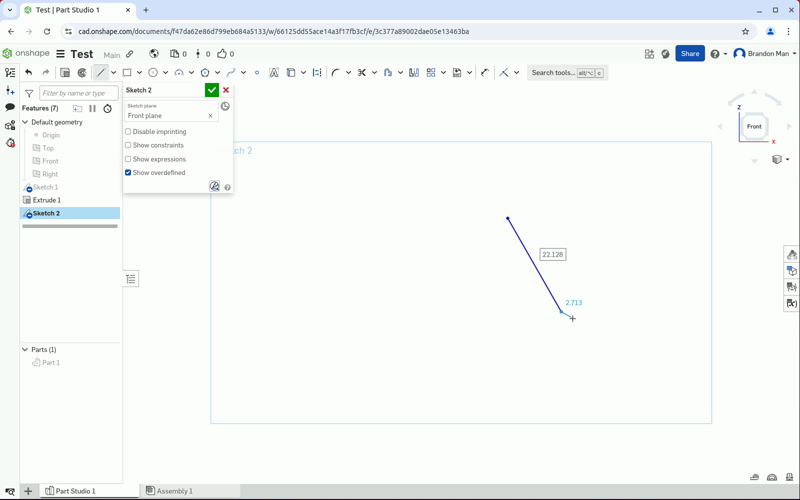
click(572, 318)
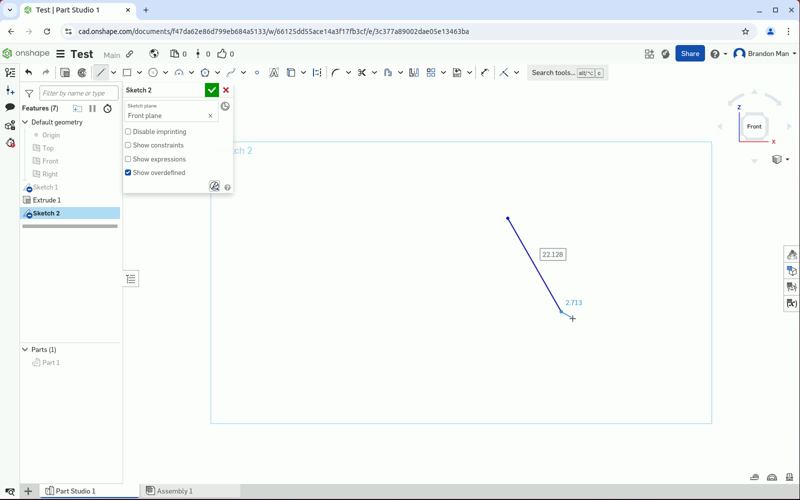
key_up(shift)
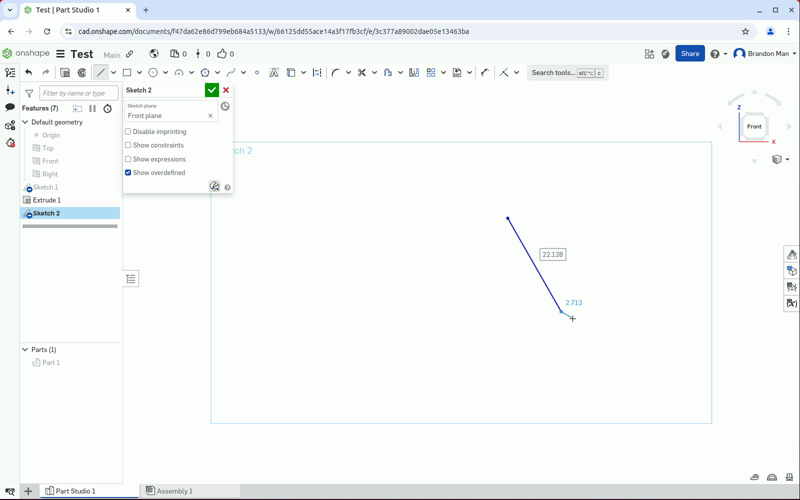
key_down(shift)
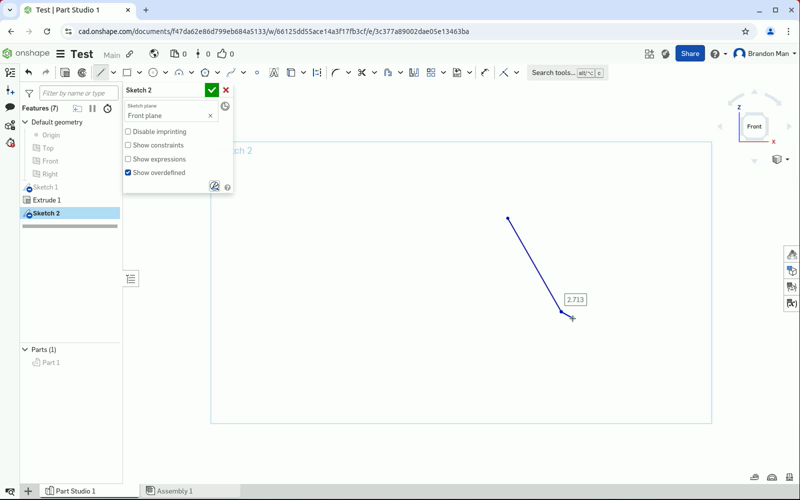
mouse_move(507, 205)
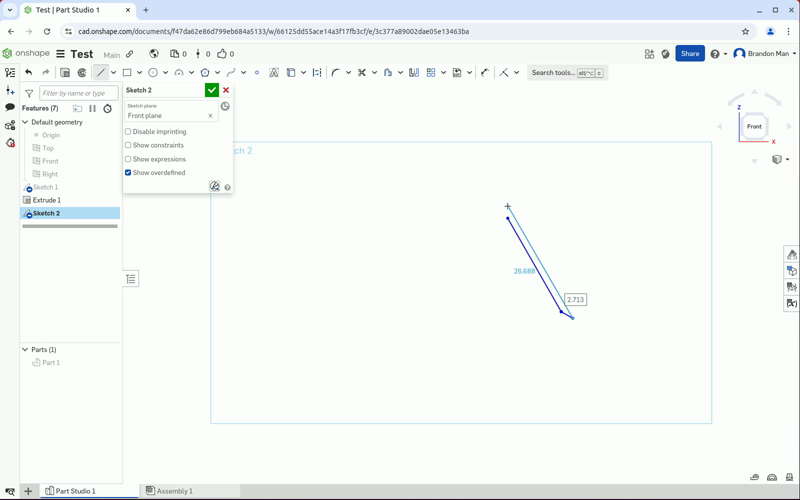
click(507, 205)
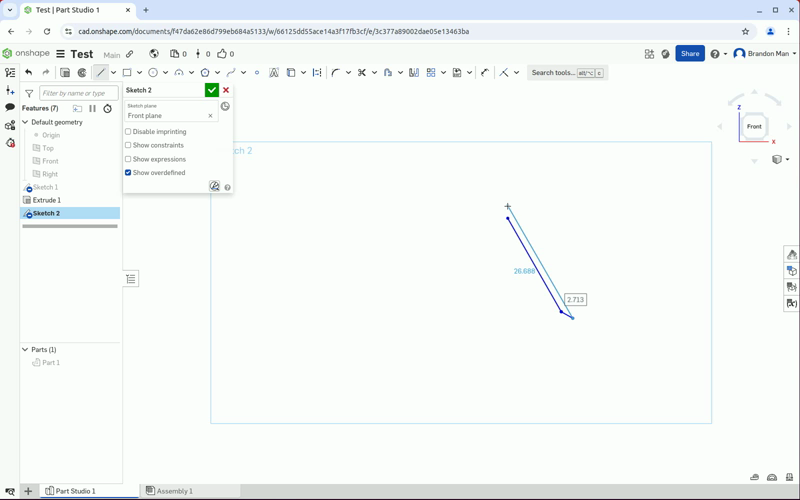
key_up(shift)
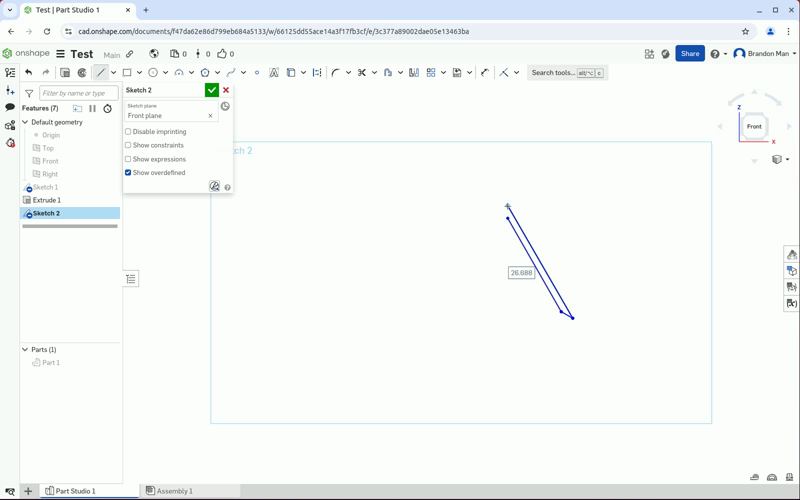
mouse_move(537, 205)
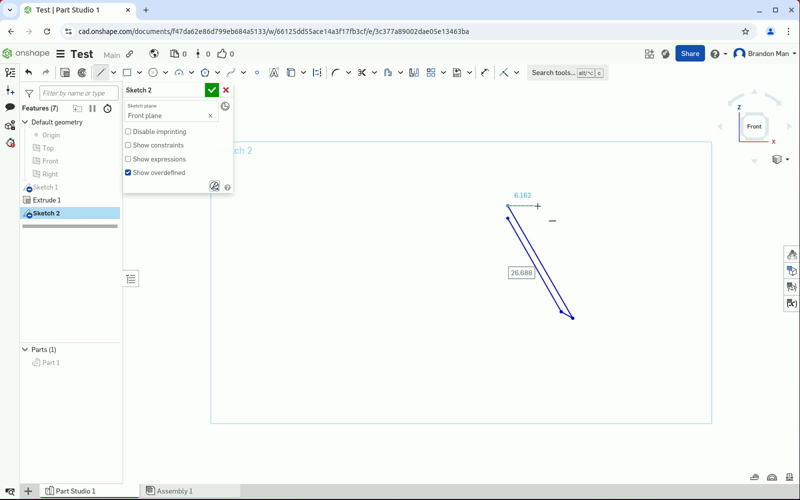
key_down(shift)
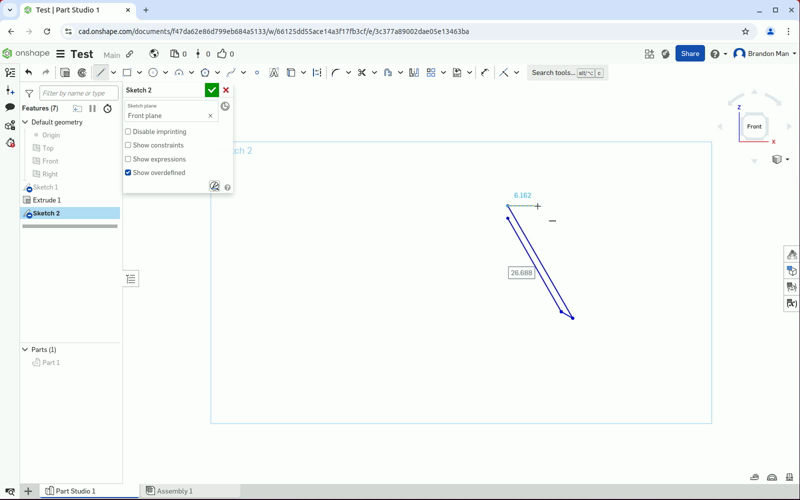
mouse_move(507, 218)
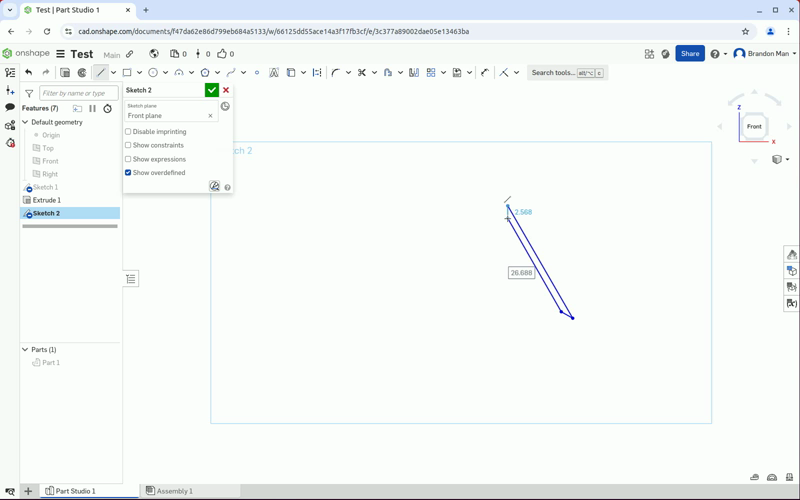
key_up(shift)
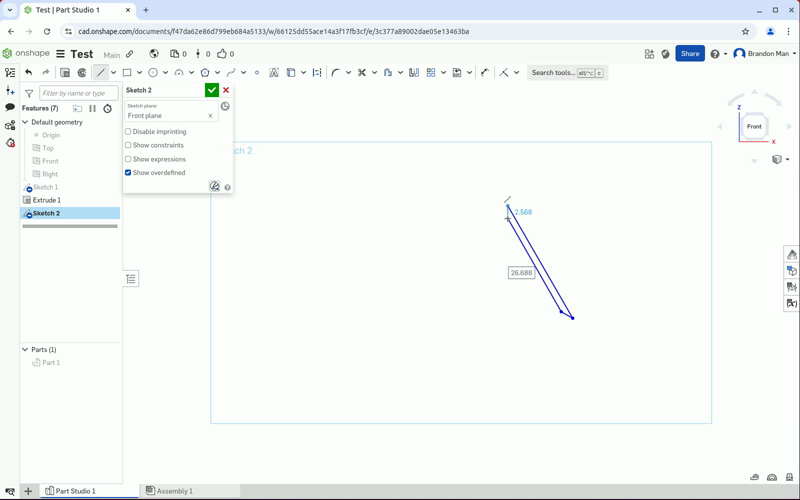
click(507, 218)
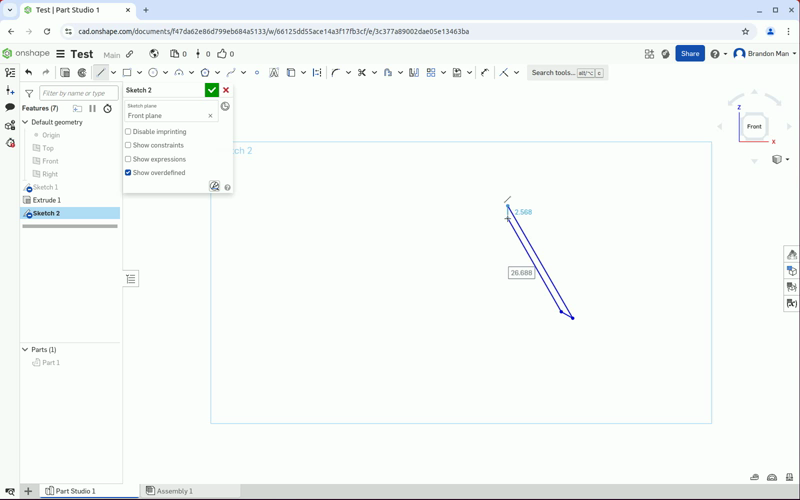
key(esc)
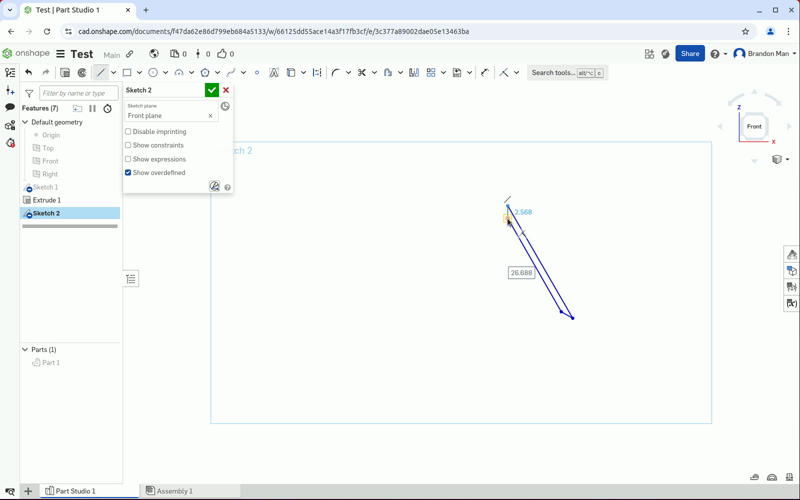
mouse_move(537, 261)
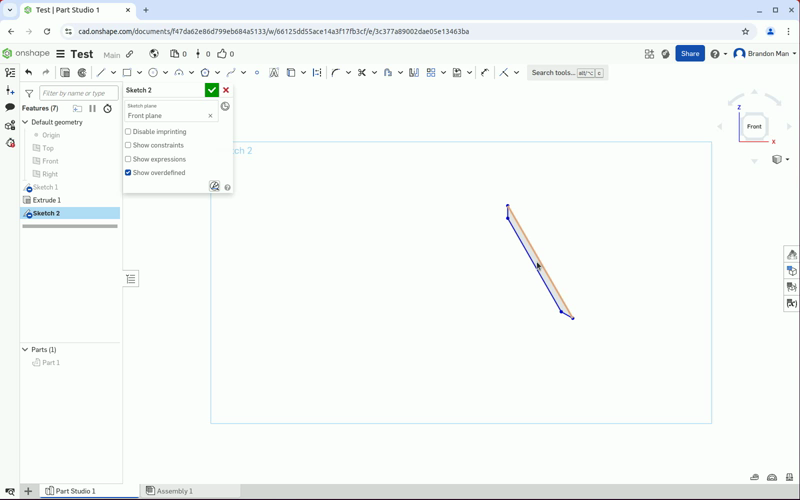
scroll(6)
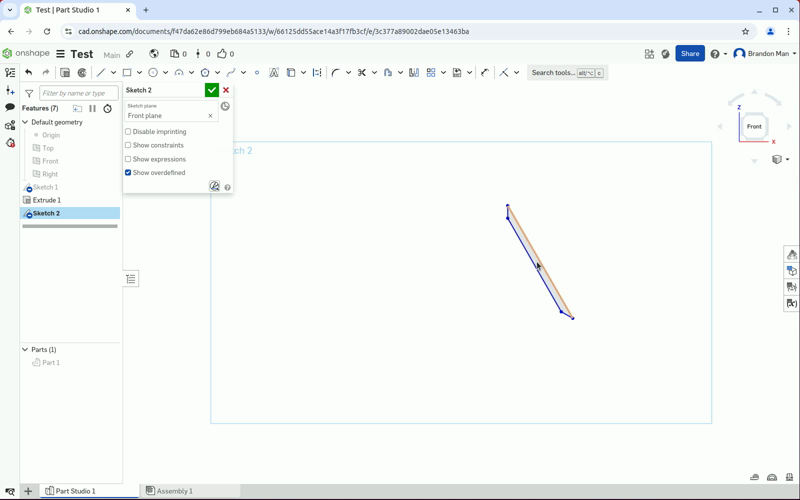
scroll(6)
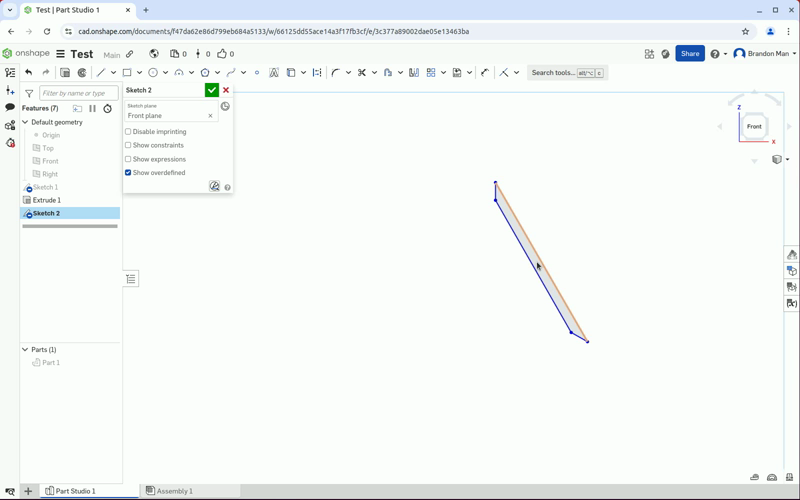
scroll(6)
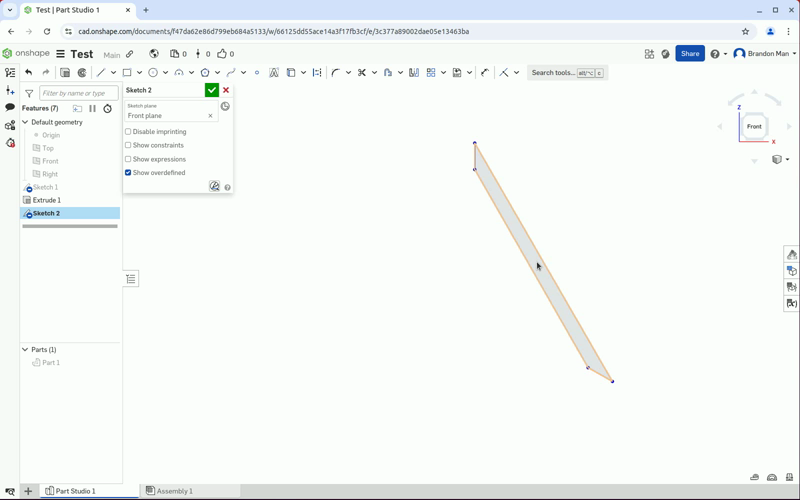
scroll(6)
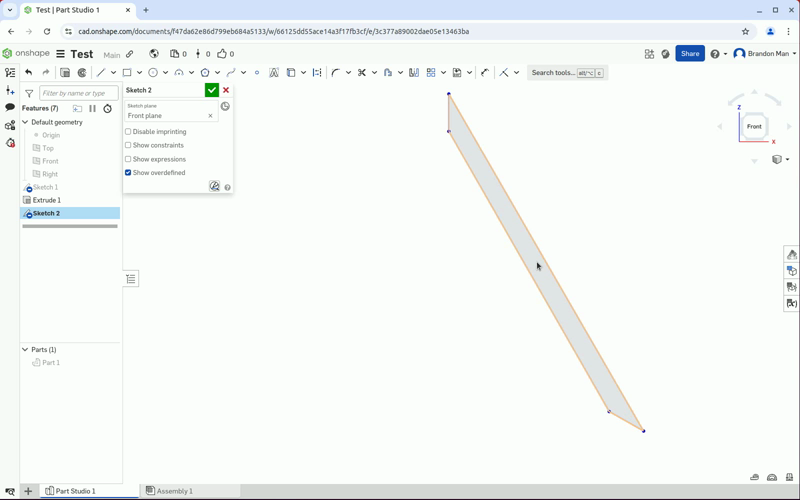
scroll(6)
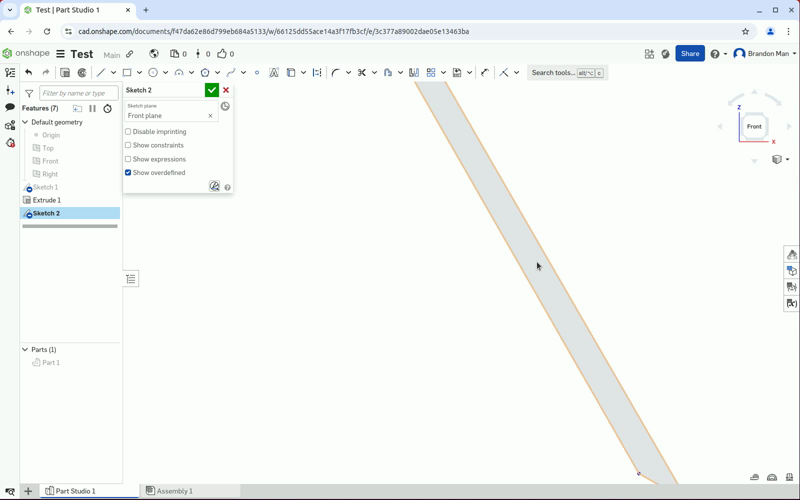
scroll(6)
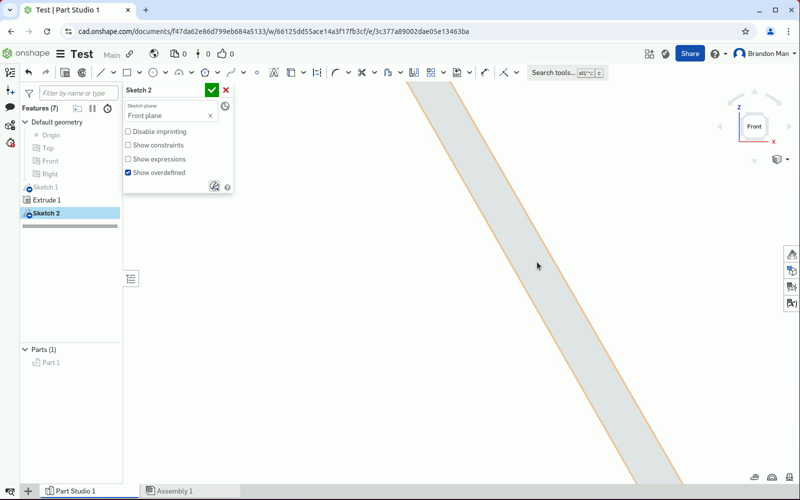
scroll(6)
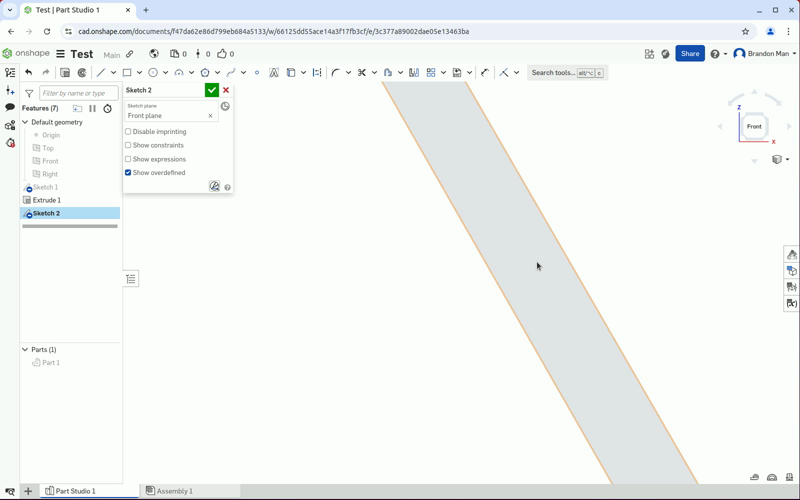
click(537, 261)
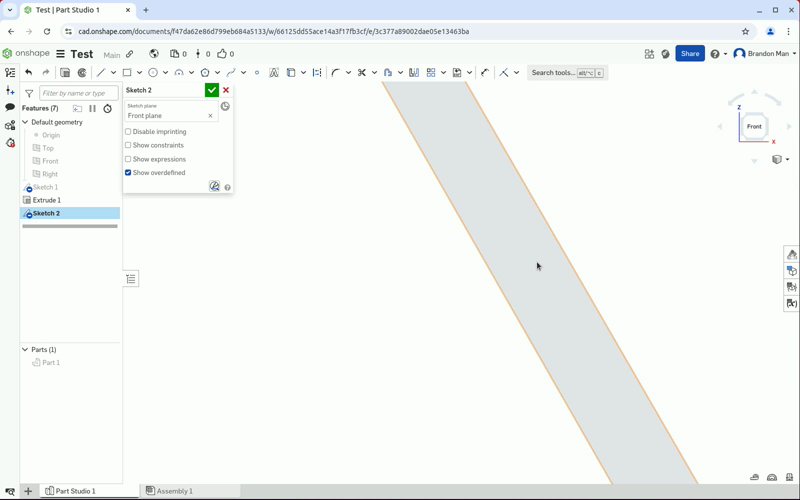
scroll(-6)
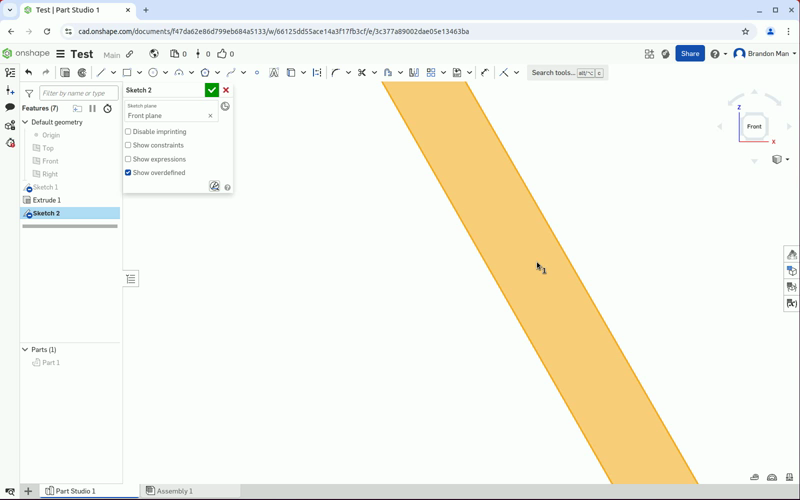
scroll(-6)
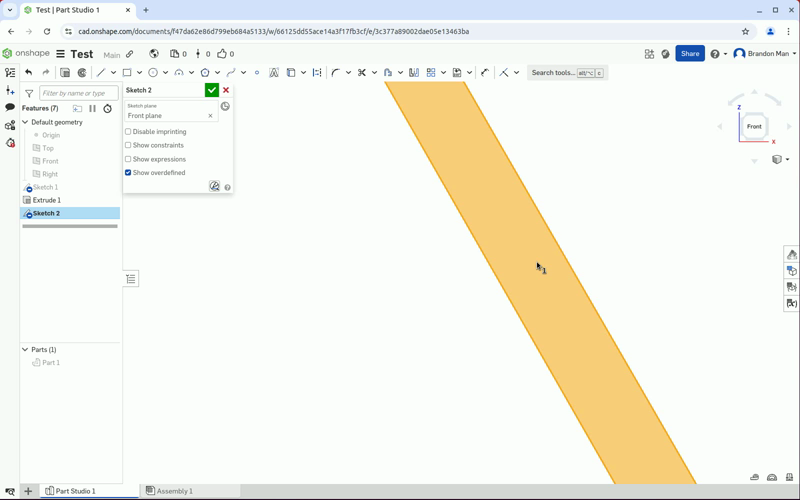
scroll(-6)
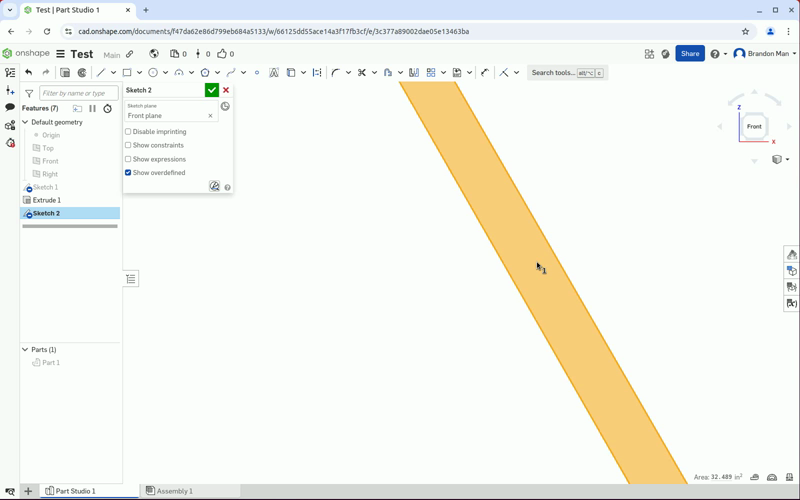
scroll(-6)
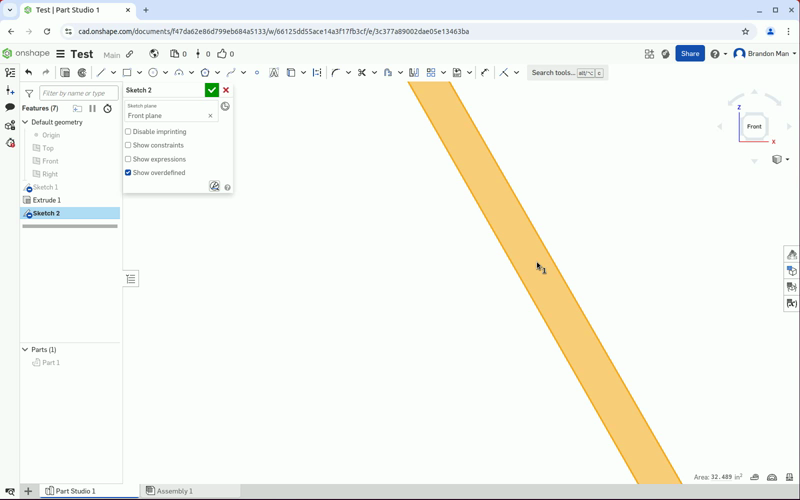
scroll(-6)
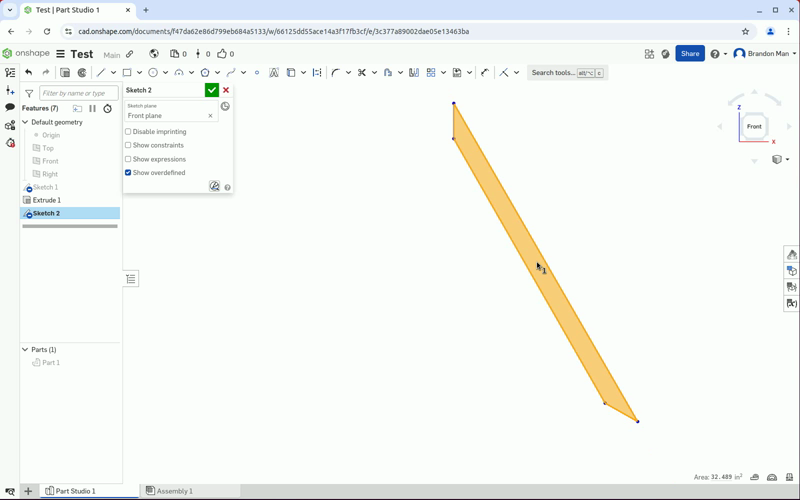
scroll(-6)
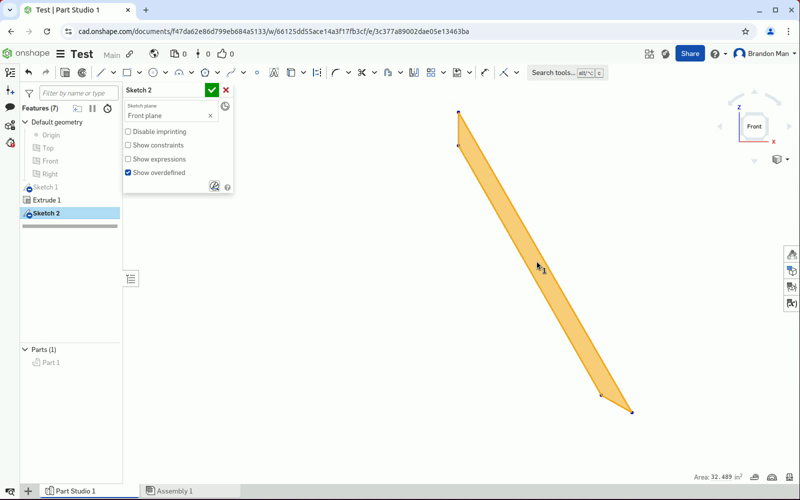
scroll(-6)
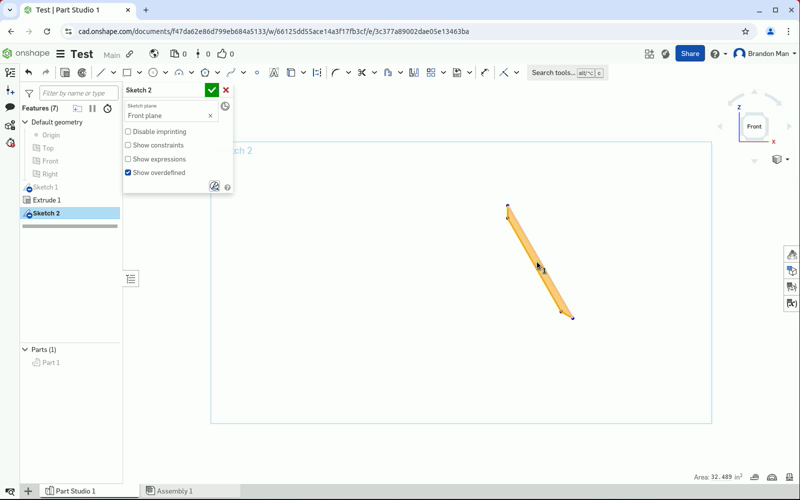
mouse_move(73, 352)
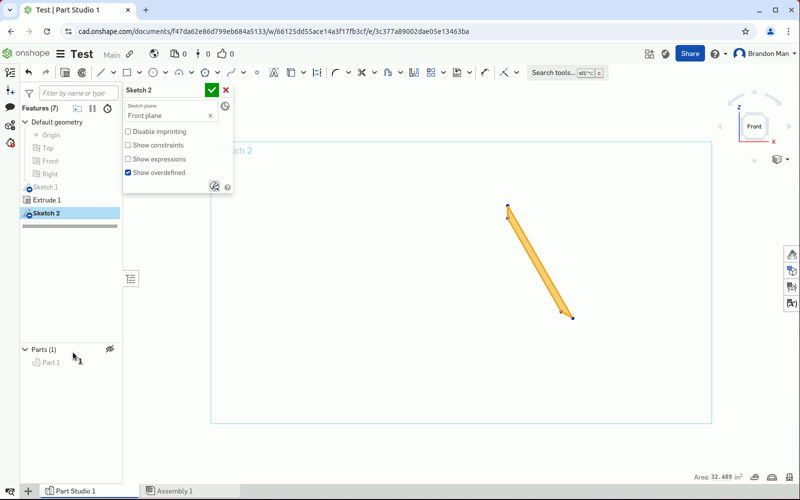
key(shift+y)
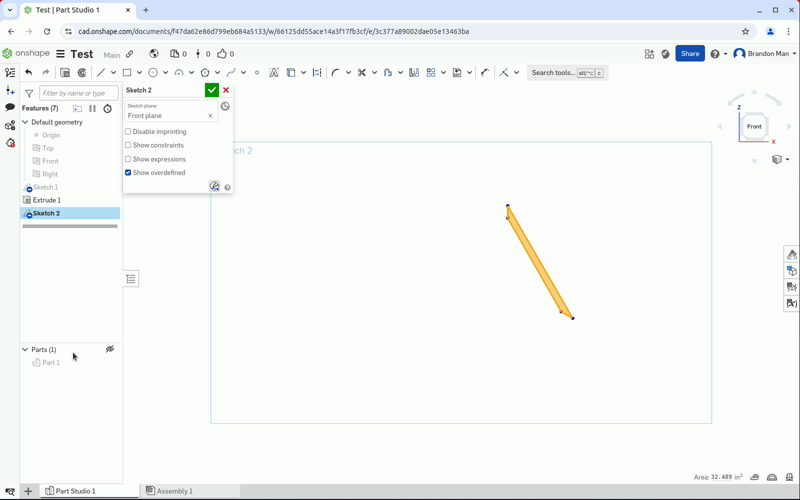
key(shift+e)
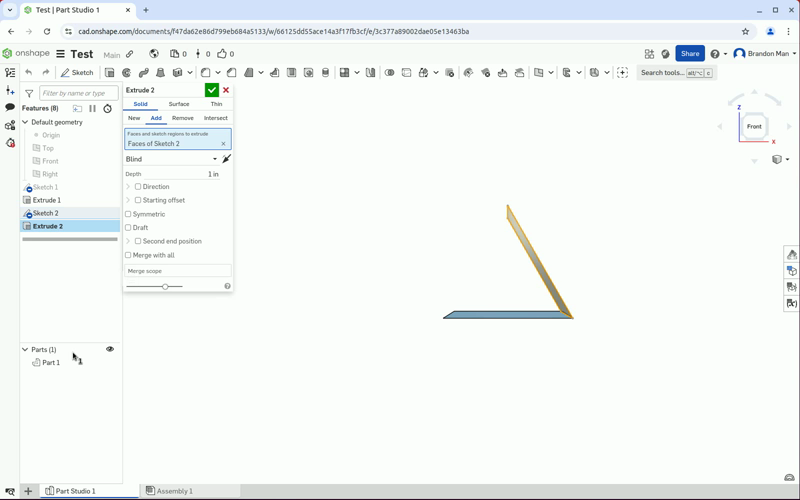
mouse_move(143, 106)
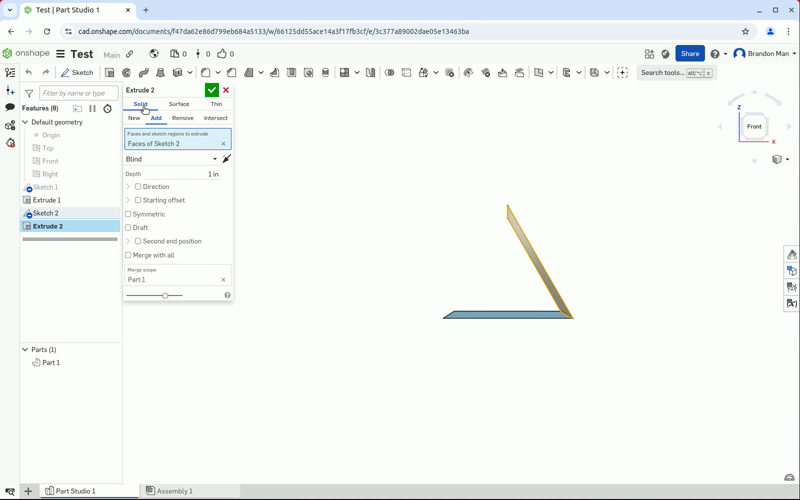
click(143, 106)
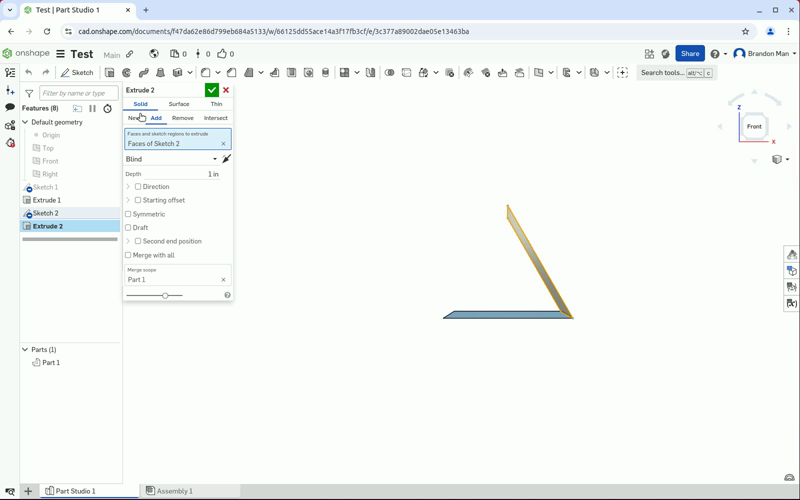
mouse_move(137, 120)
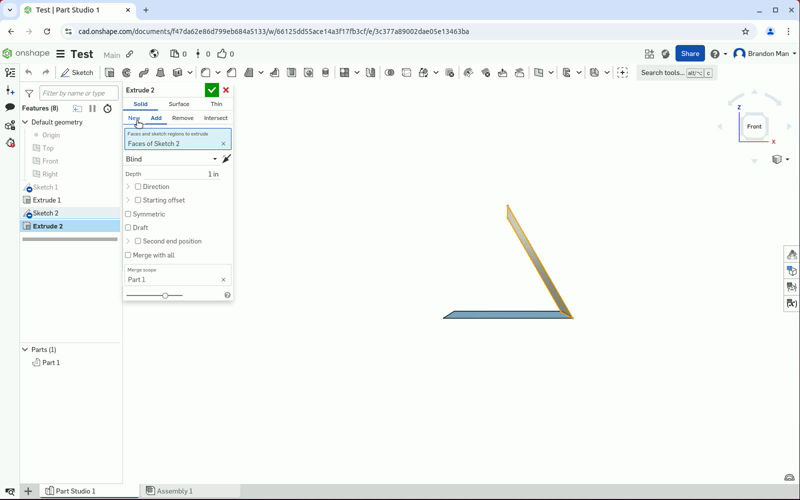
click(137, 120)
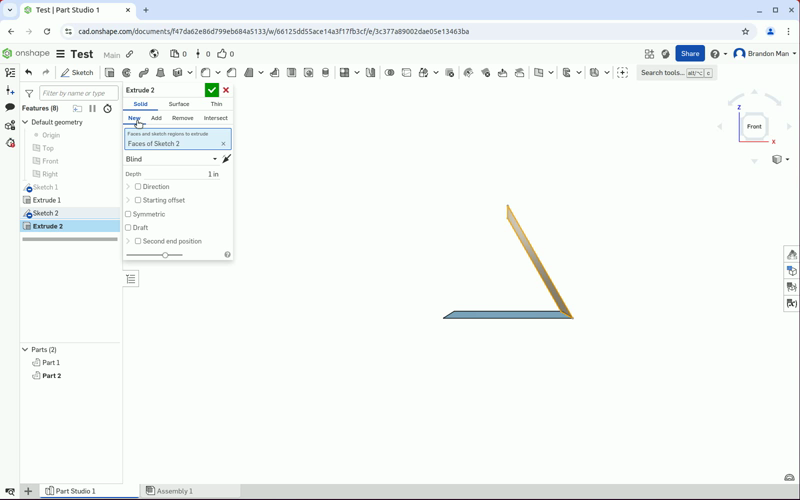
key(tab, 4)
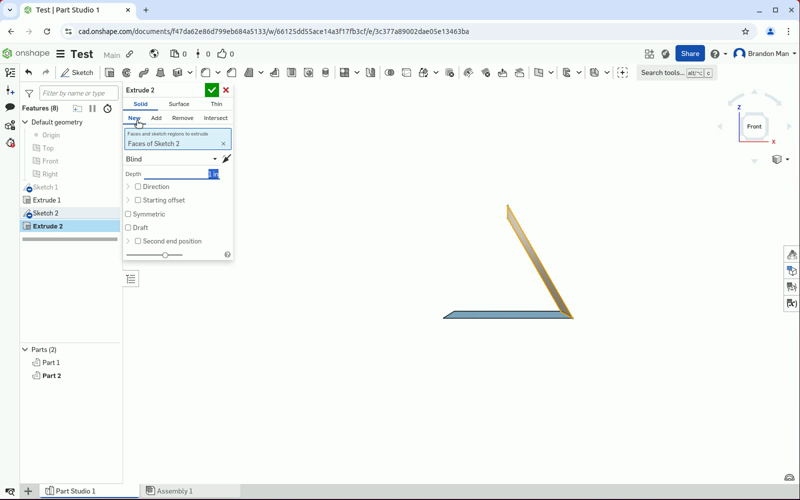
text(5.296)
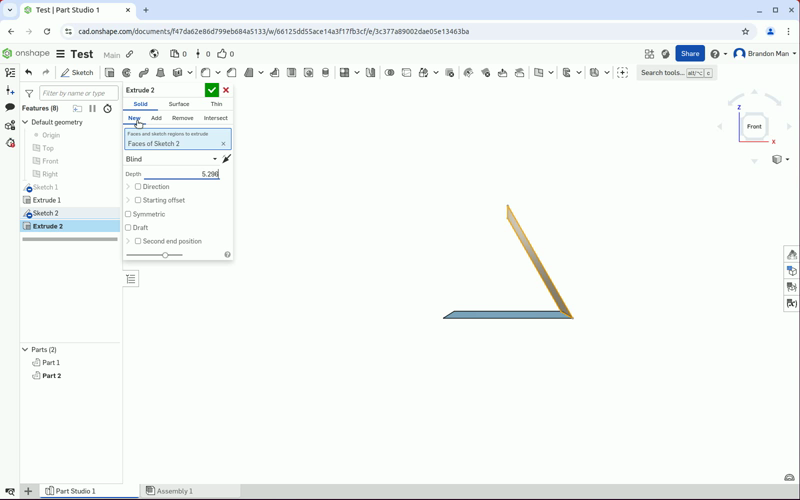
key(enter)
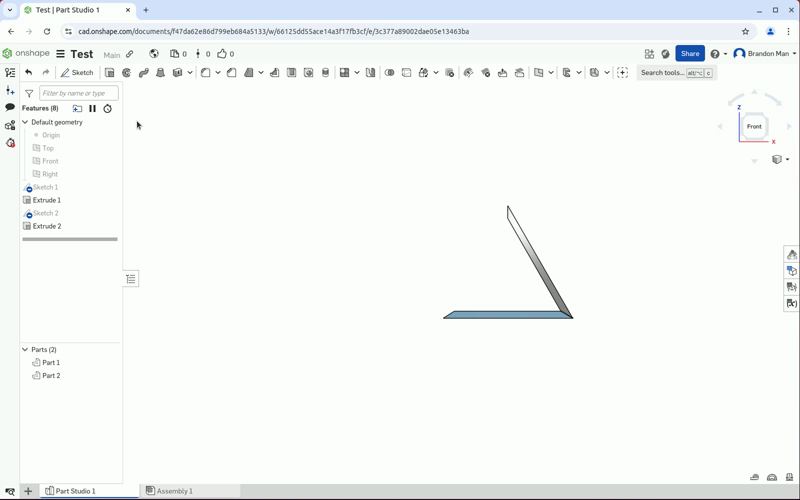
key(shift+h)
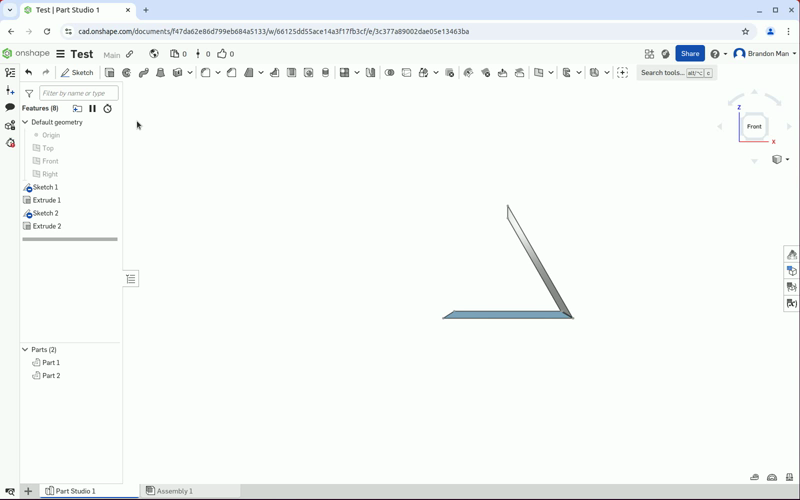
key(shift+h)
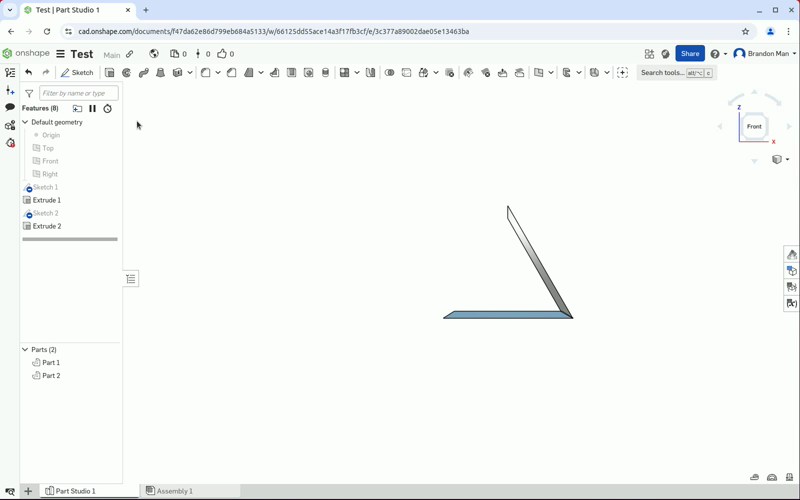
mouse_move(73, 189)
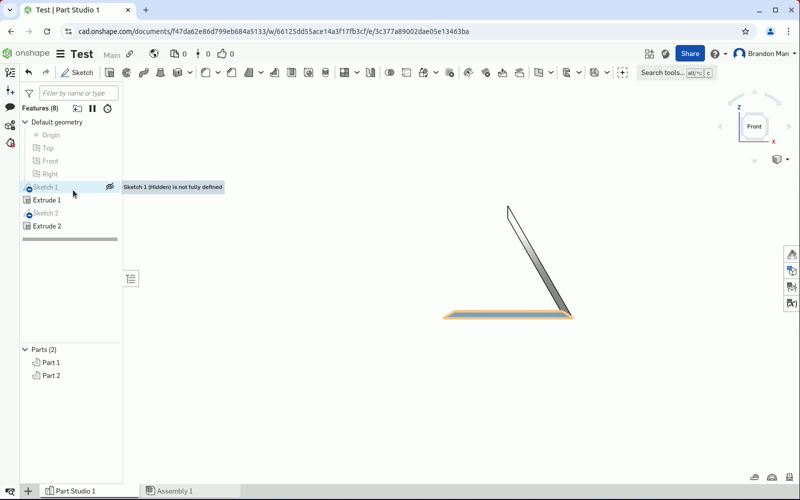
click(73, 189)
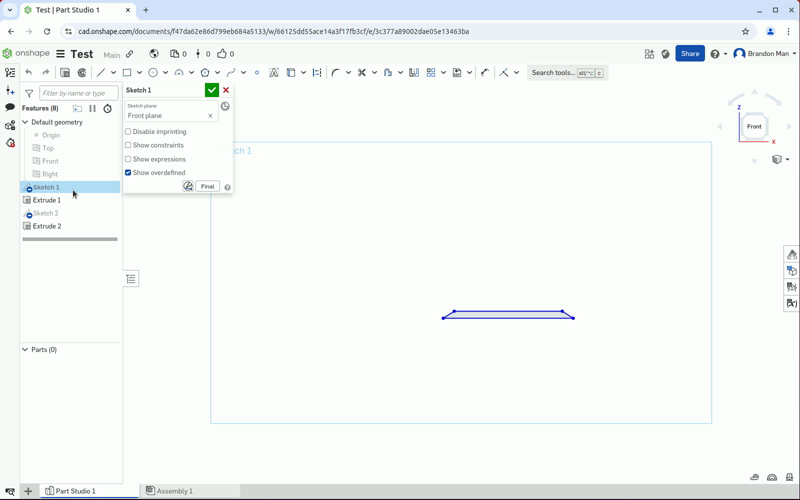
mouse_move(229, 92)
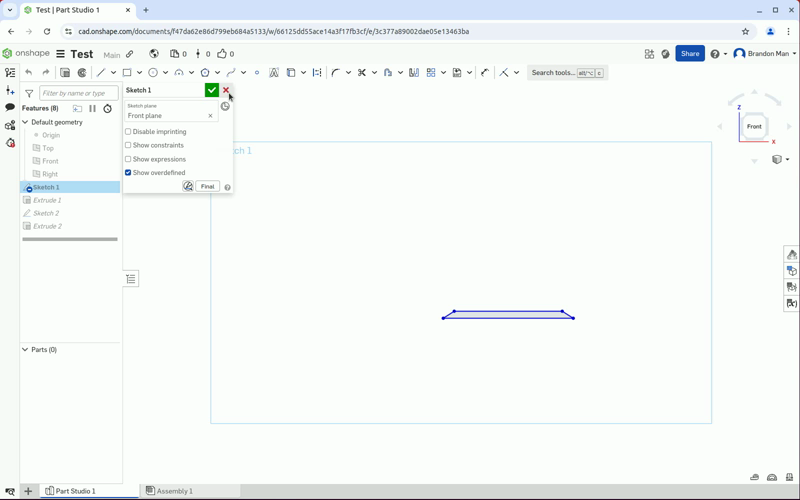
click(229, 92)
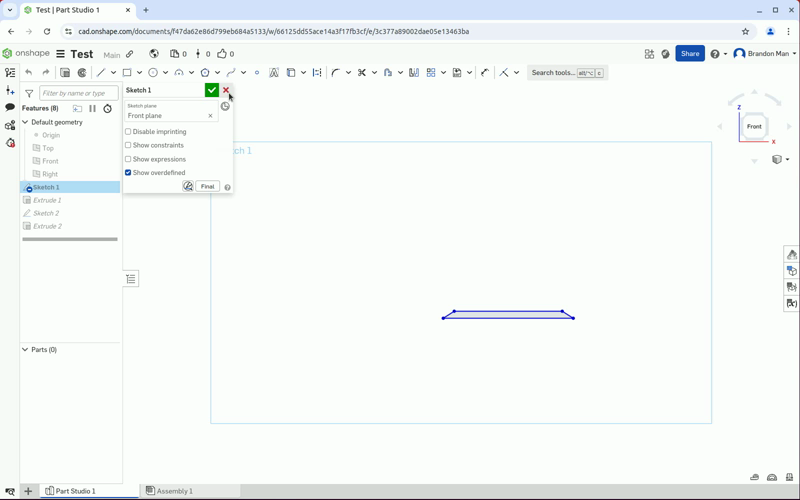
key(shift+s)
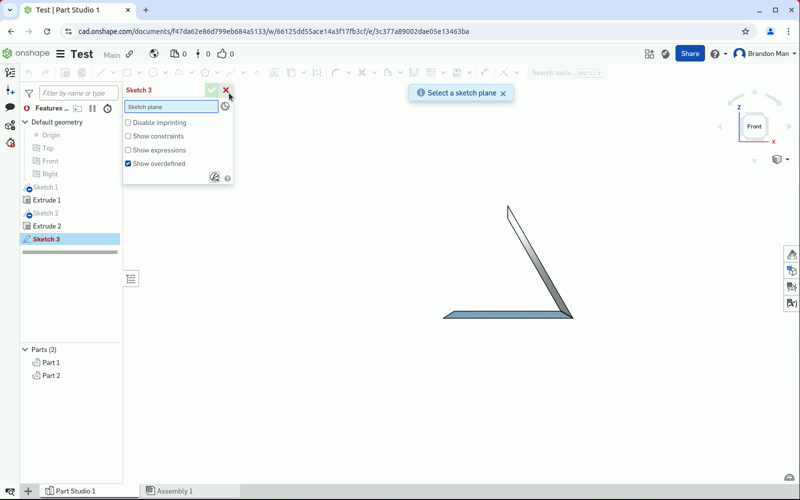
mouse_move(73, 163)
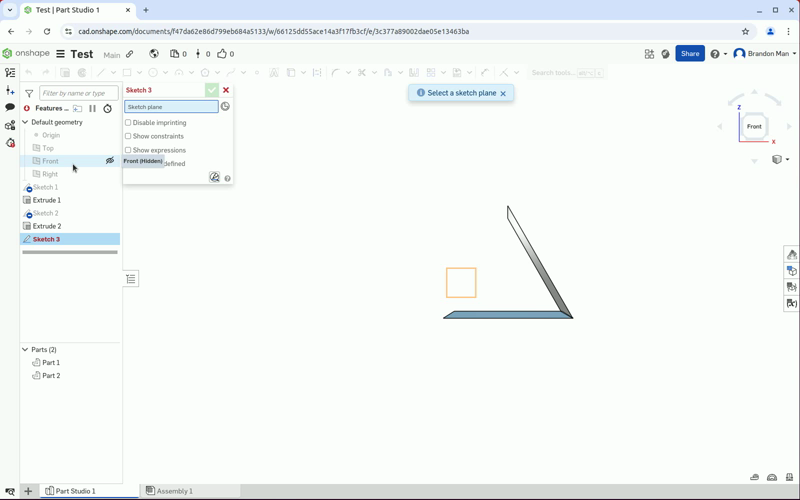
click(73, 163)
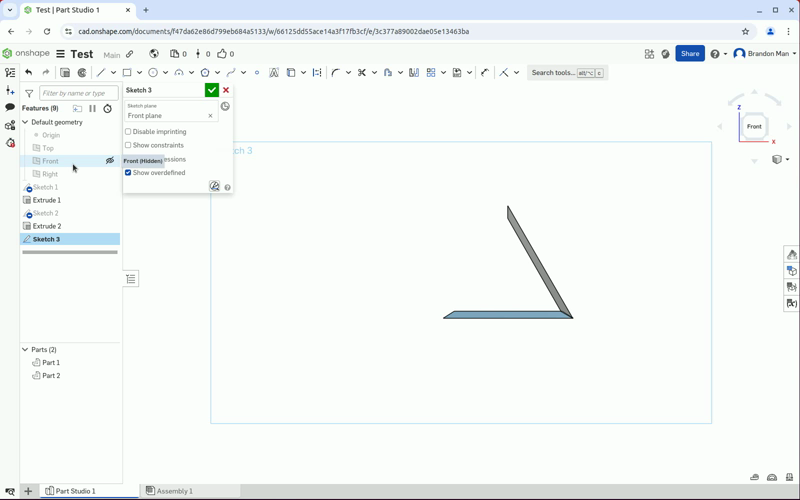
mouse_move(73, 352)
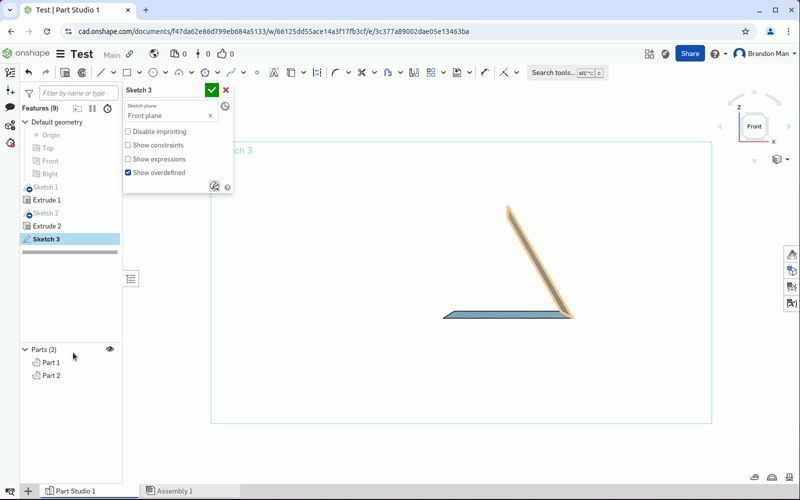
key(y)
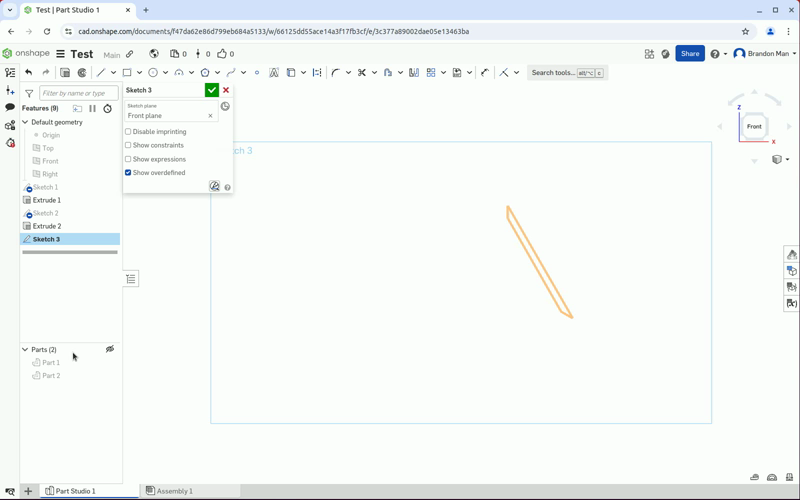
key(l)
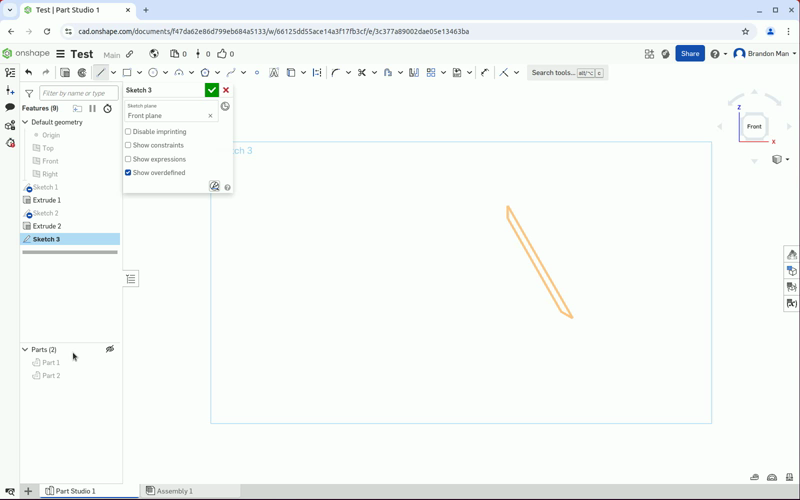
key_down(shift)
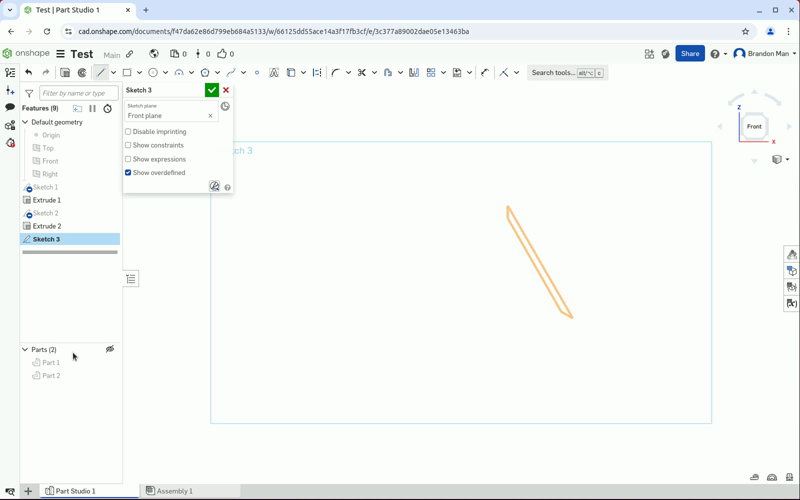
mouse_move(443, 318)
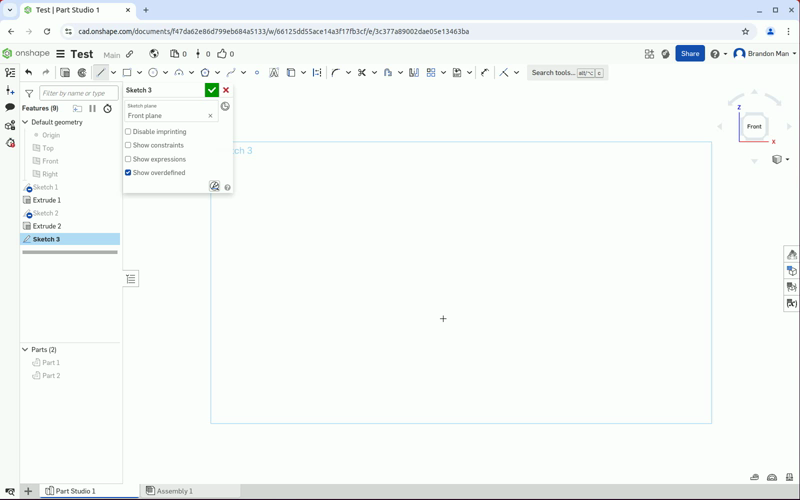
click(443, 318)
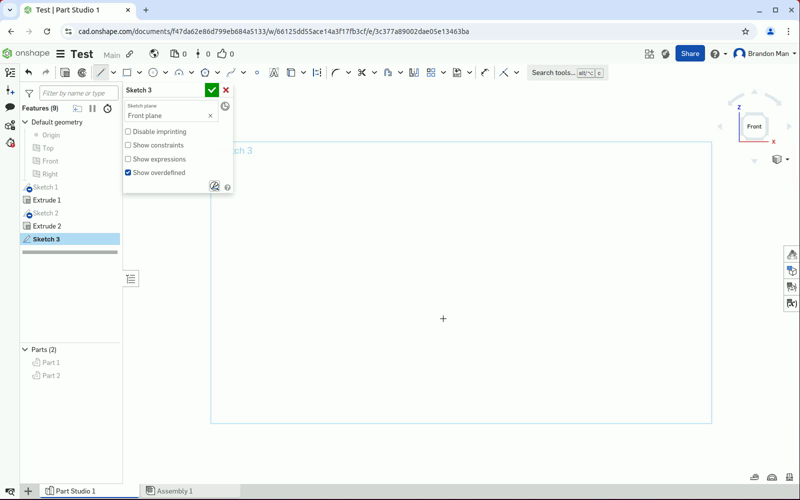
key_up(shift)
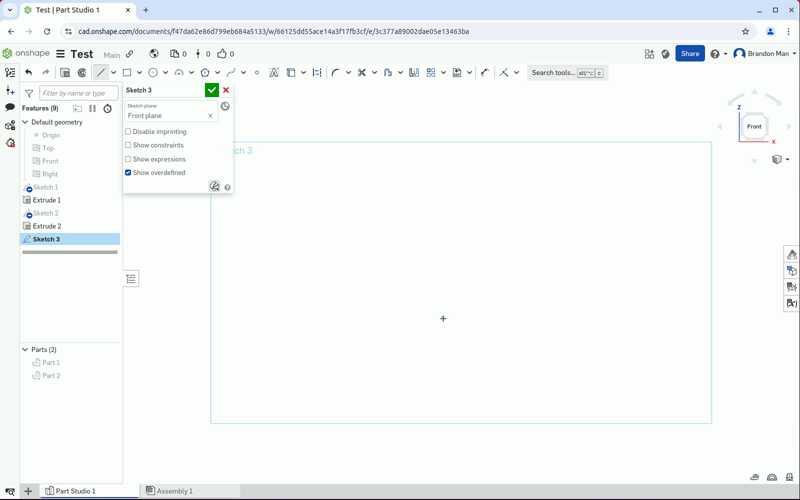
key_down(shift)
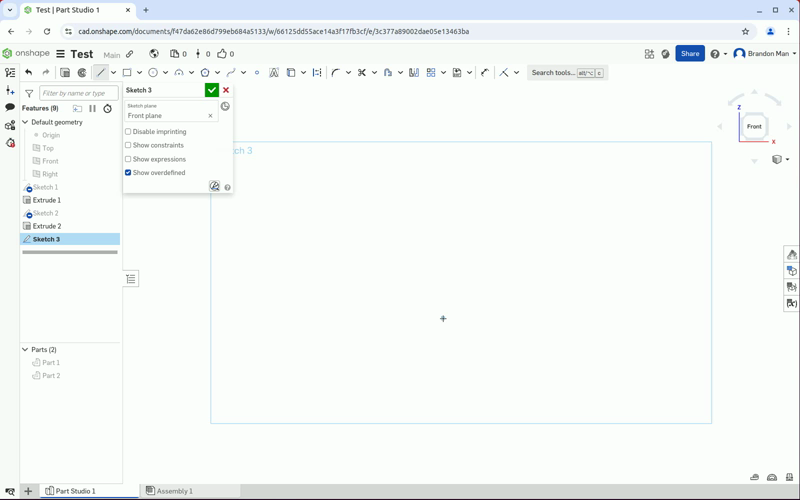
mouse_move(473, 318)
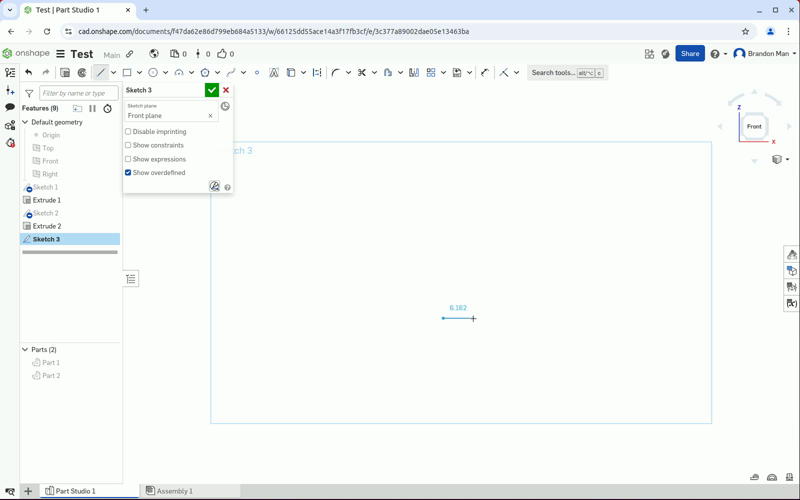
mouse_move(453, 312)
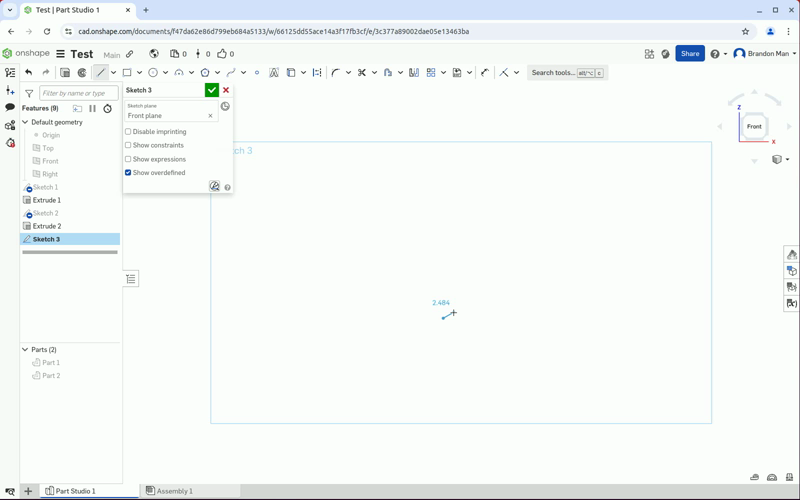
click(453, 312)
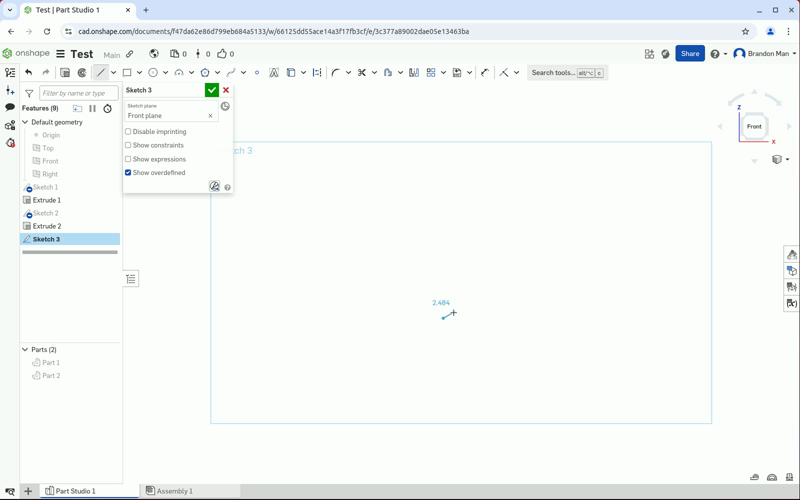
key_up(shift)
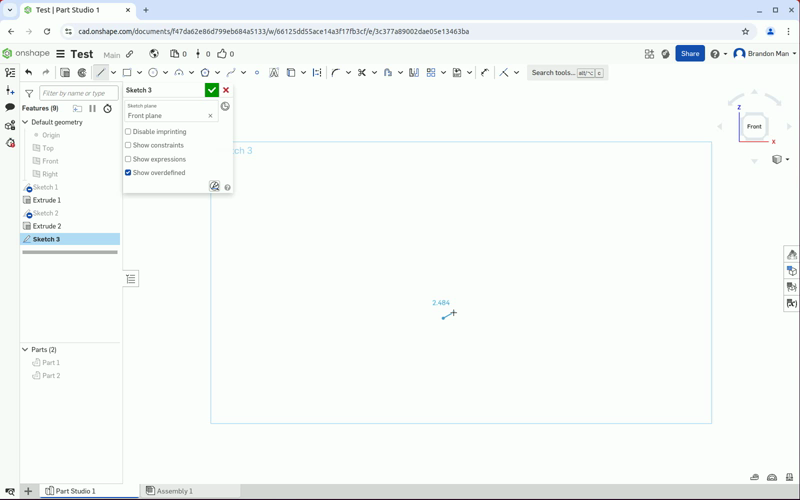
key_down(shift)
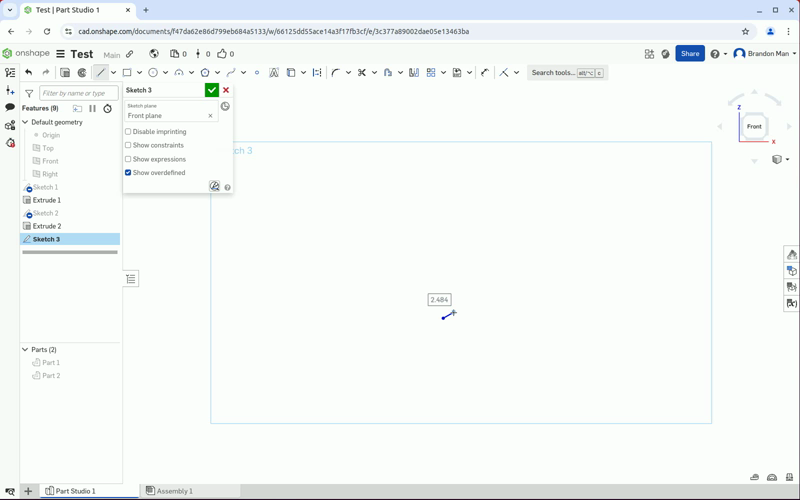
mouse_move(508, 218)
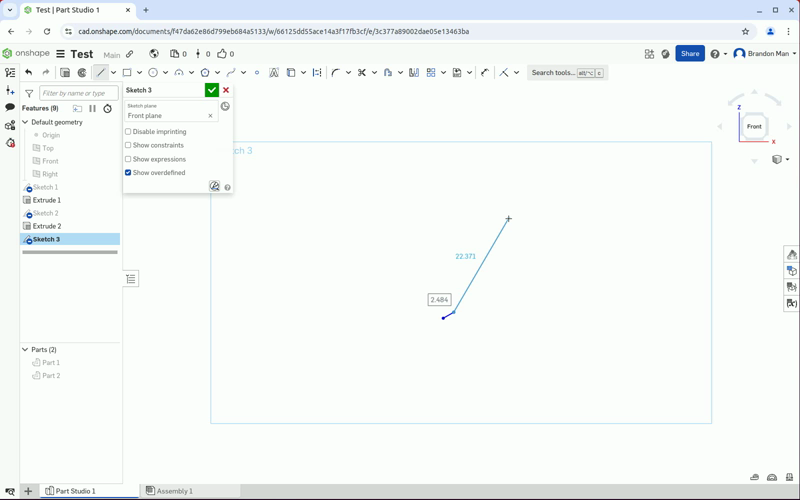
click(508, 218)
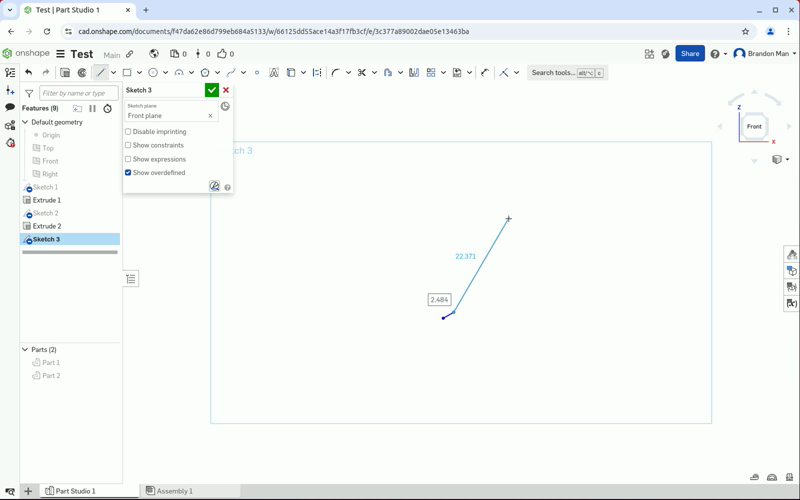
key_up(shift)
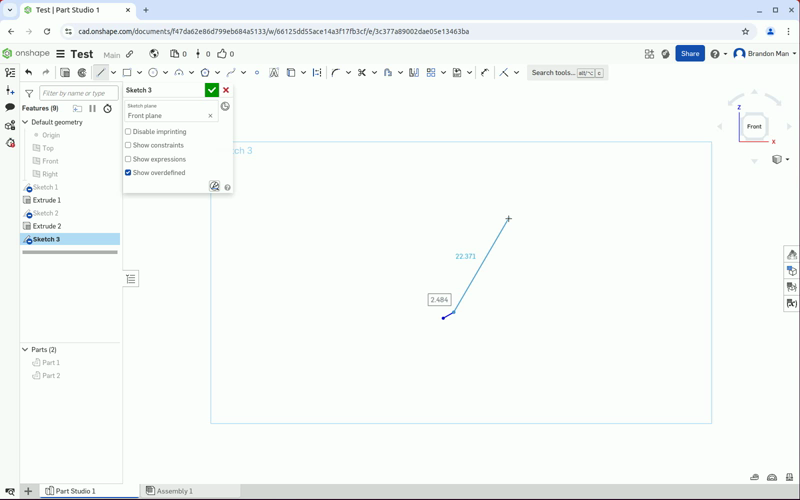
key_down(shift)
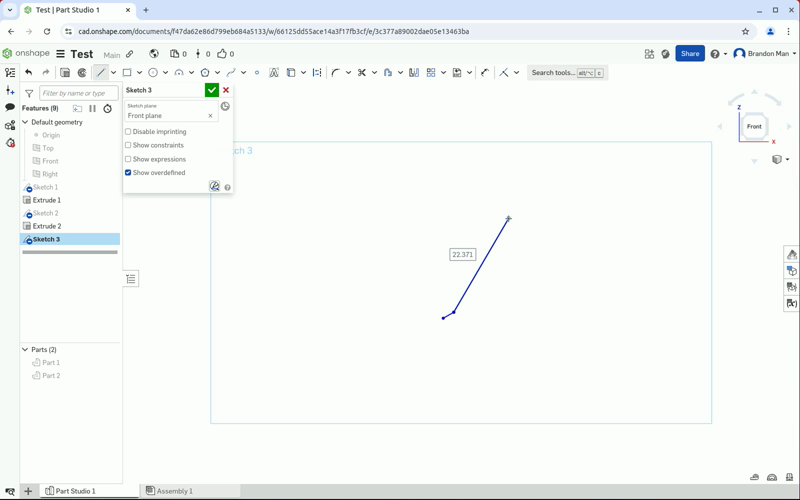
mouse_move(538, 218)
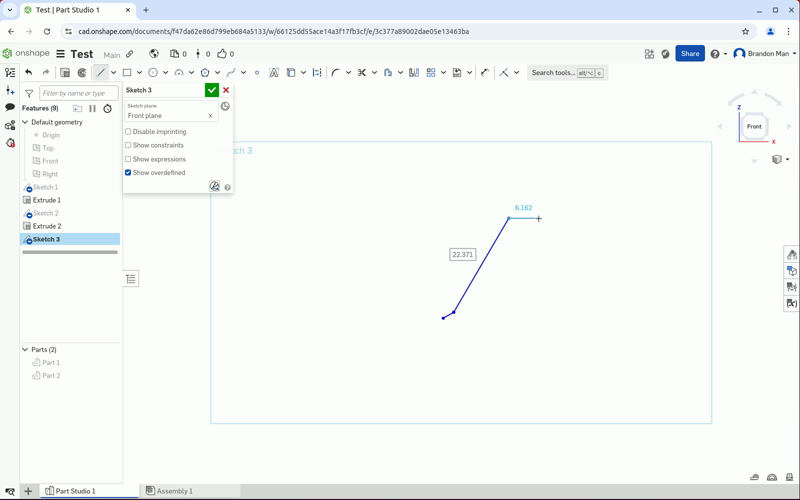
mouse_move(508, 205)
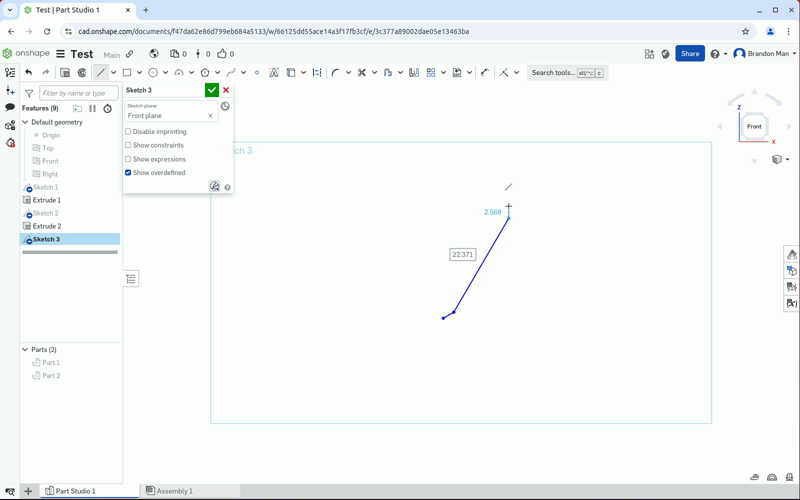
click(508, 205)
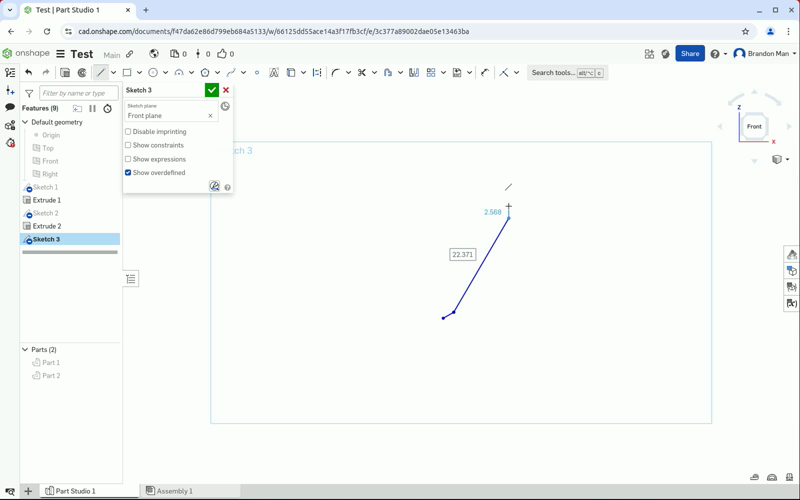
key_up(shift)
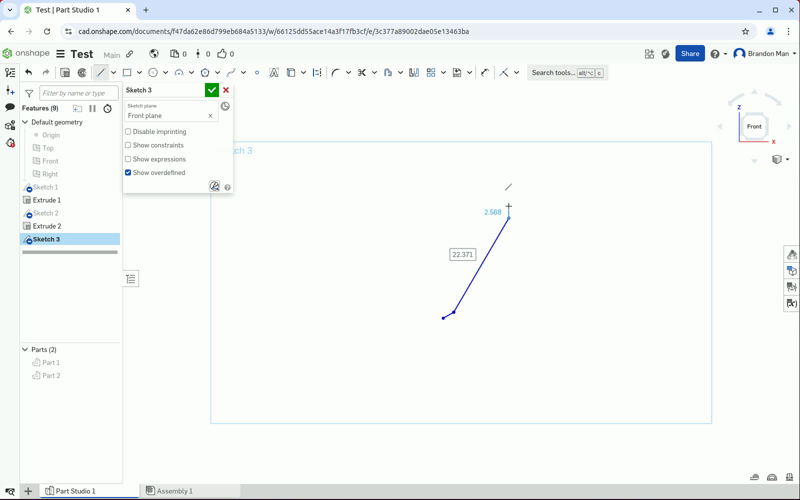
key_down(shift)
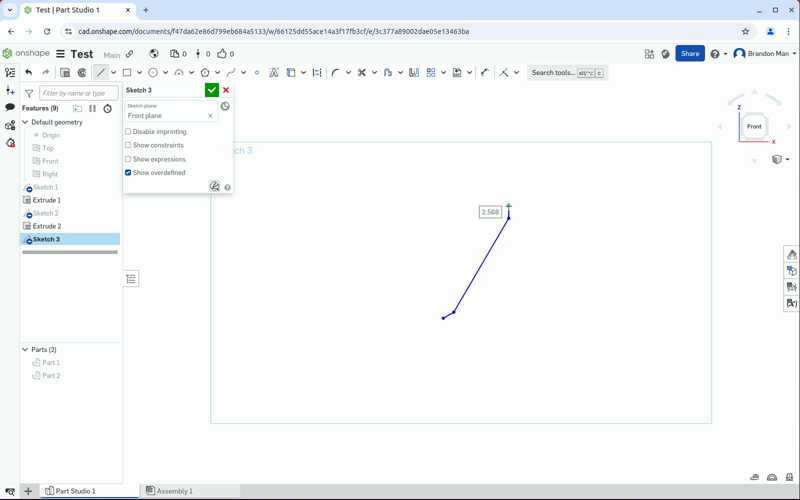
mouse_move(443, 318)
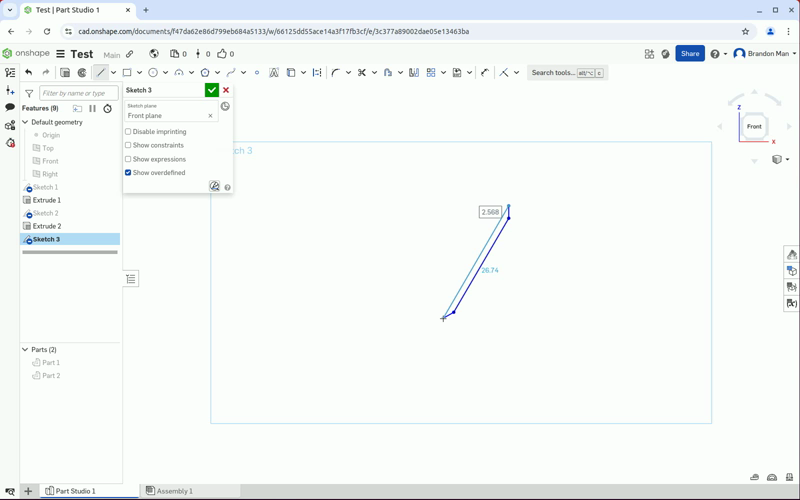
key_up(shift)
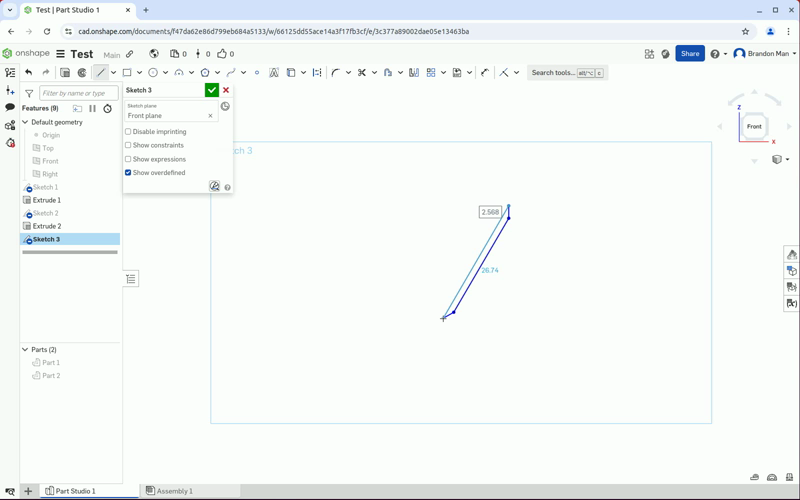
click(443, 318)
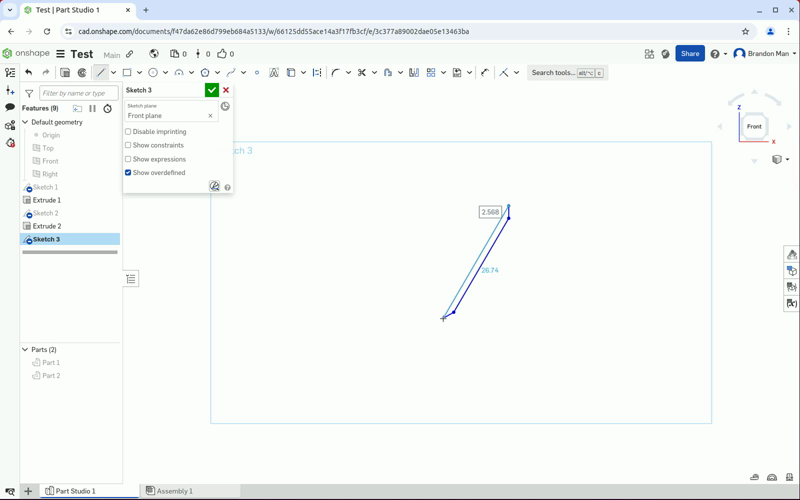
key(esc)
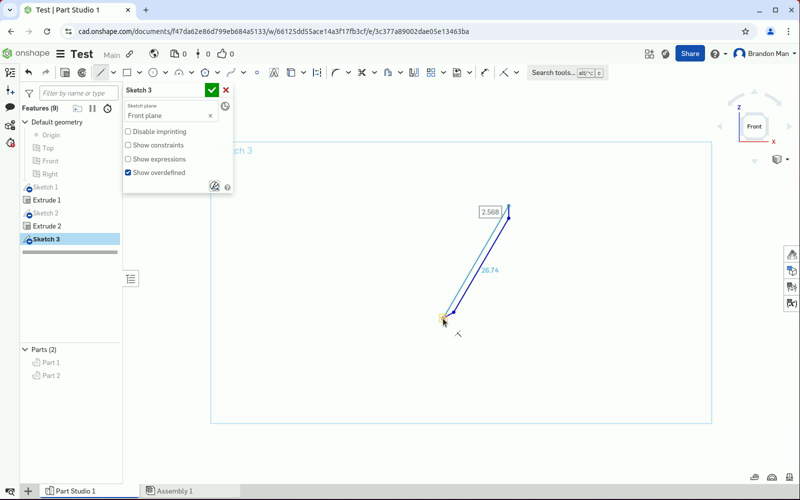
mouse_move(503, 219)
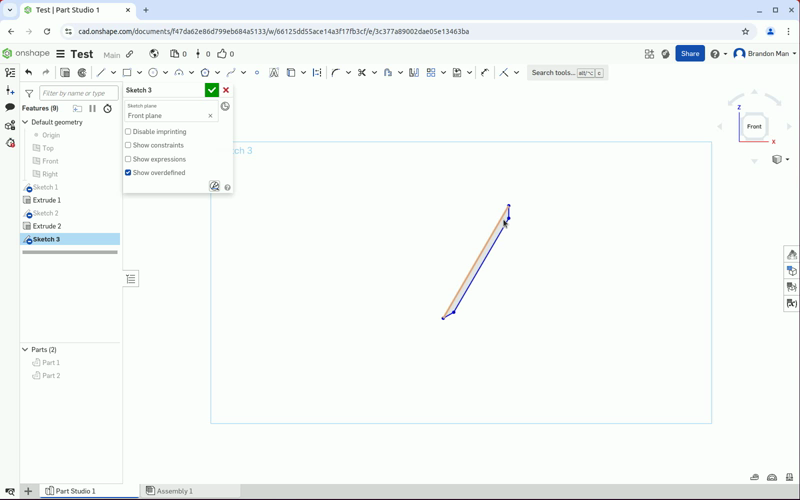
scroll(6)
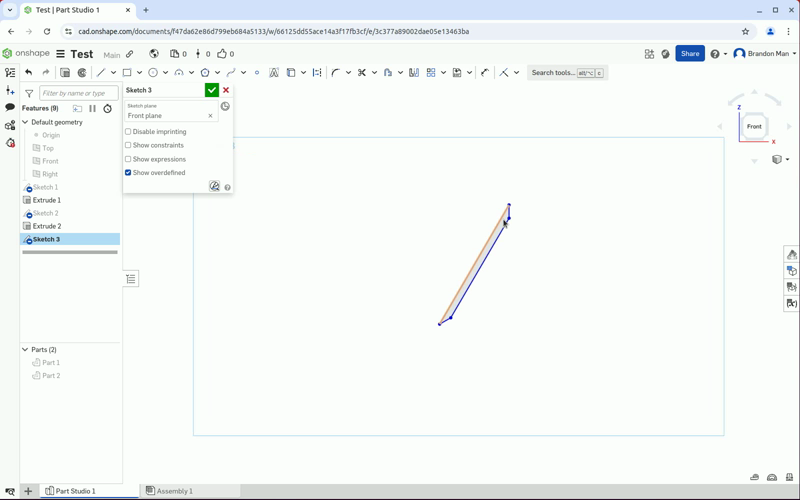
scroll(6)
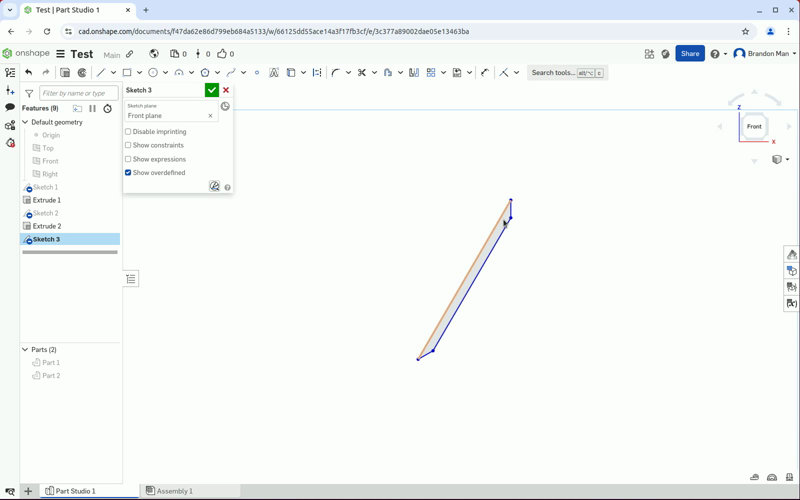
scroll(6)
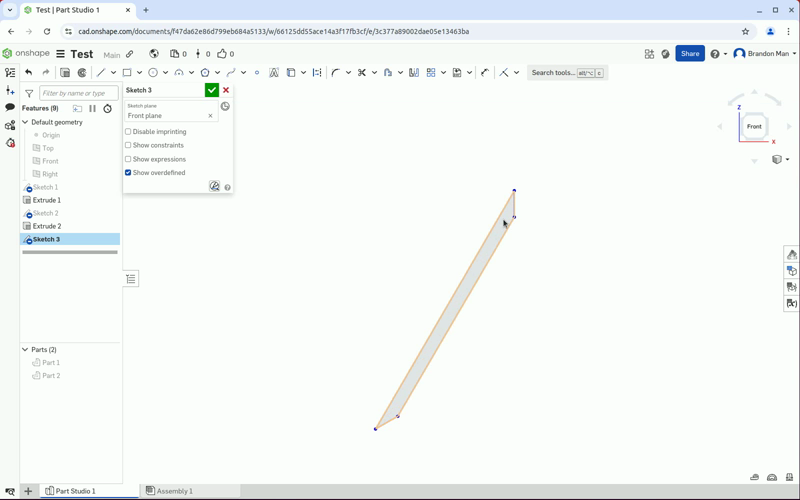
scroll(6)
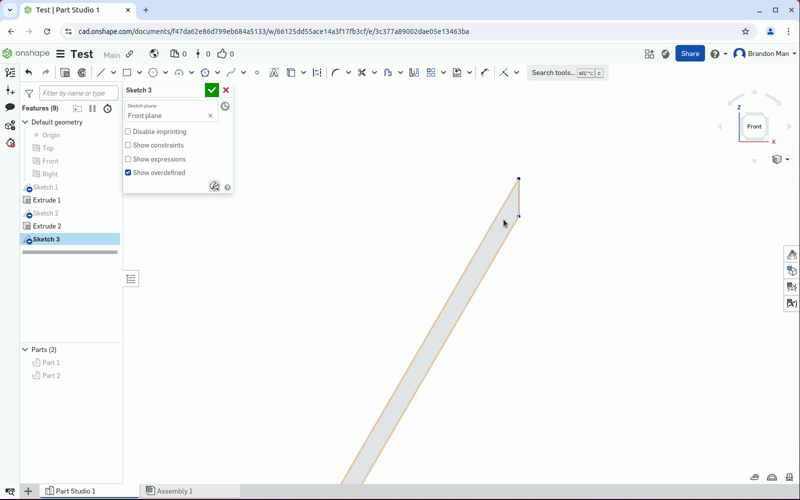
scroll(6)
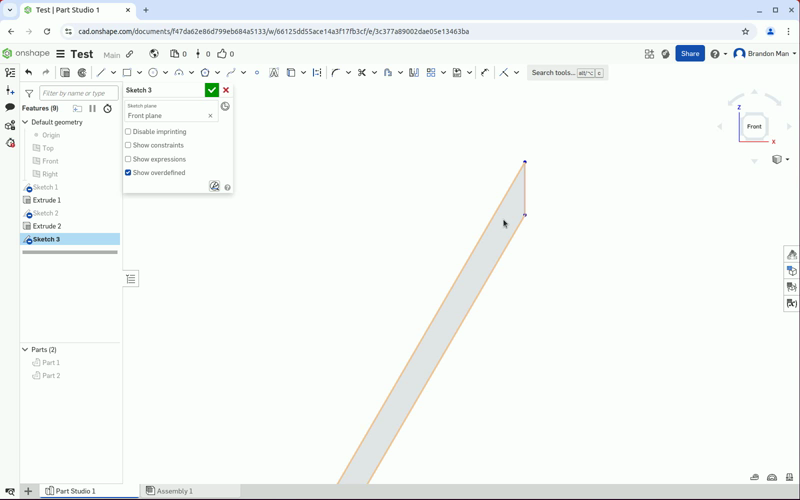
scroll(6)
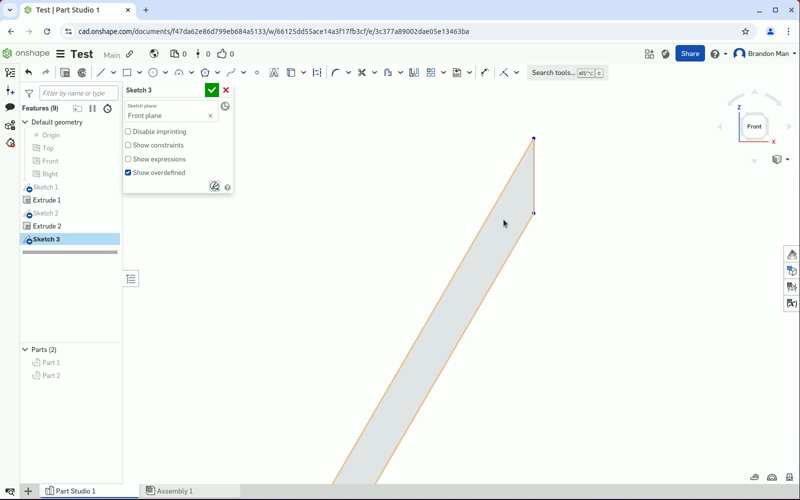
scroll(6)
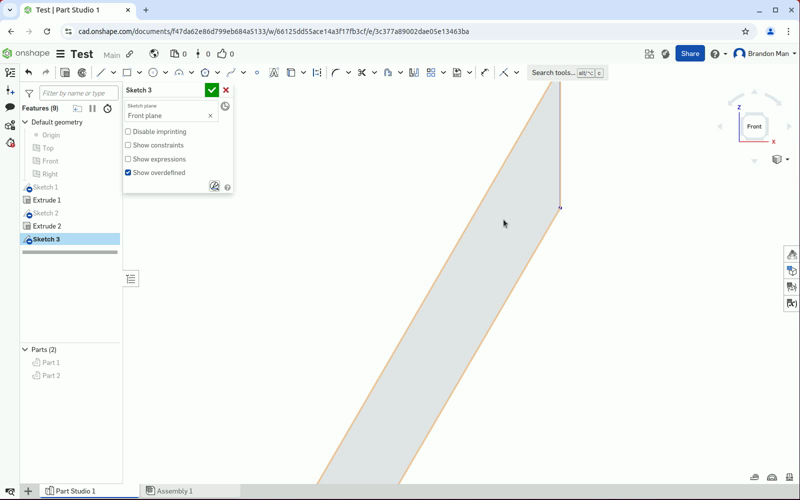
click(503, 219)
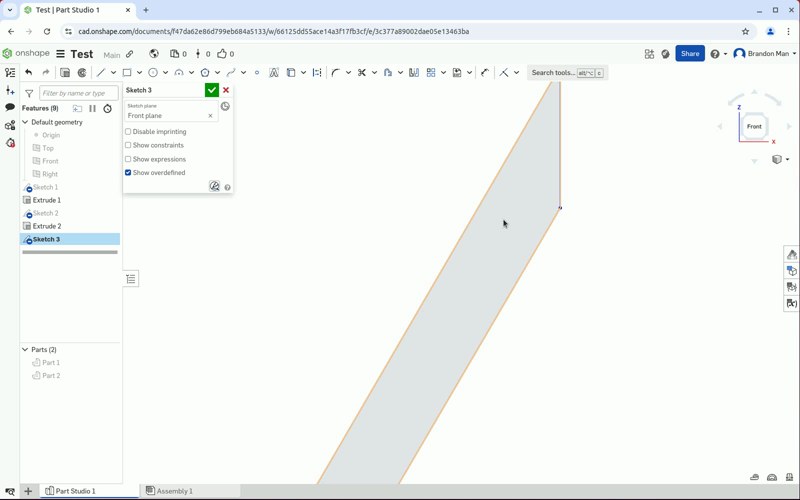
scroll(-6)
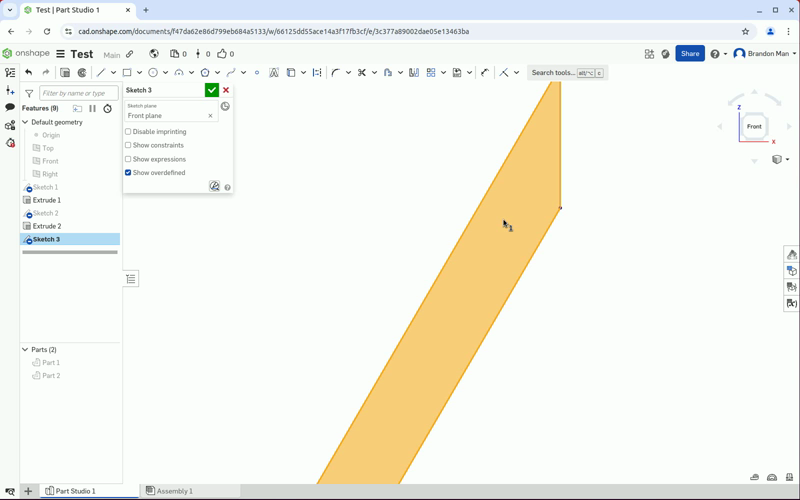
scroll(-6)
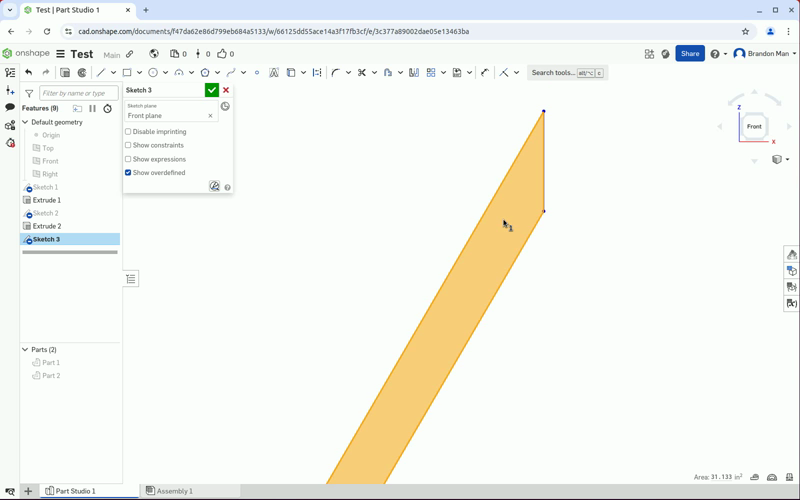
scroll(-6)
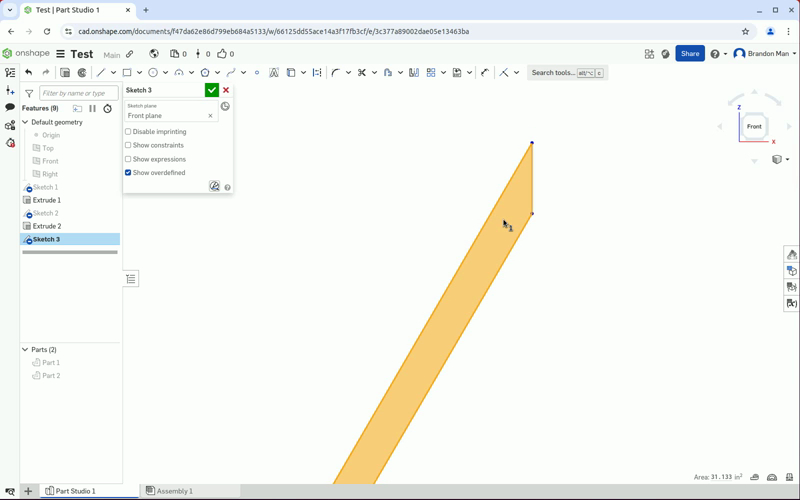
scroll(-6)
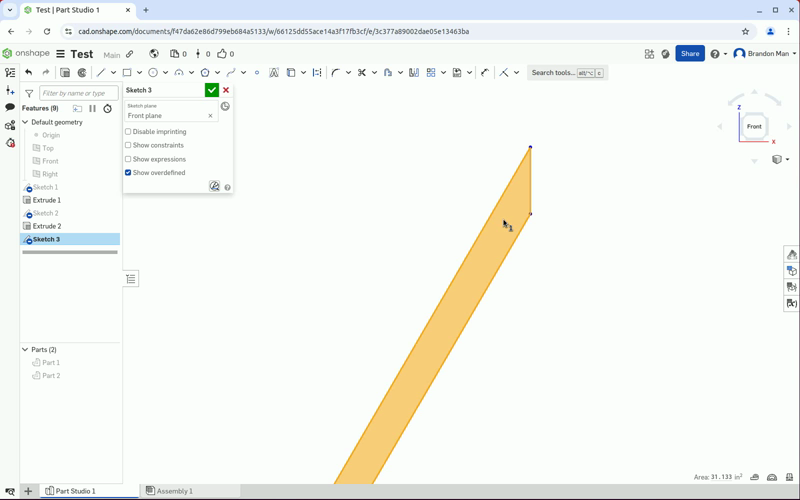
scroll(-6)
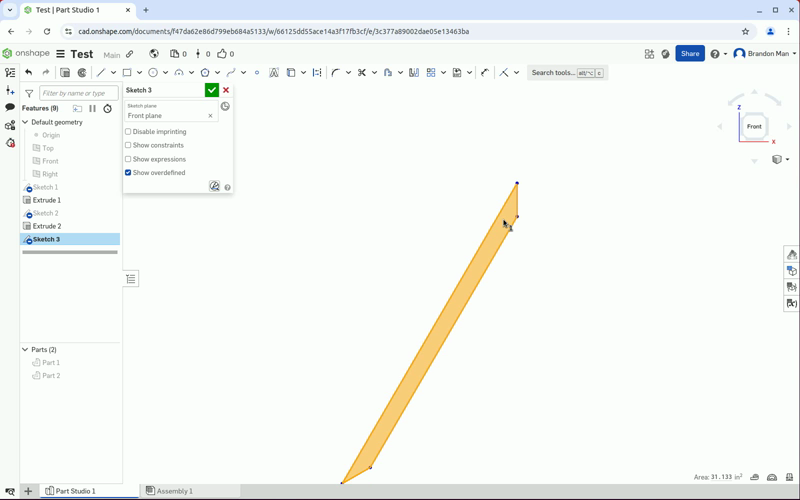
scroll(-6)
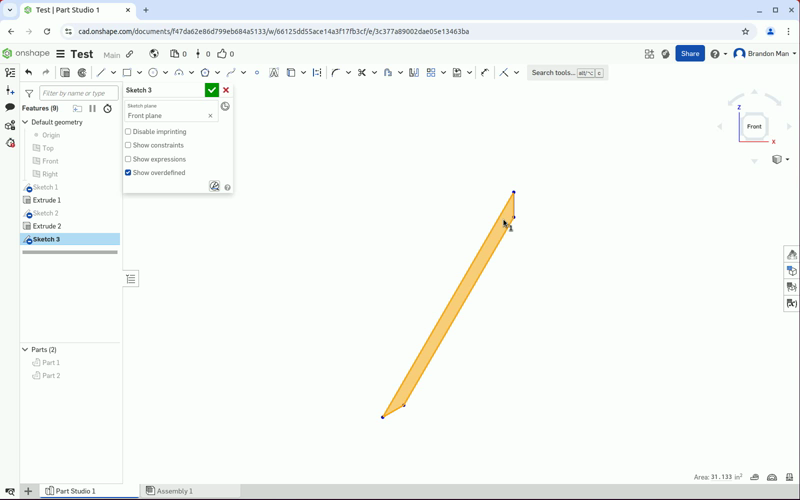
scroll(-6)
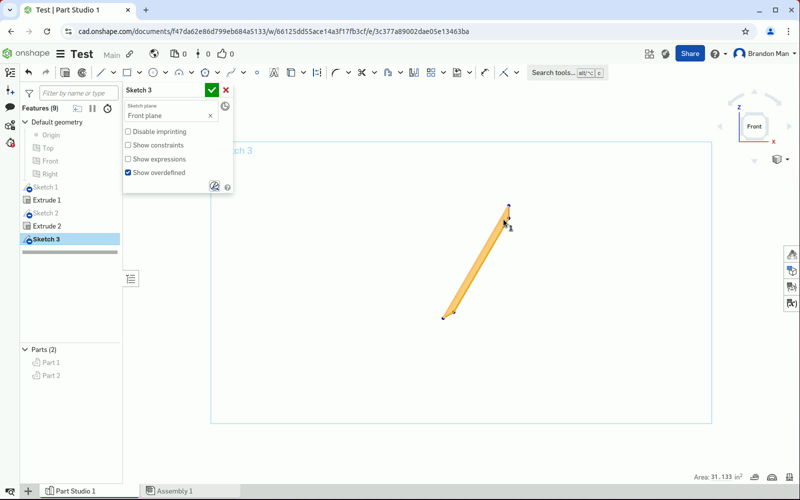
mouse_move(73, 352)
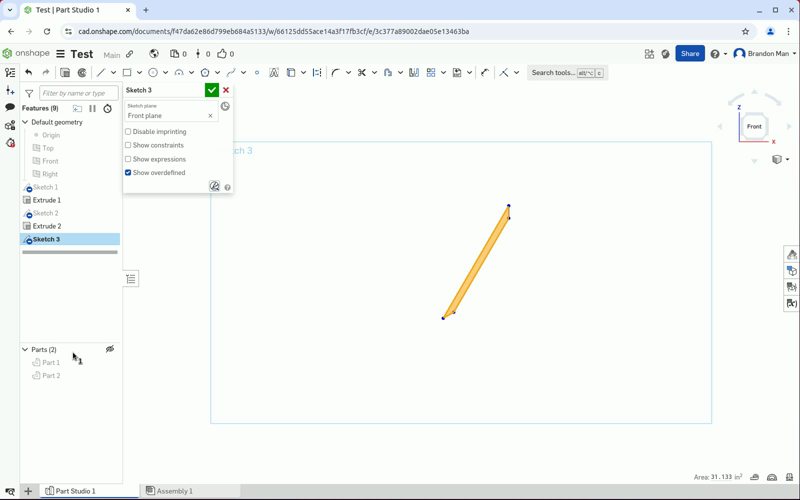
key(shift+y)
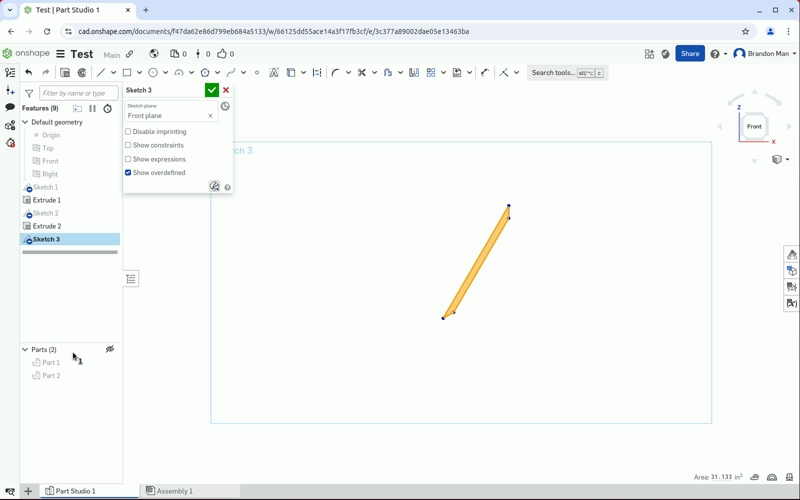
key(shift+e)
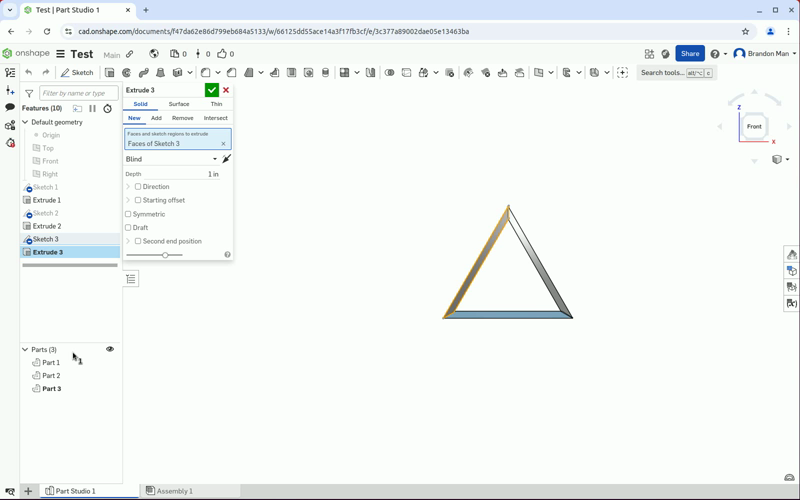
mouse_move(143, 106)
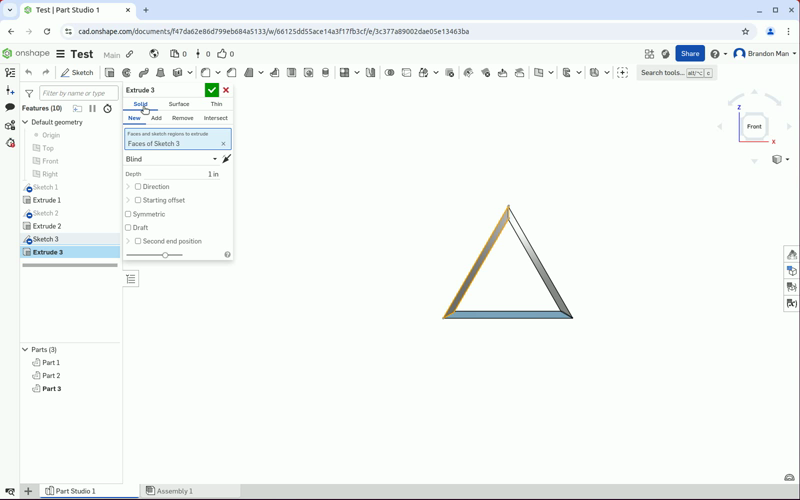
click(143, 106)
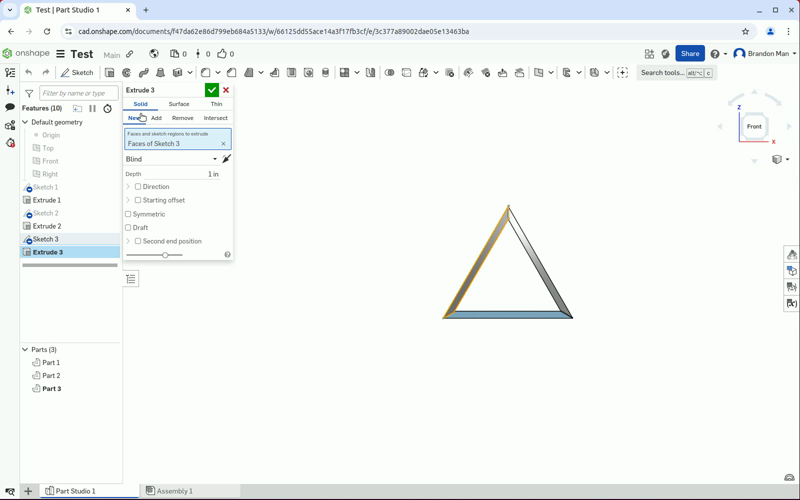
mouse_move(137, 120)
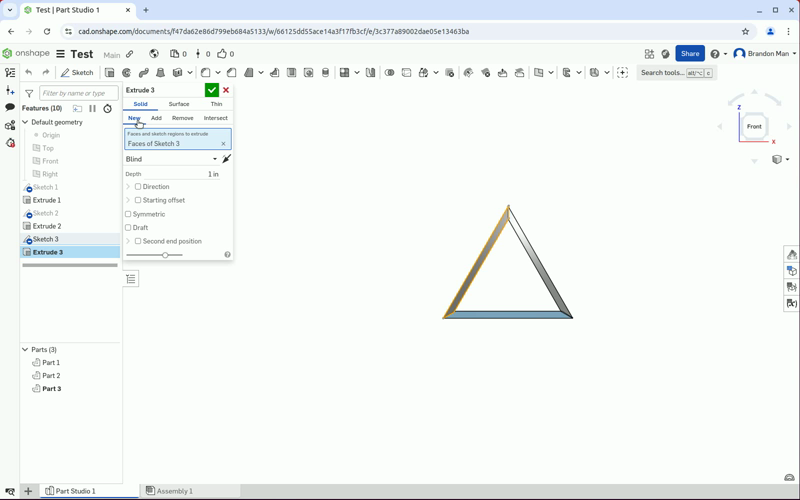
click(137, 120)
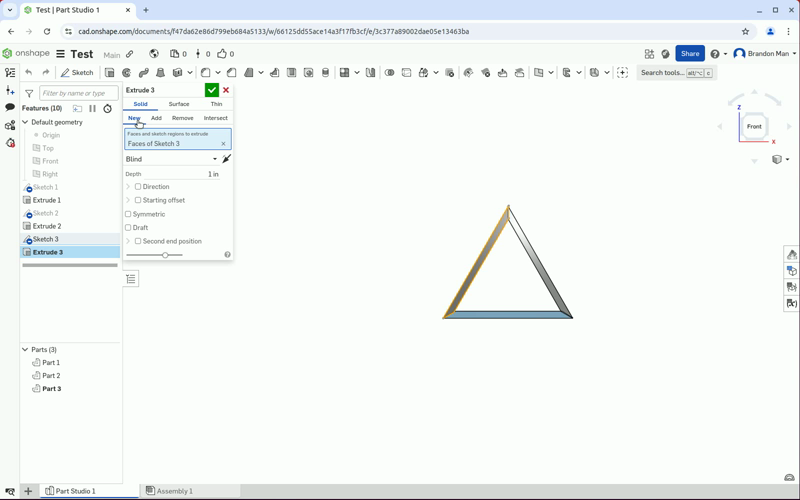
key(tab, 4)
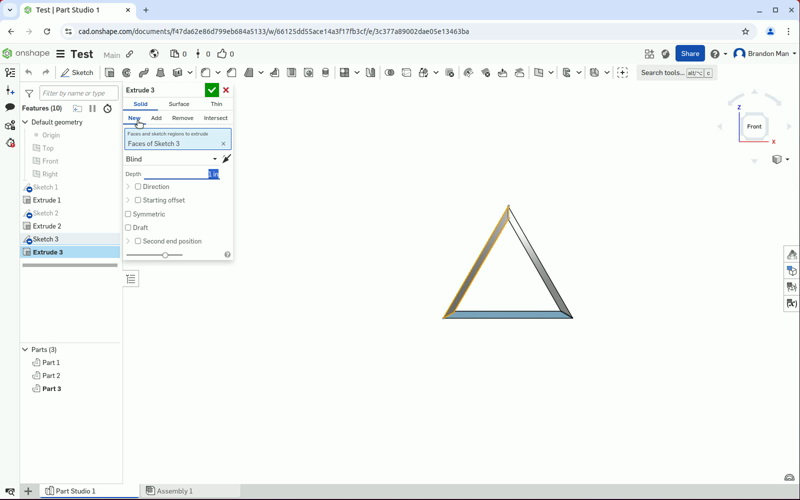
text(5.296)
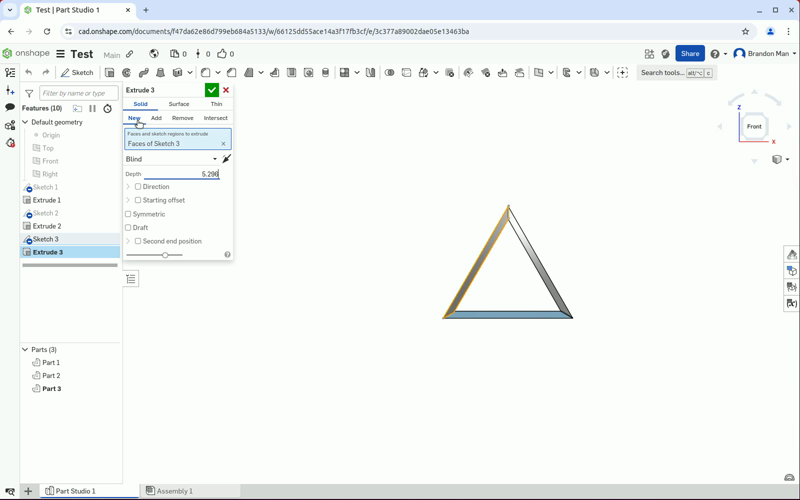
key(enter)
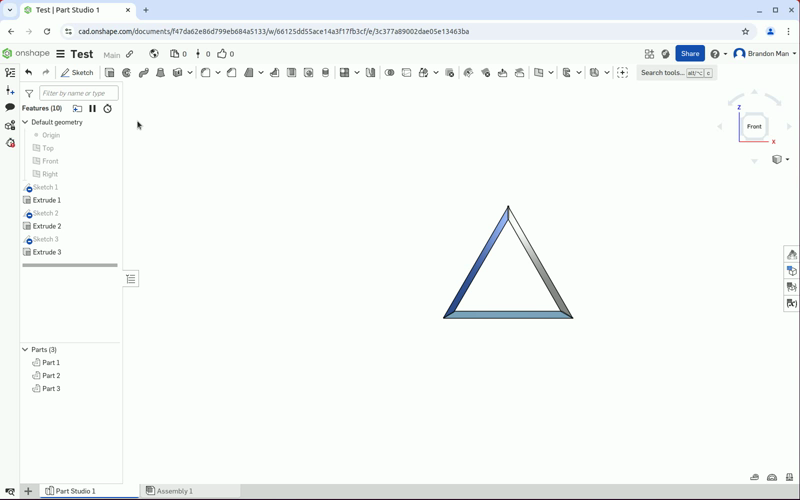
key(shift+h)
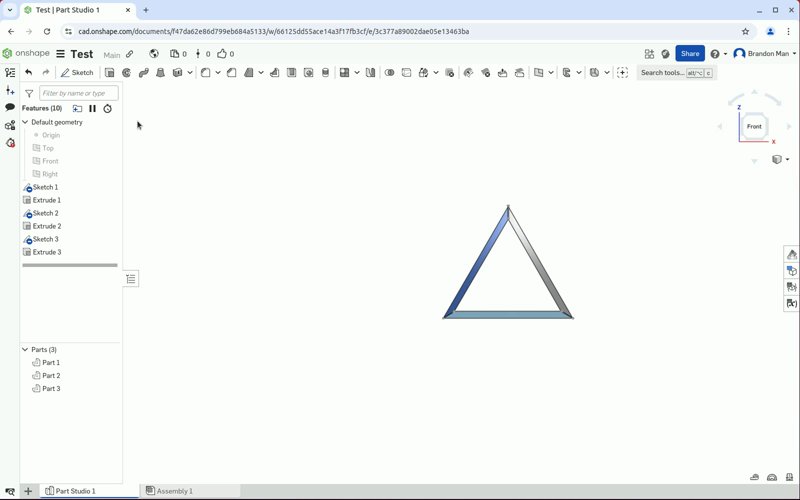
key(shift+h)
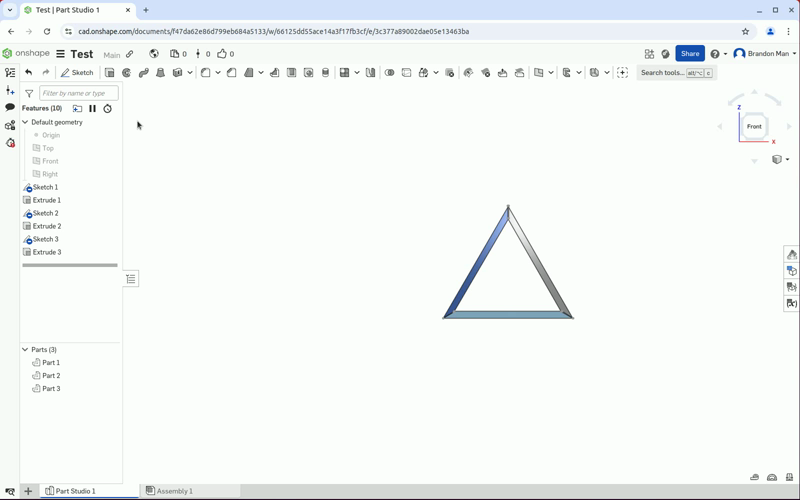
key(shift+7)
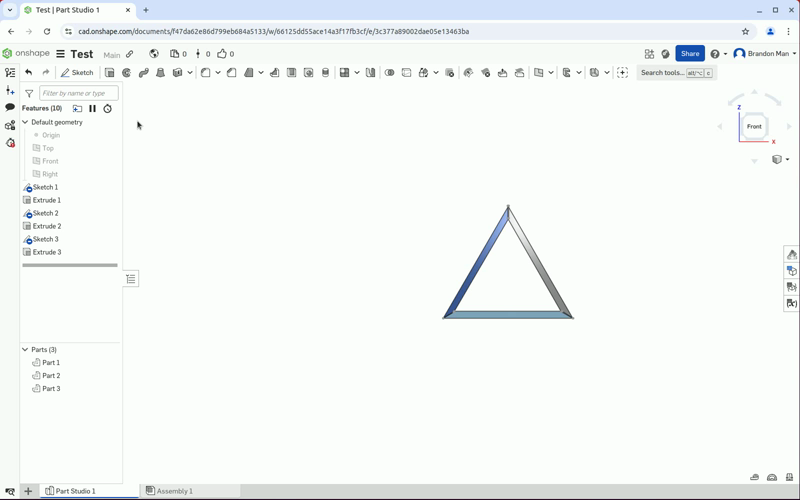
key(left, 2)
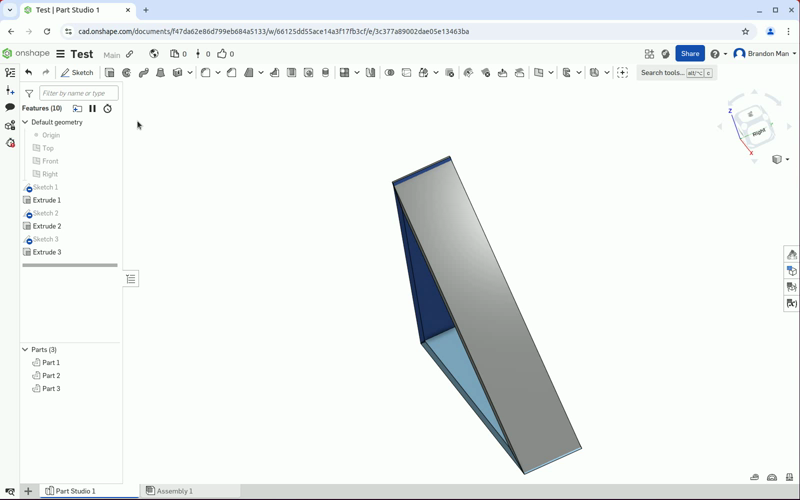
key(down, 2)
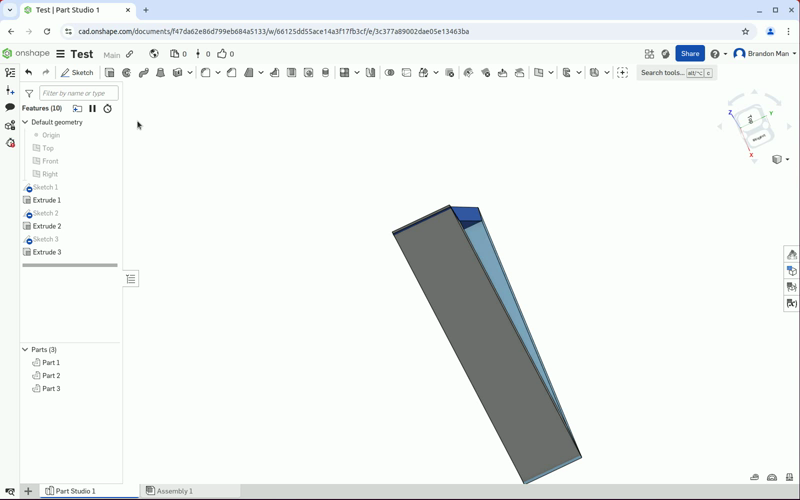
key(up, 2)
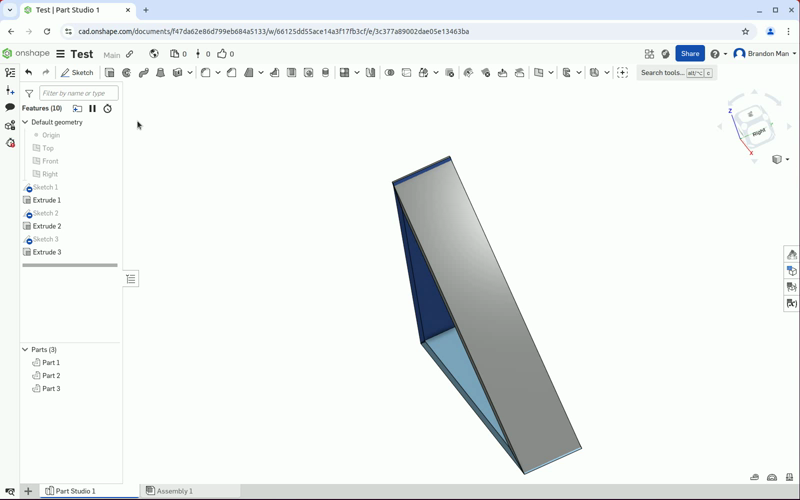
key(right, 2)
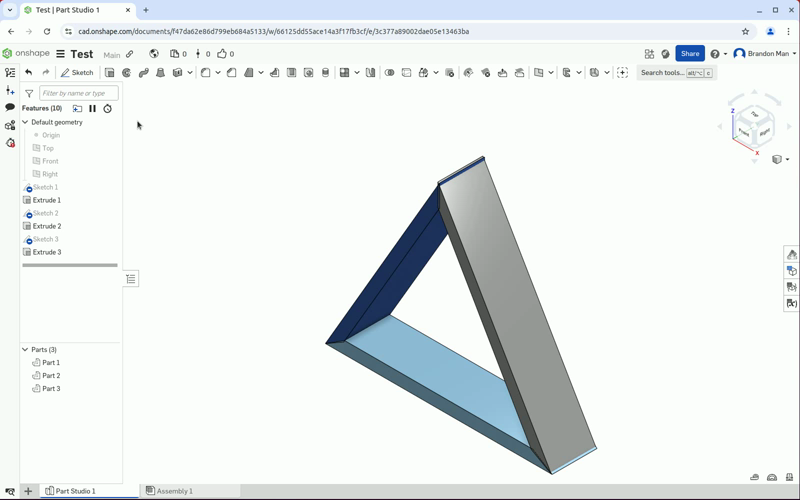
mouse_move(73, 189)
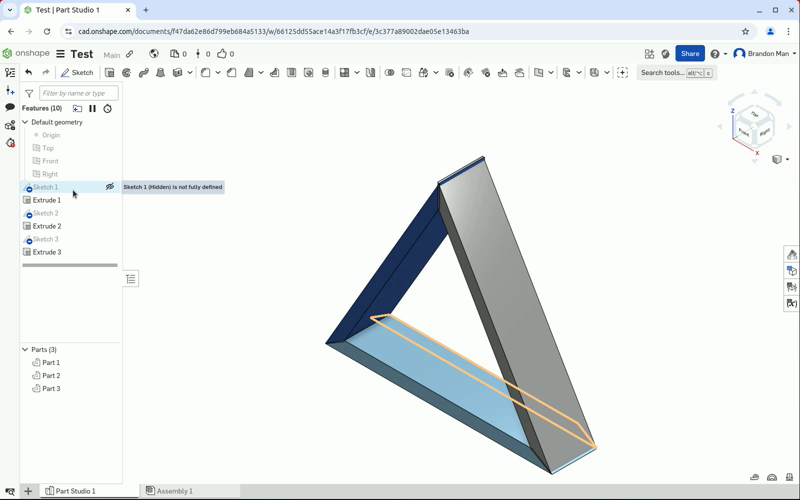
click(73, 189)